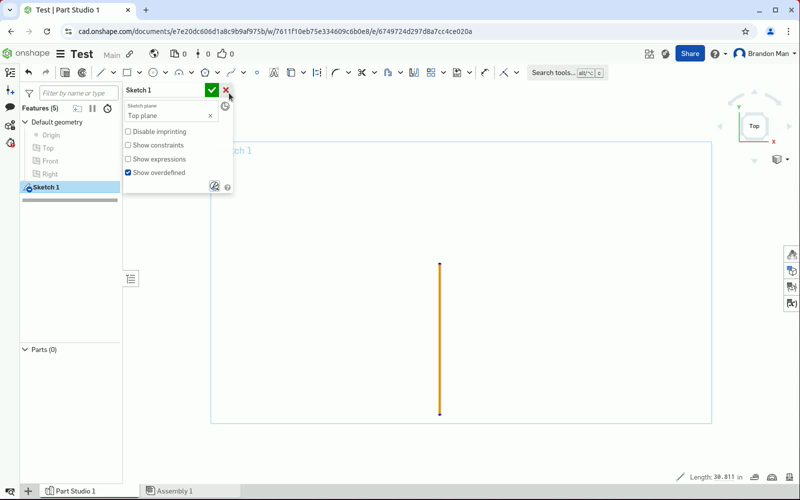
key(shift+h)
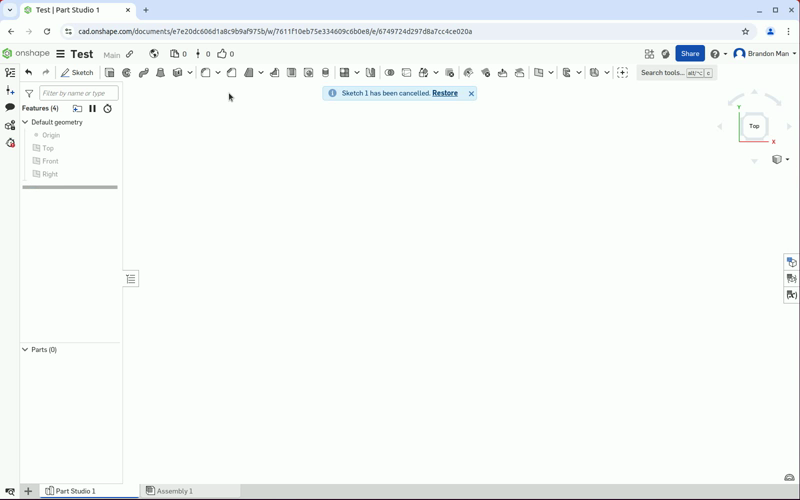
mouse_move(73, 352)
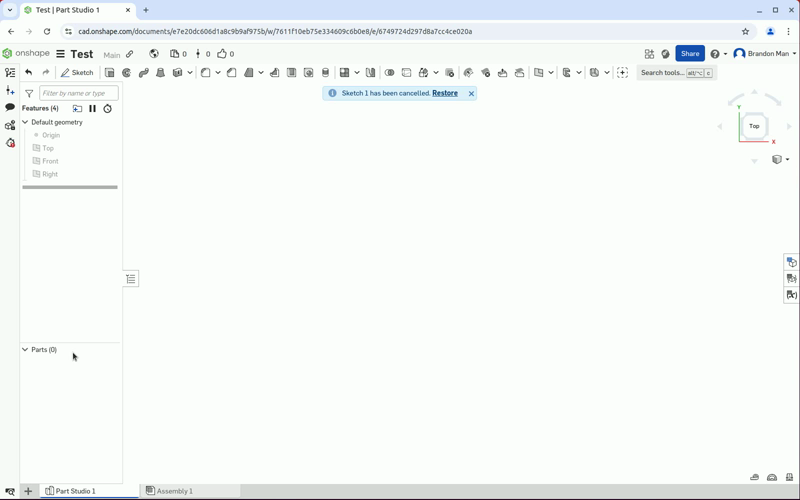
key(y)
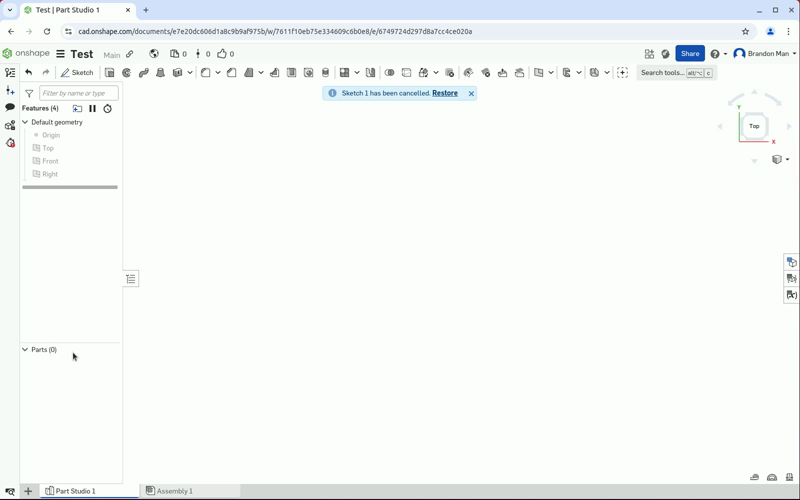
key(shift+p)
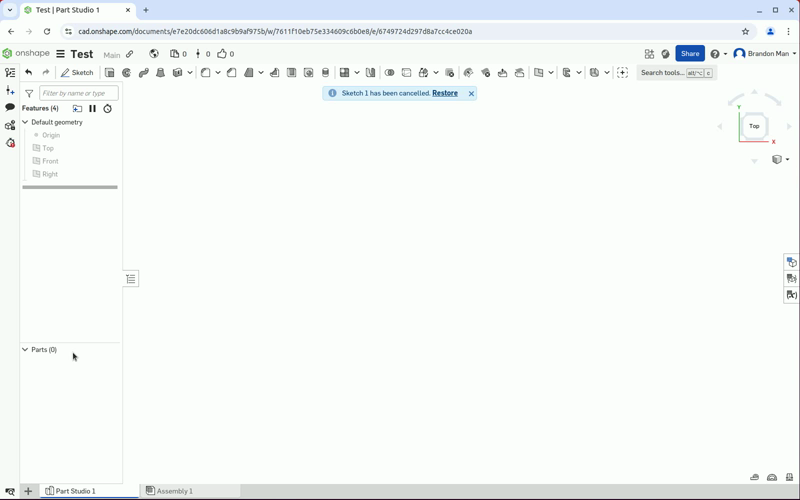
key(space)
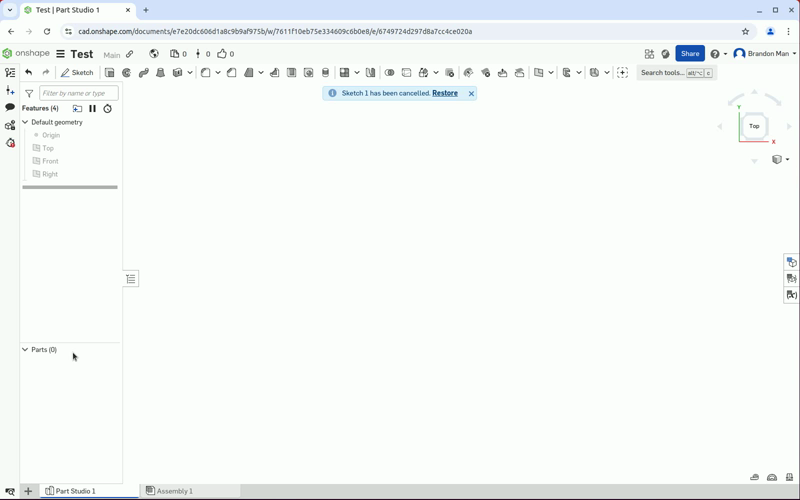
key_down(shift)
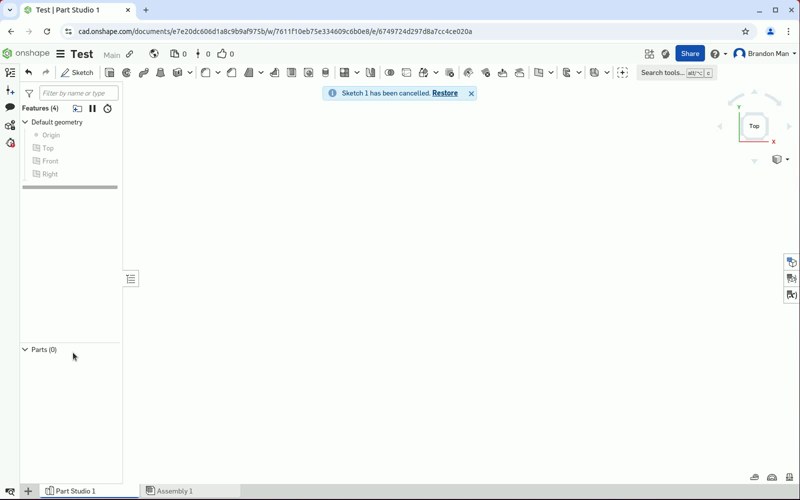
key(up)
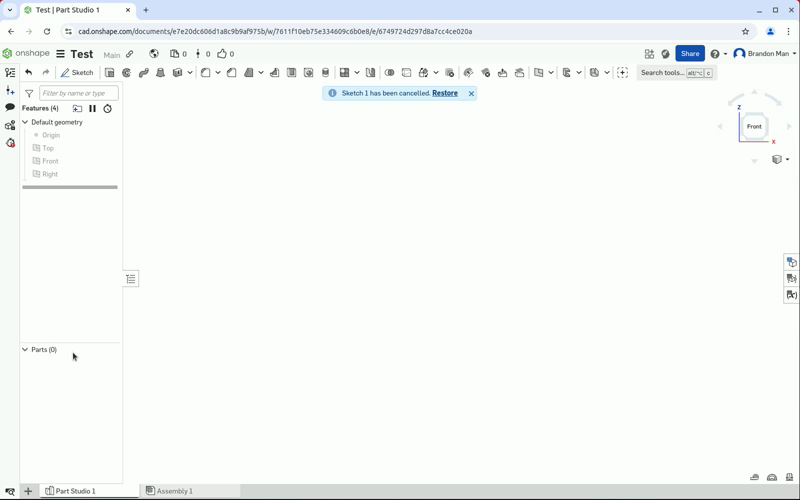
key_up(shift)
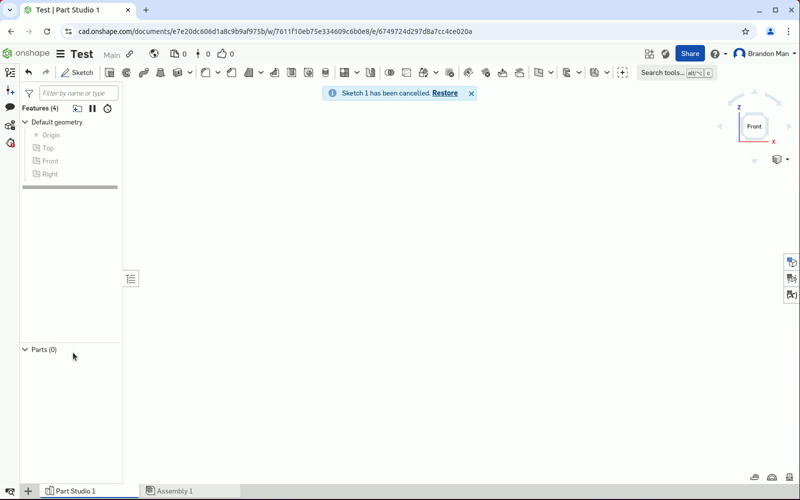
mouse_move(73, 352)
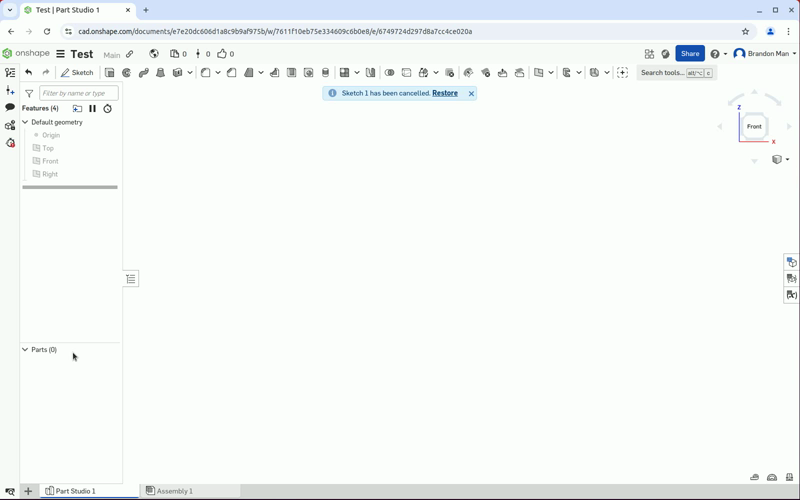
key(shift+y)
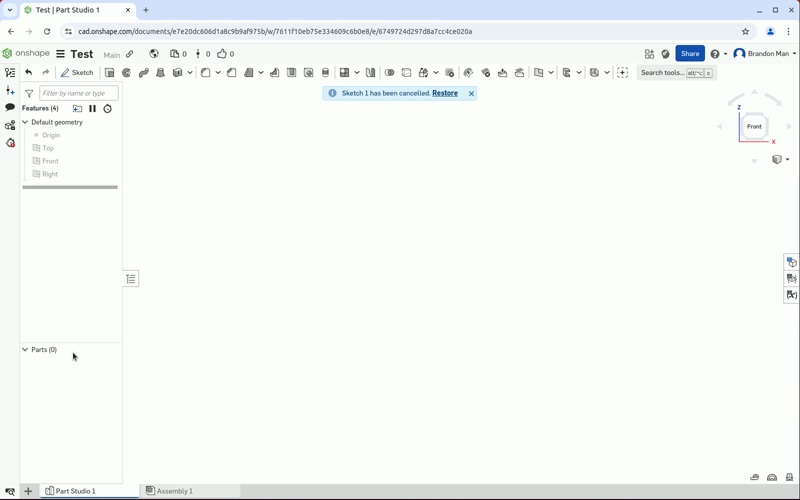
key(shift+s)
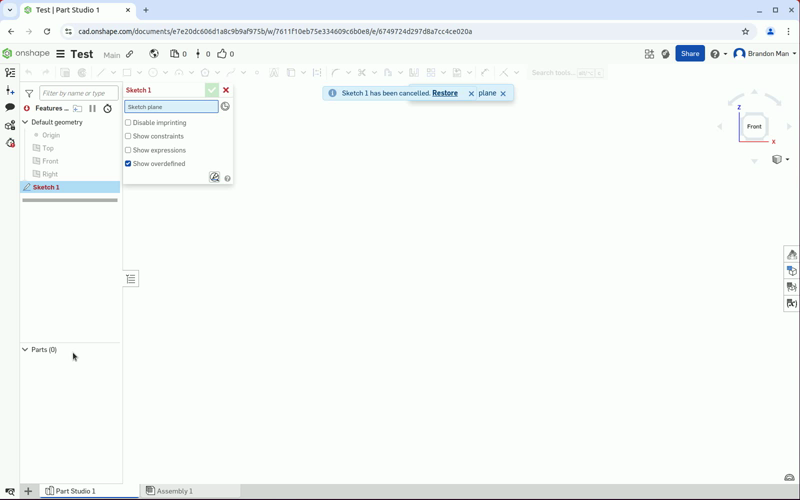
mouse_move(73, 163)
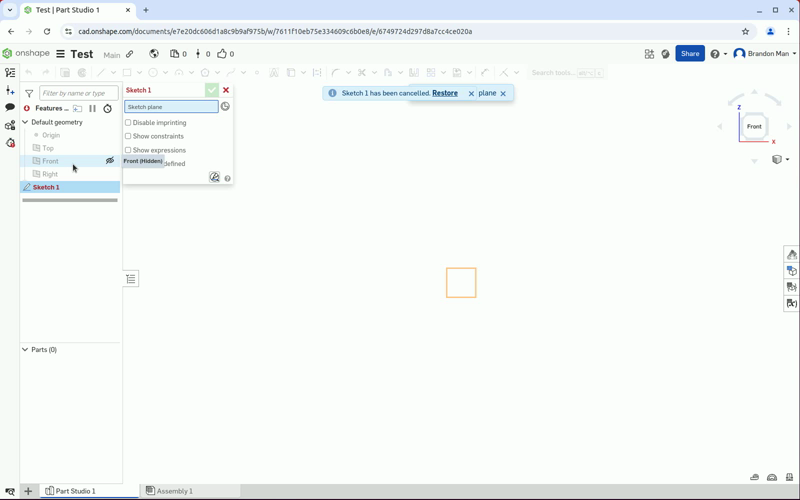
click(73, 163)
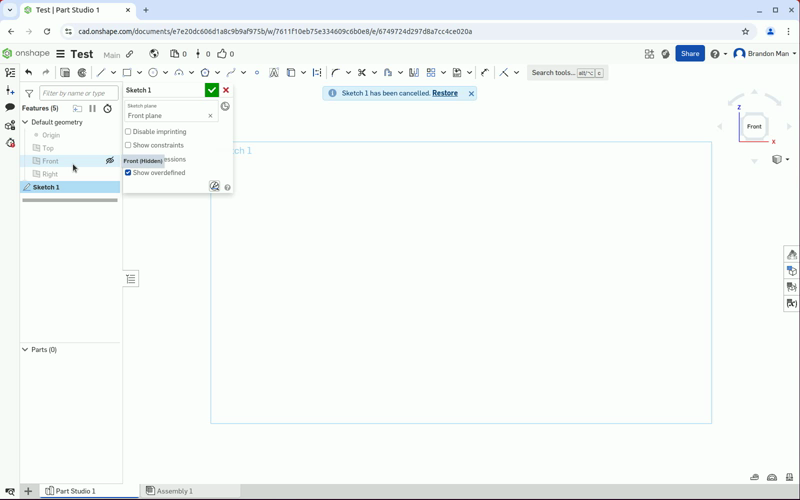
mouse_move(73, 352)
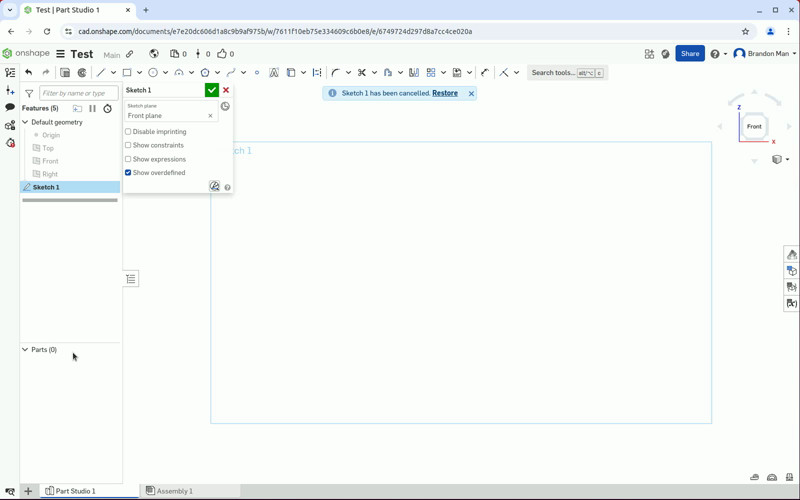
key(y)
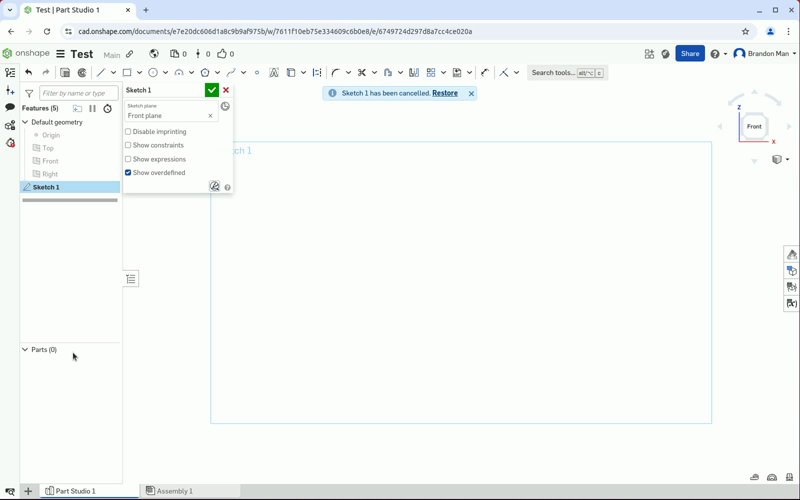
key(l)
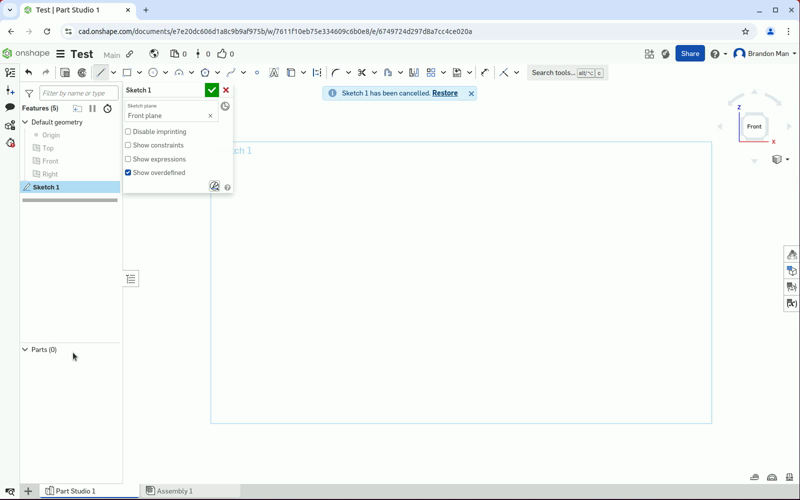
key_down(shift)
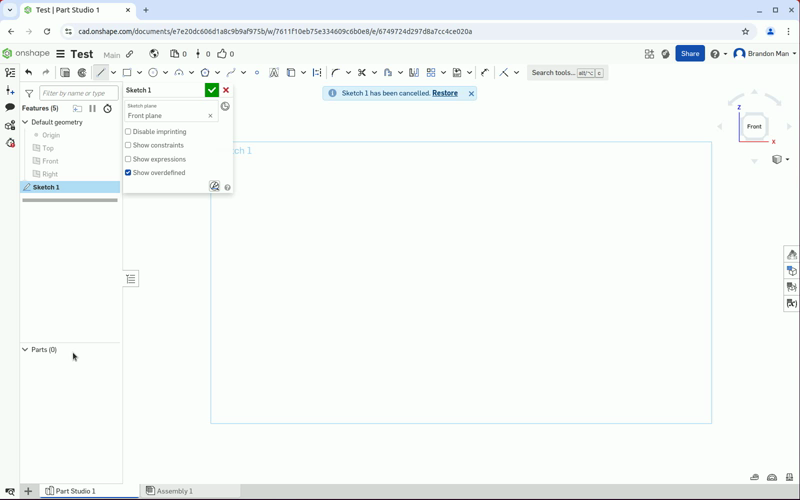
mouse_move(516, 301)
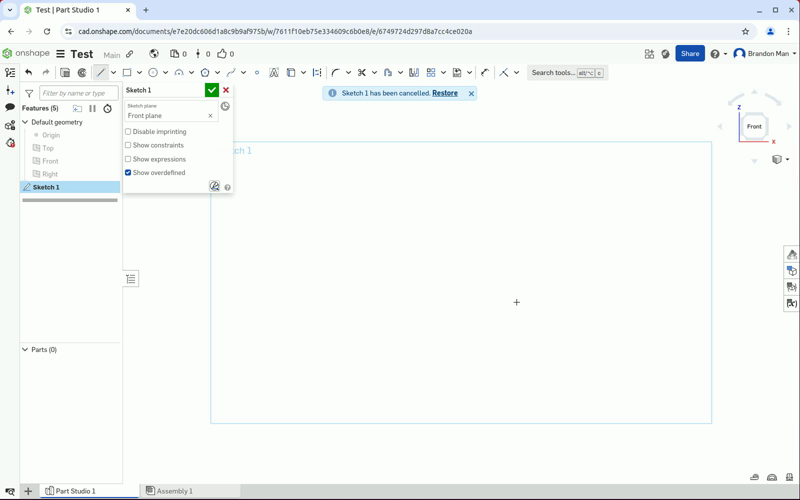
click(516, 301)
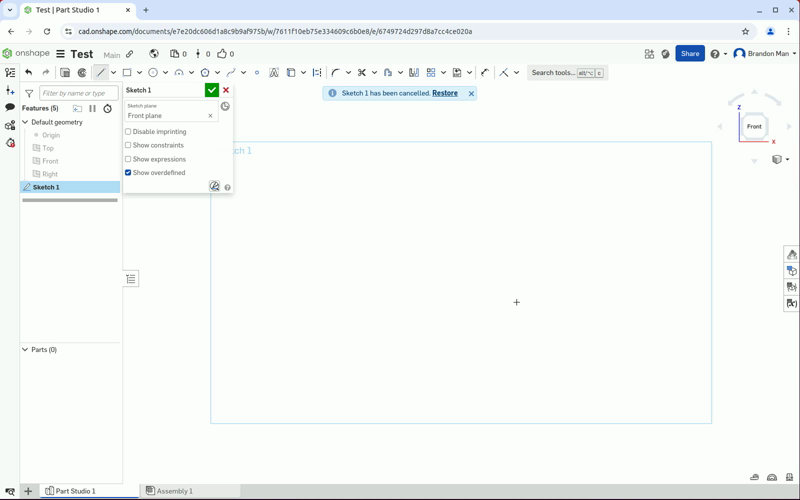
key_up(shift)
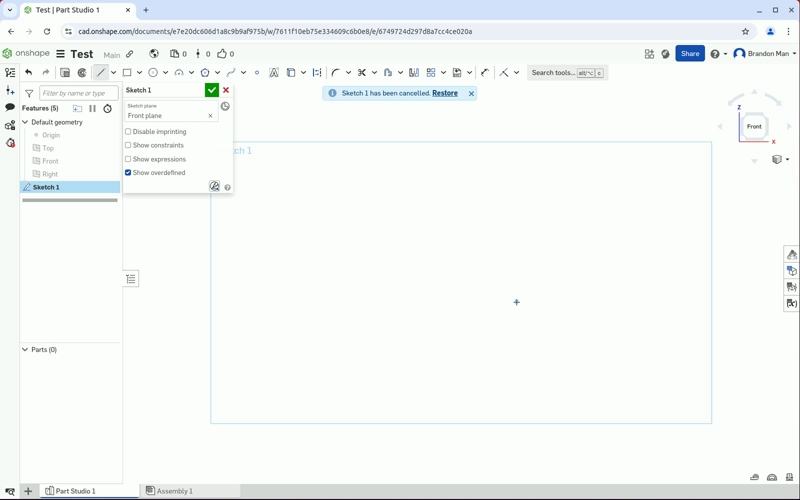
key_down(shift)
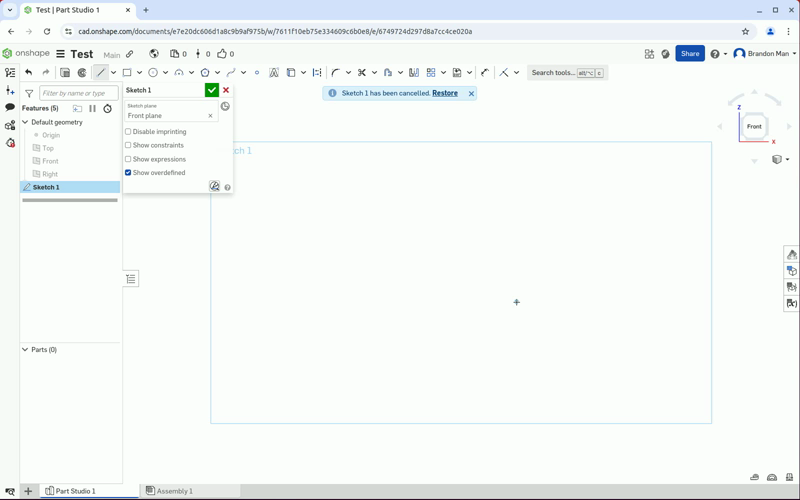
mouse_move(546, 301)
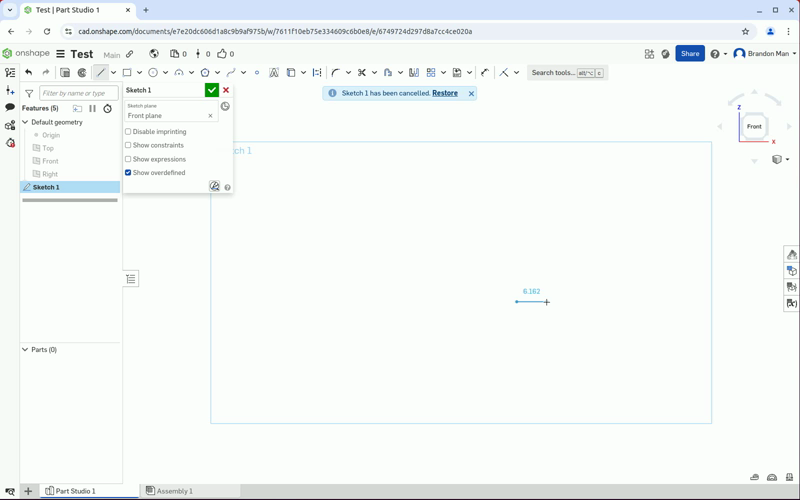
mouse_move(573, 301)
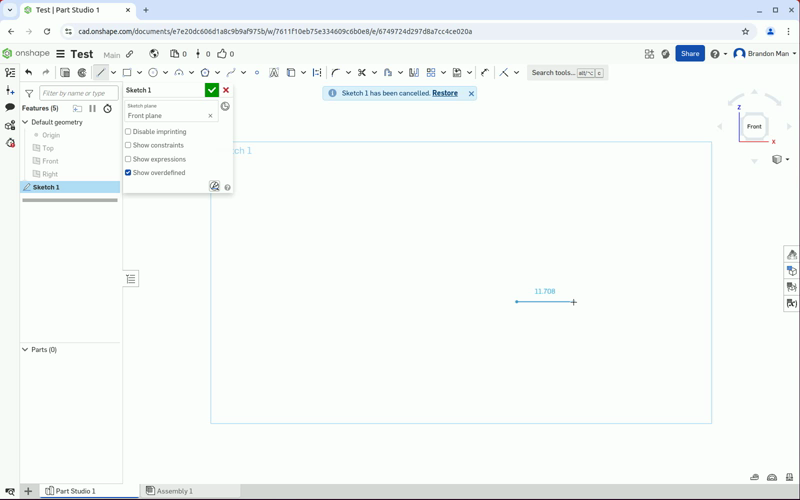
click(573, 301)
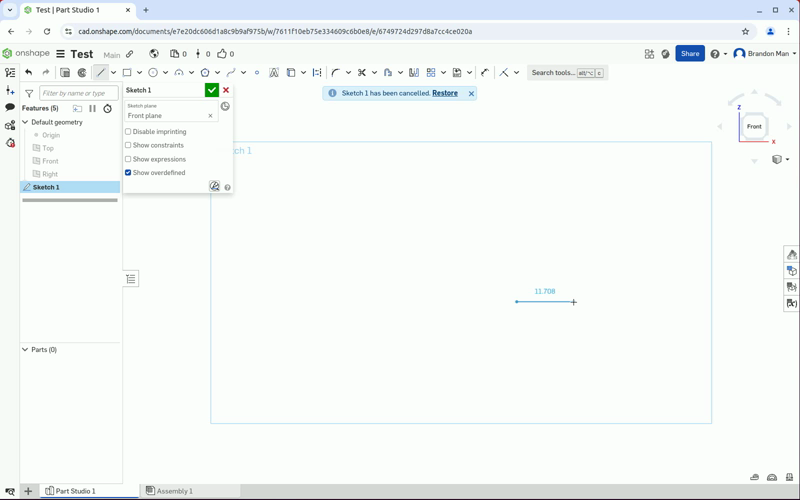
key_up(shift)
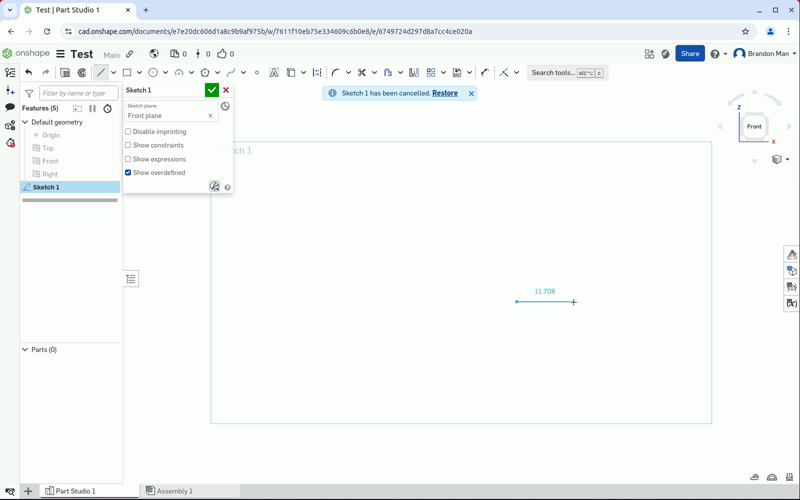
key_down(shift)
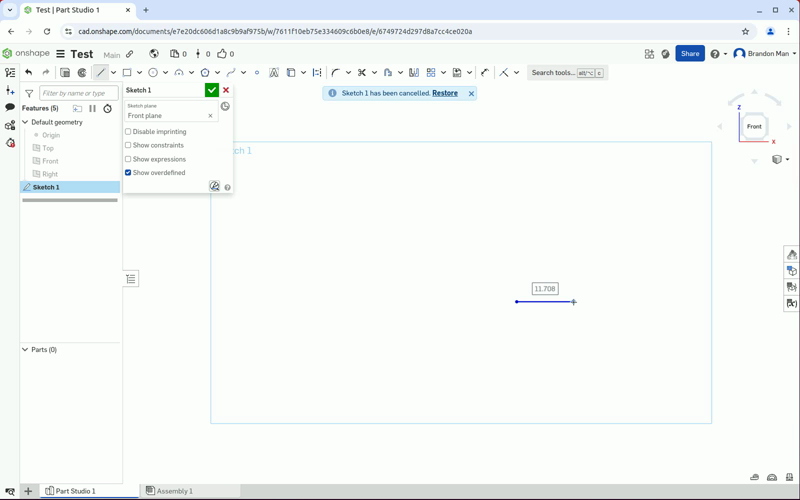
mouse_move(589, 301)
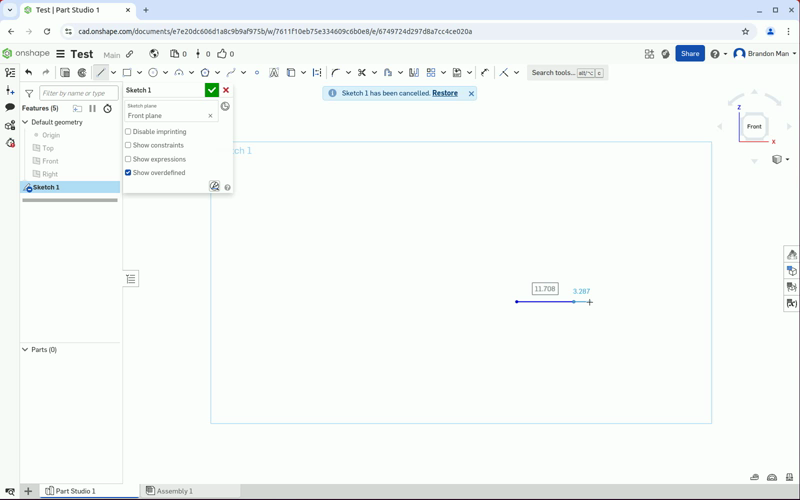
mouse_move(573, 282)
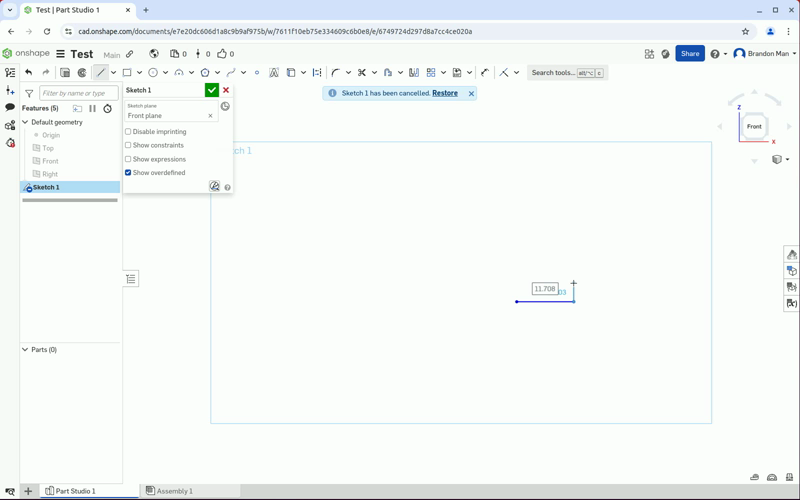
click(573, 282)
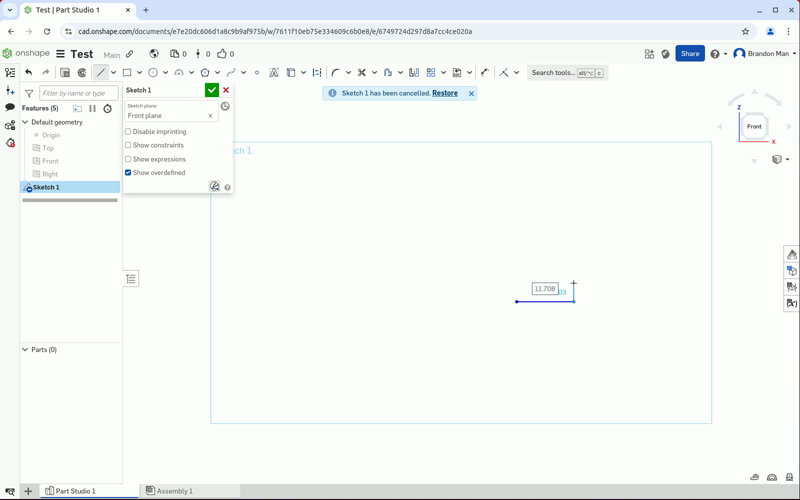
key_up(shift)
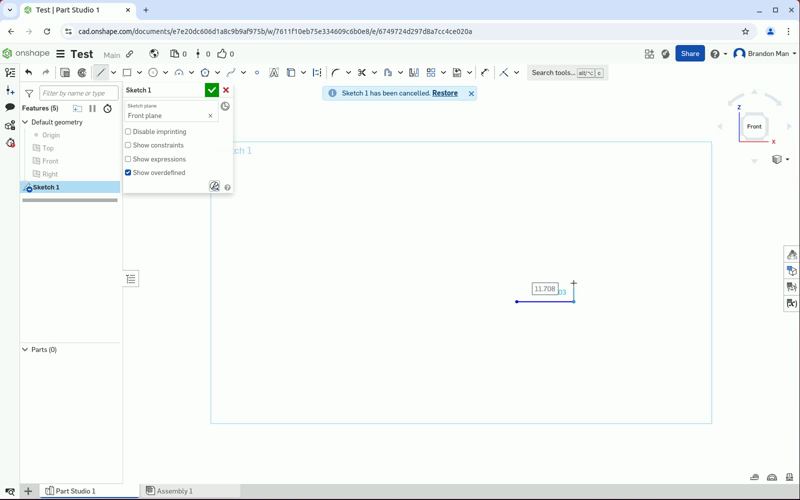
key_down(shift)
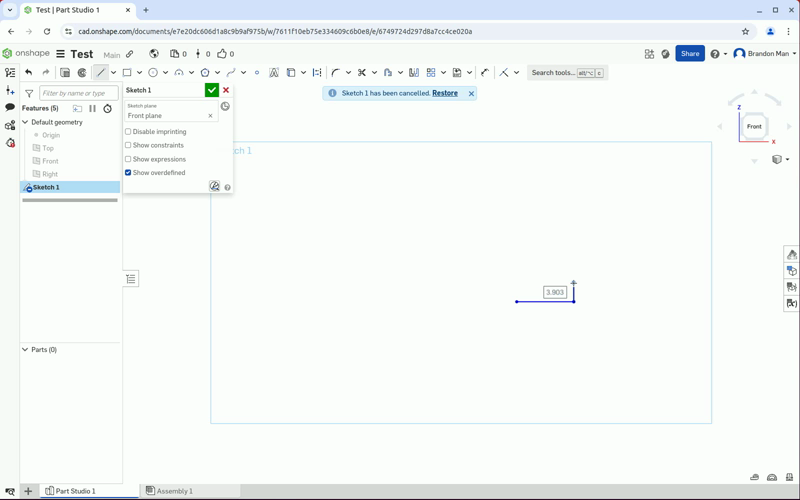
mouse_move(589, 282)
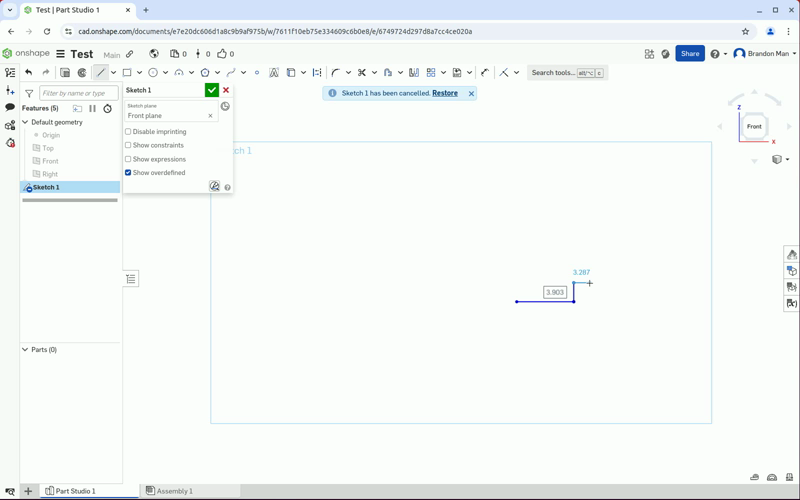
mouse_move(516, 282)
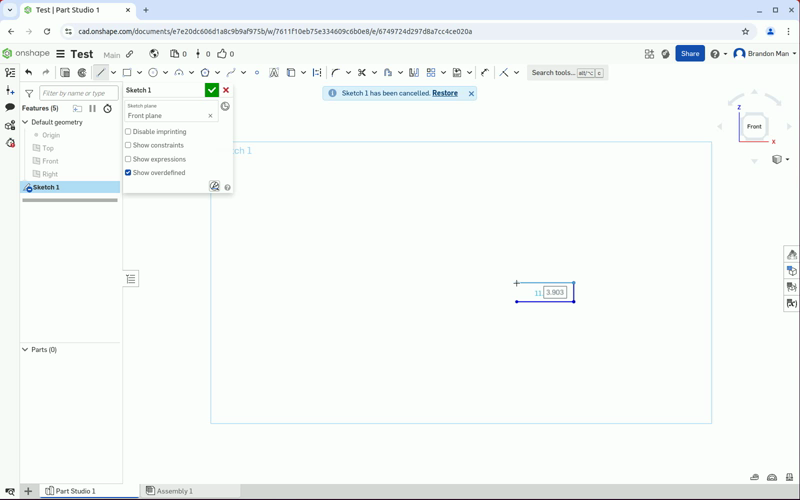
click(516, 282)
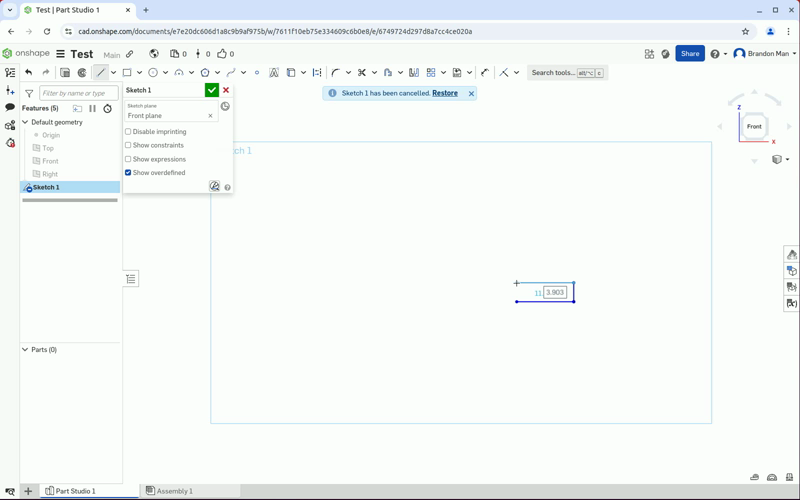
key_up(shift)
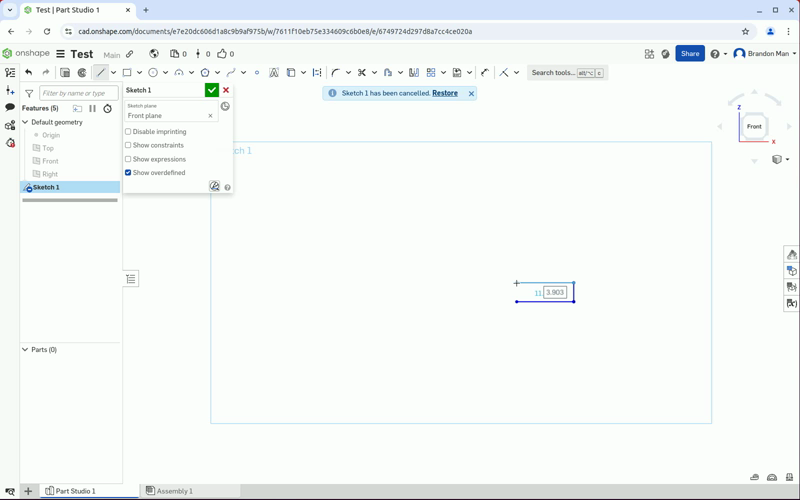
mouse_move(546, 282)
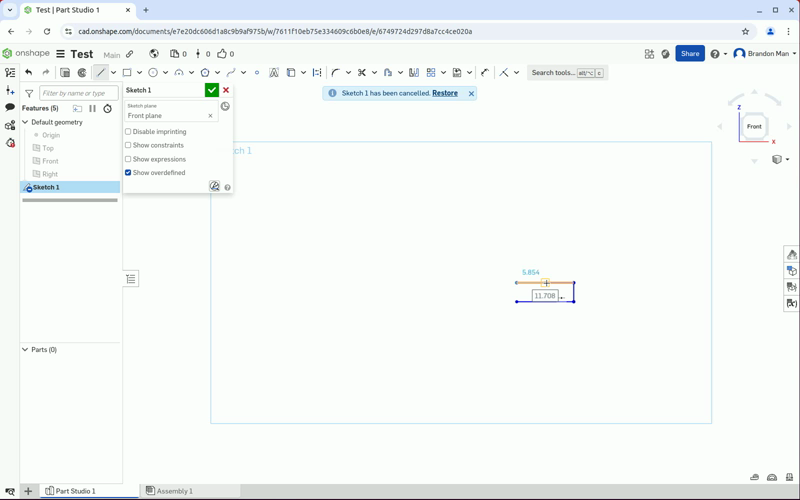
key_down(shift)
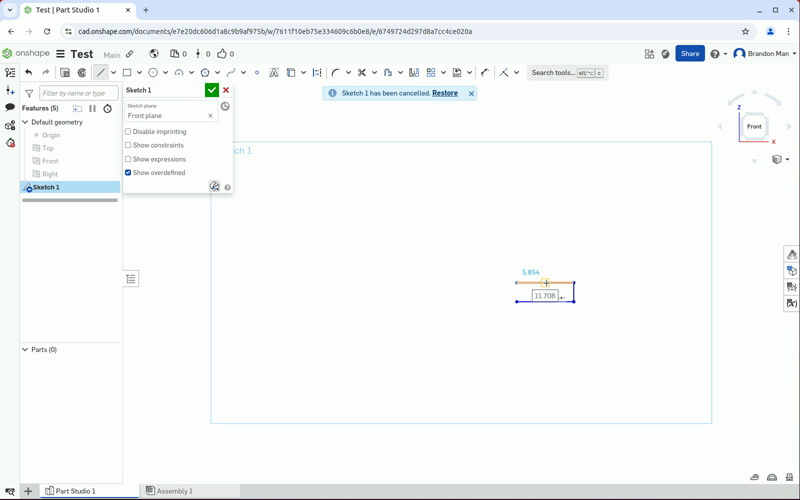
mouse_move(516, 301)
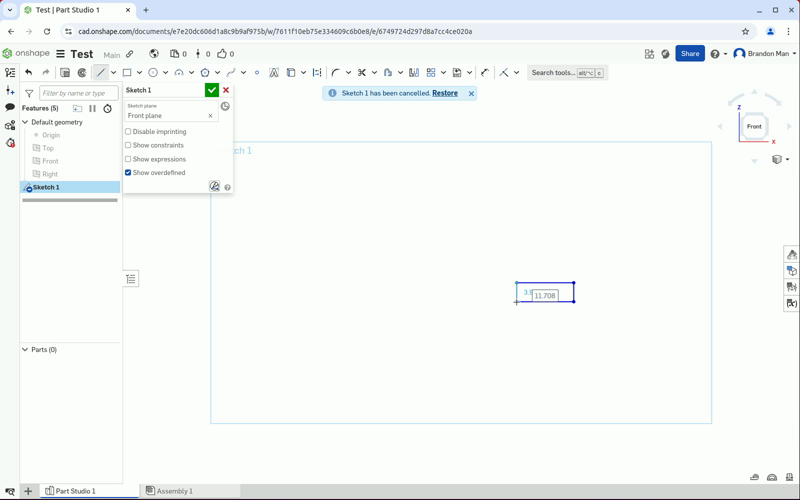
key_up(shift)
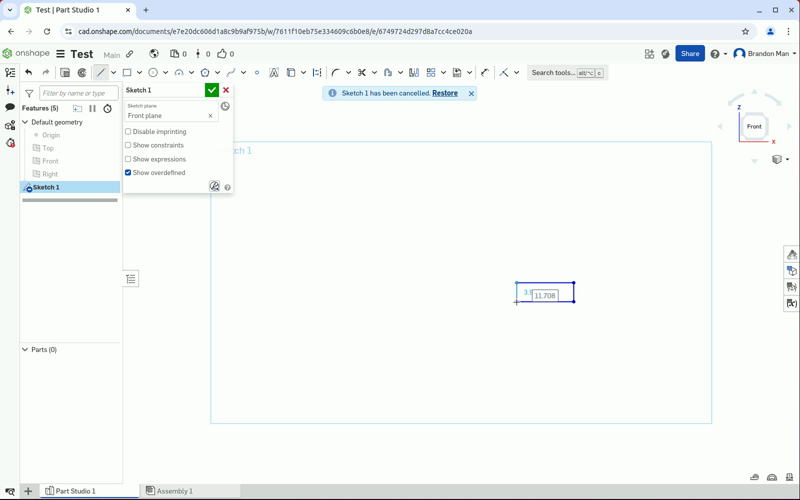
click(516, 301)
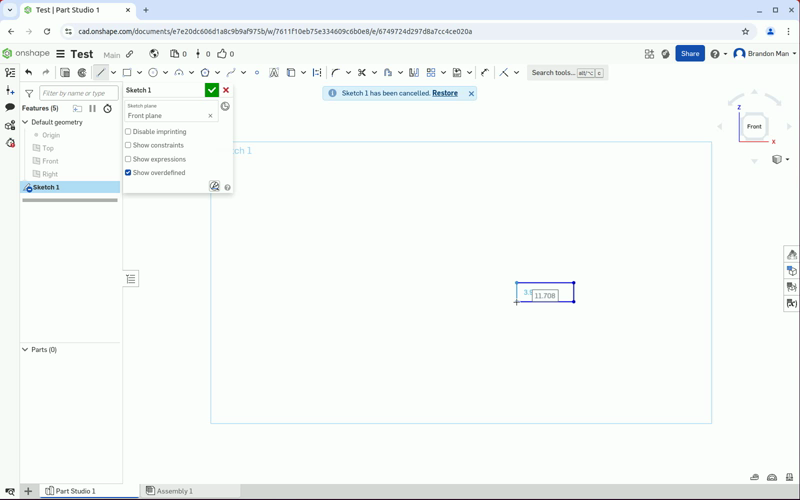
key(esc)
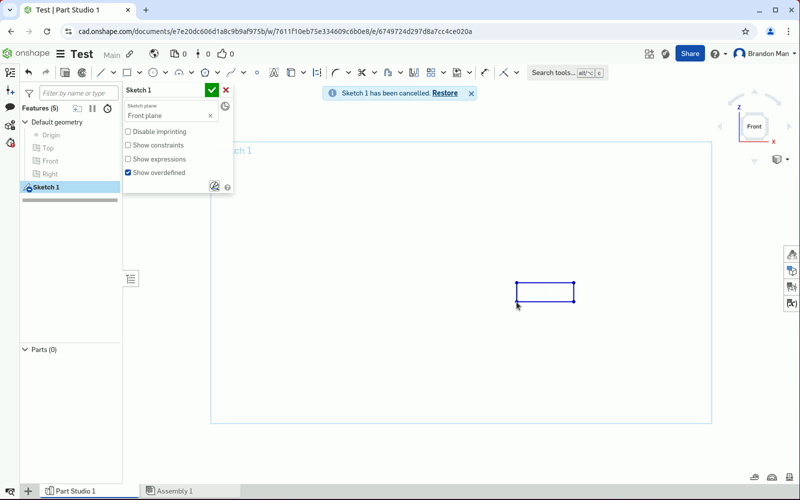
mouse_move(521, 286)
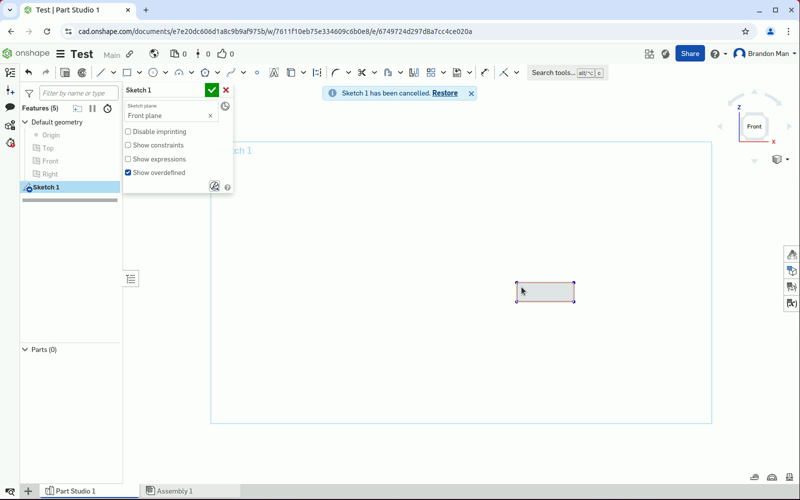
scroll(6)
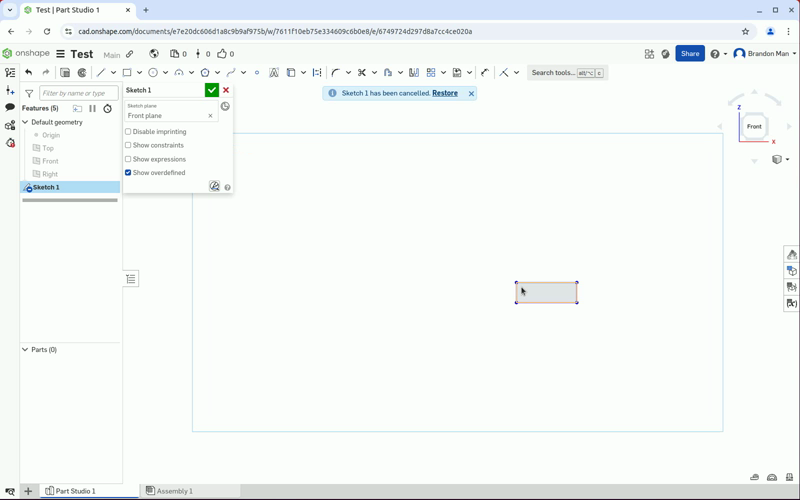
scroll(6)
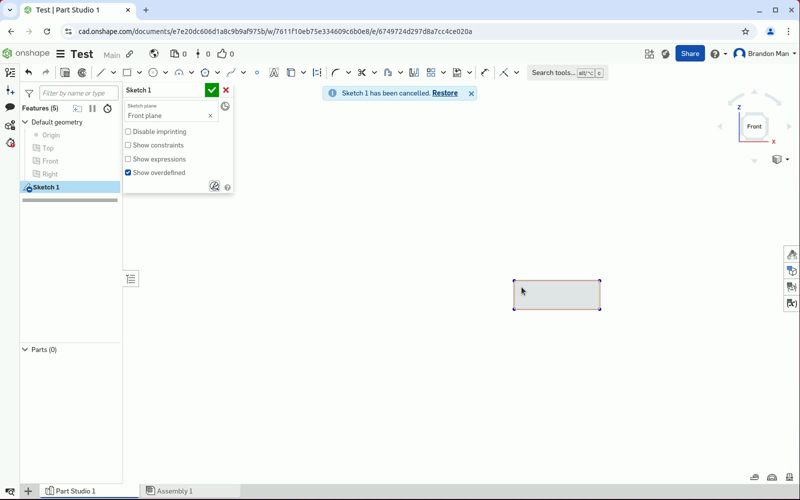
scroll(6)
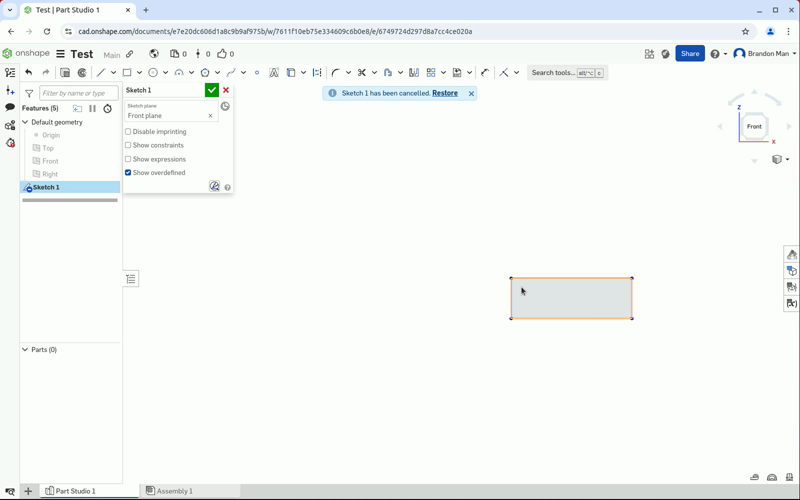
scroll(6)
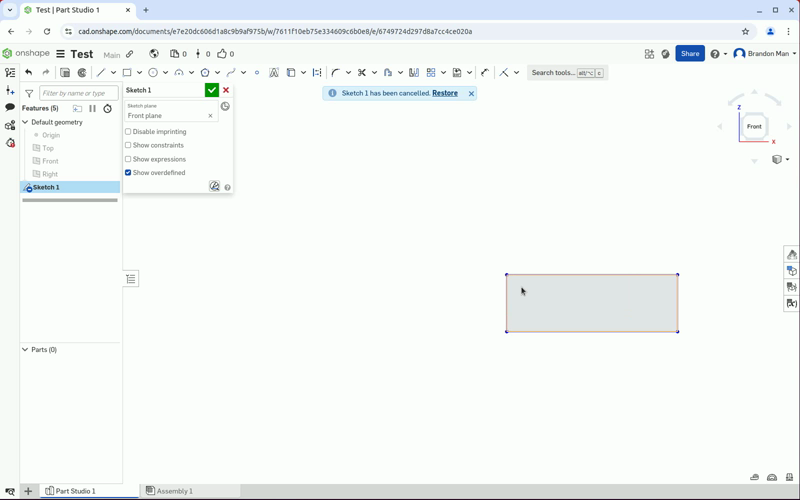
scroll(6)
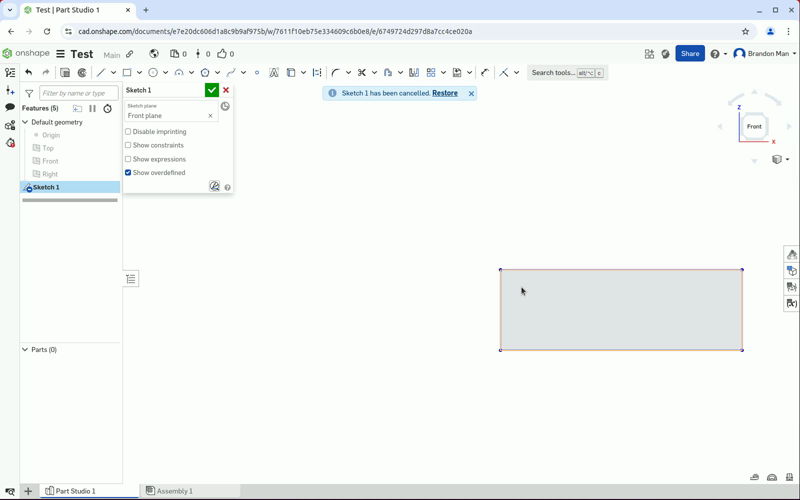
scroll(6)
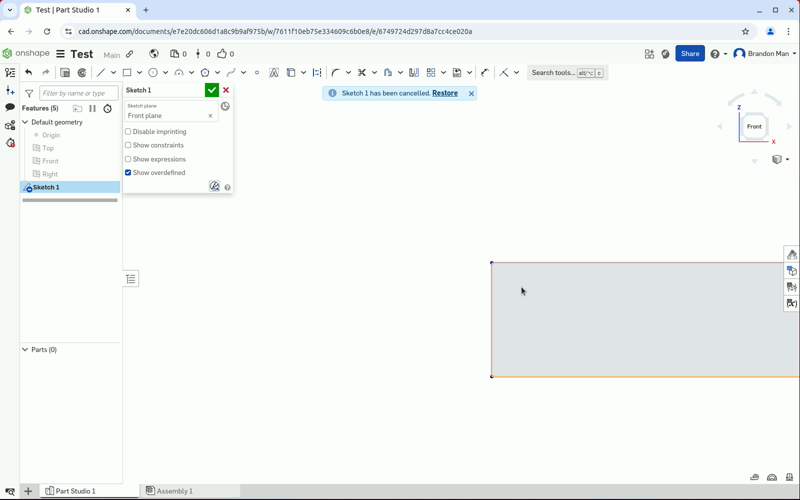
scroll(6)
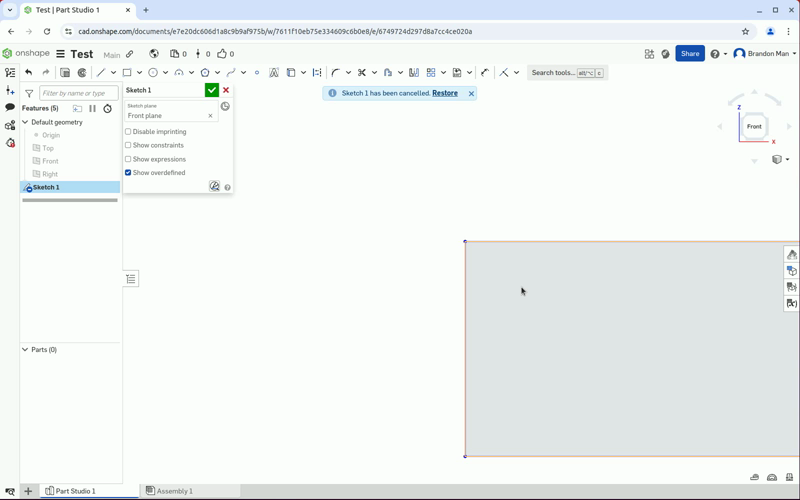
click(521, 286)
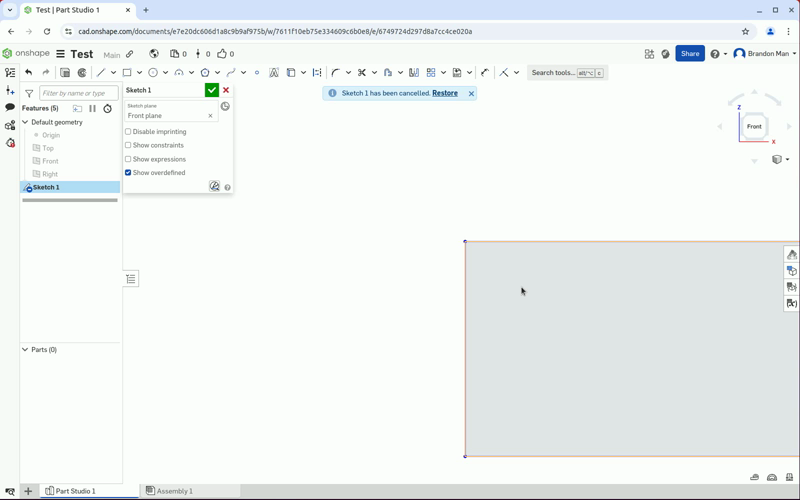
scroll(-6)
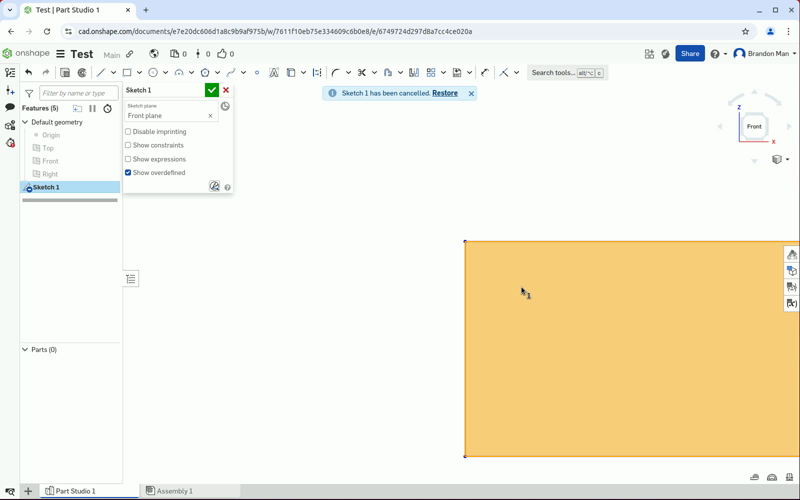
scroll(-6)
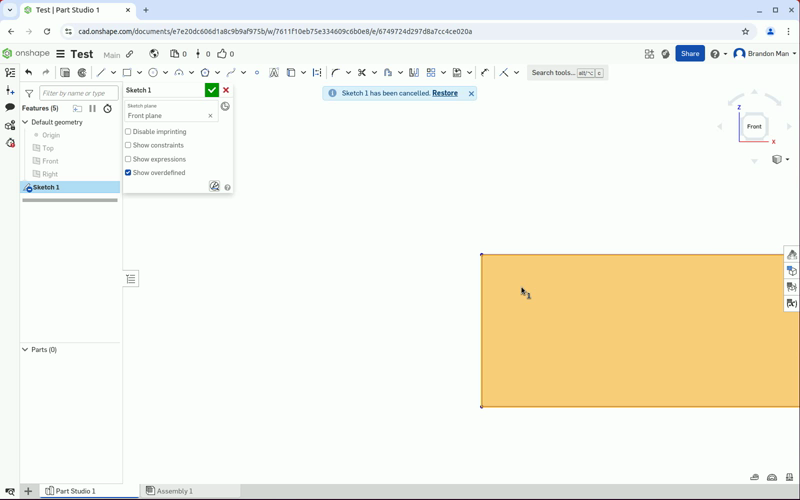
scroll(-6)
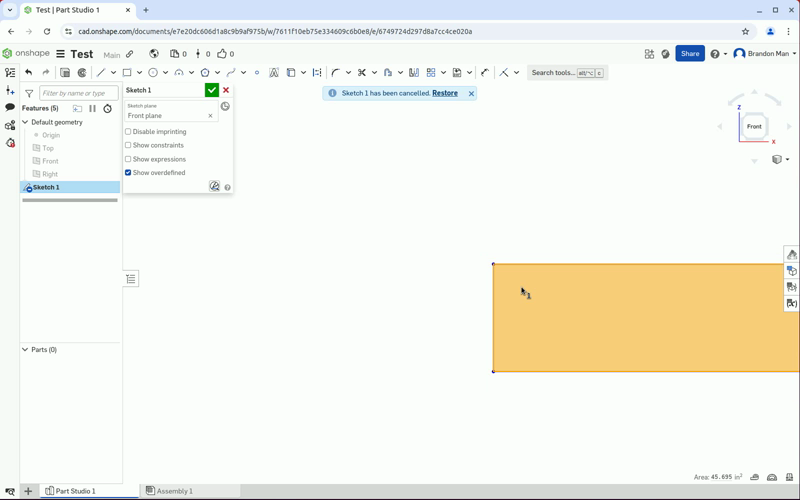
scroll(-6)
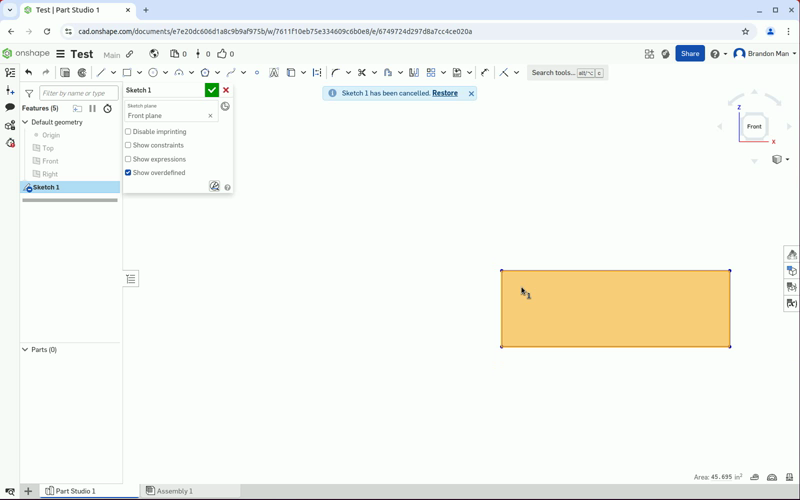
scroll(-6)
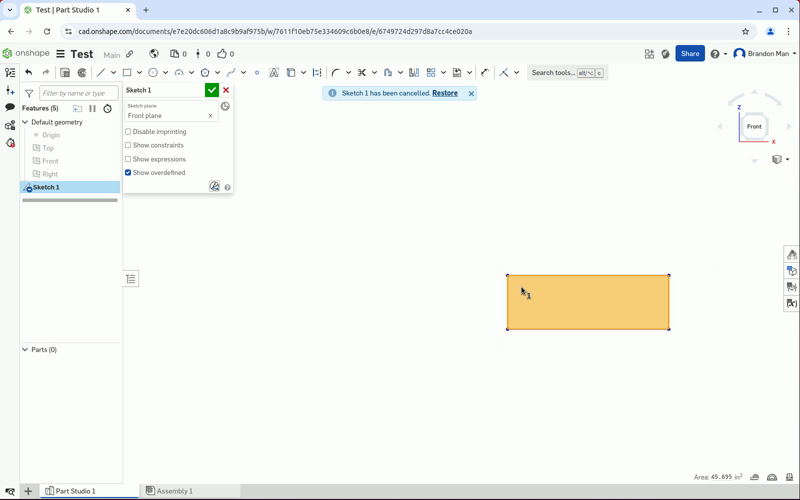
scroll(-6)
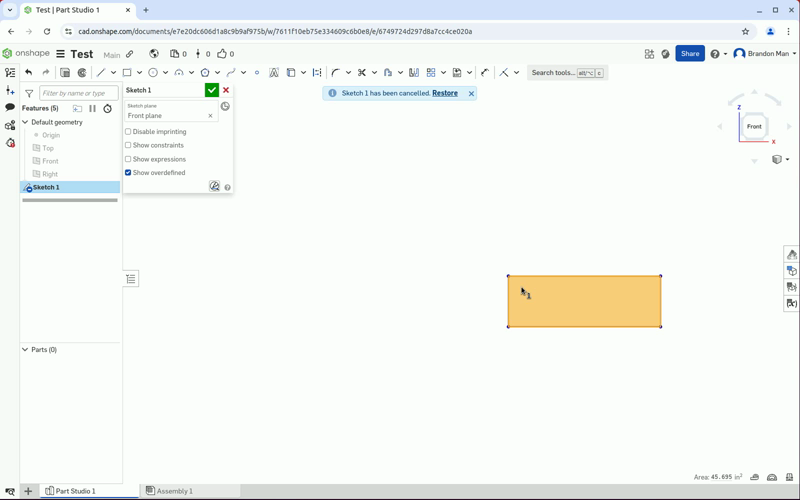
scroll(-6)
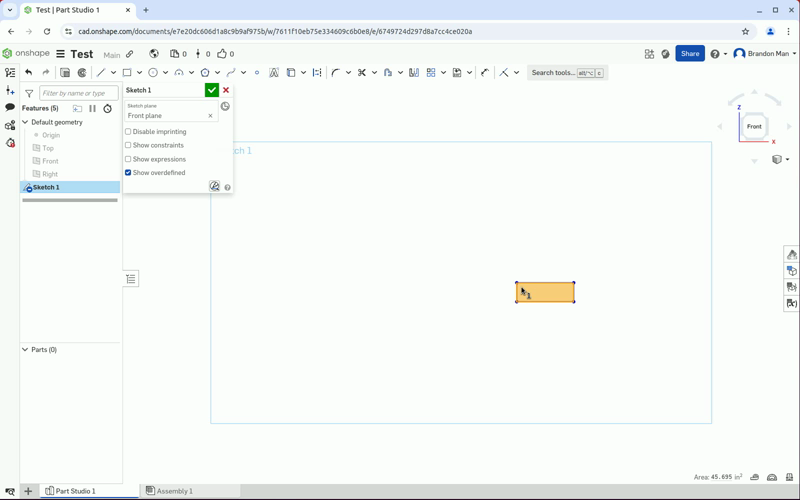
mouse_move(73, 352)
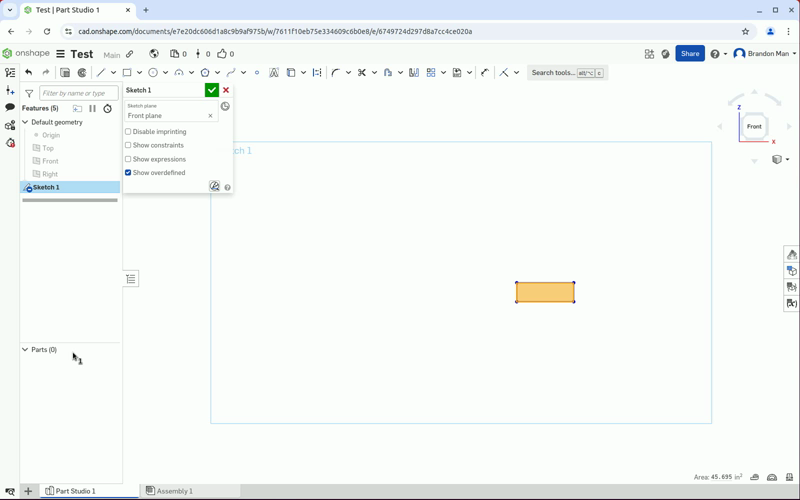
key(shift+y)
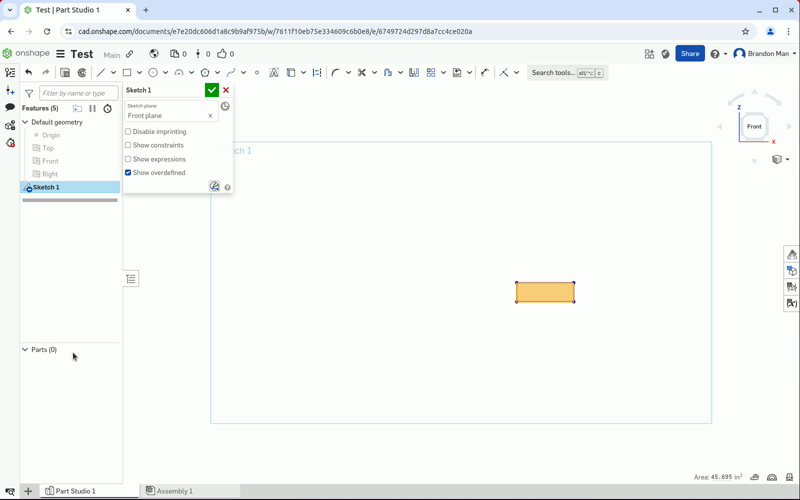
key(shift+e)
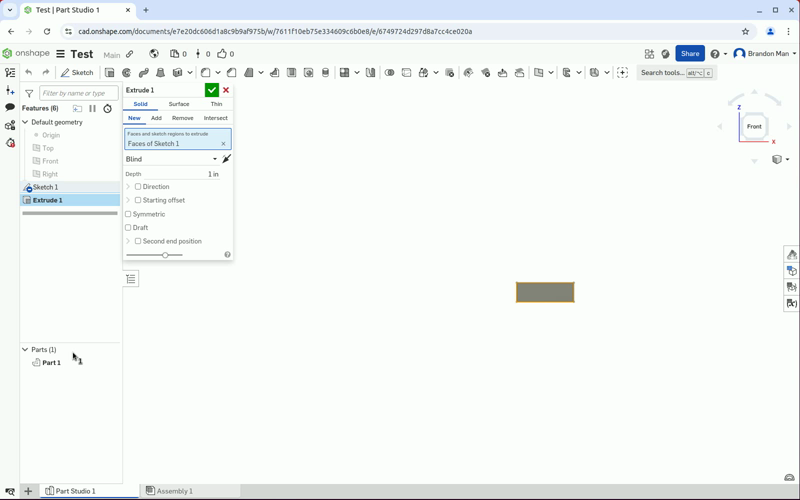
mouse_move(143, 106)
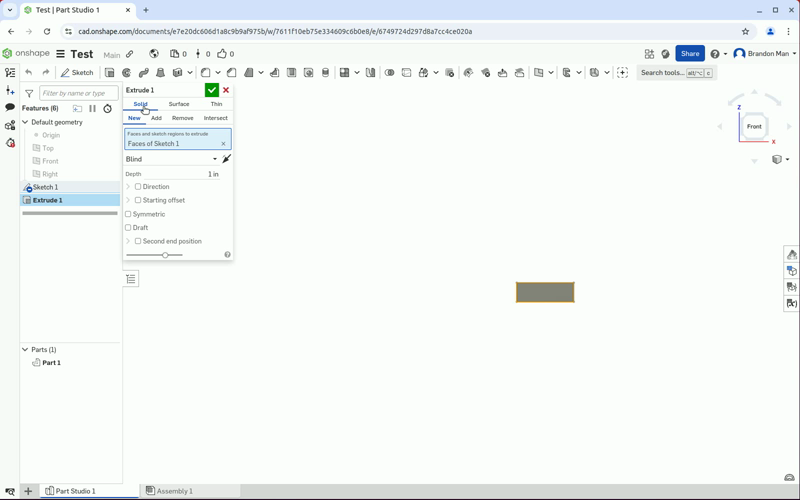
click(143, 106)
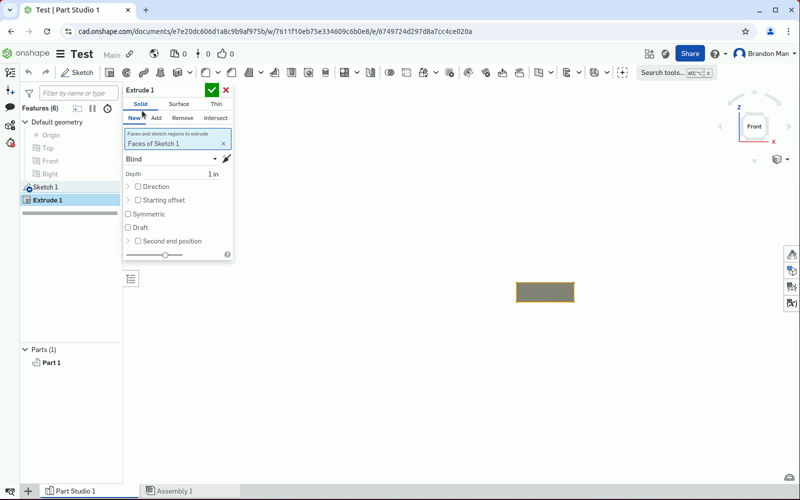
mouse_move(137, 120)
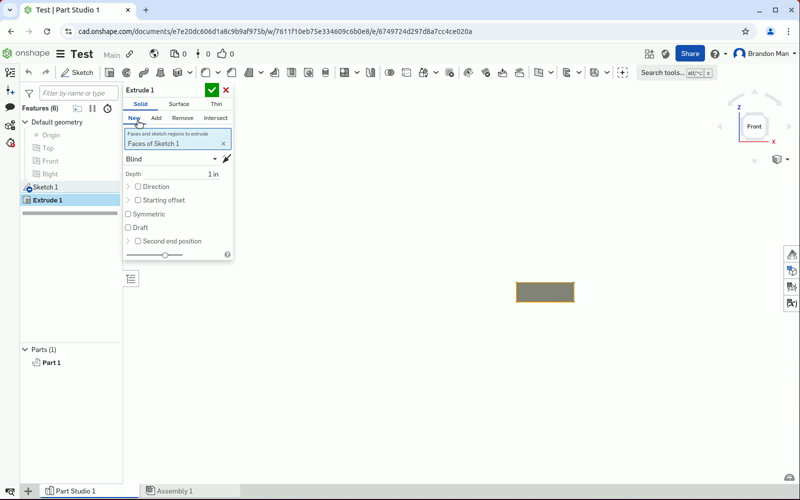
click(137, 120)
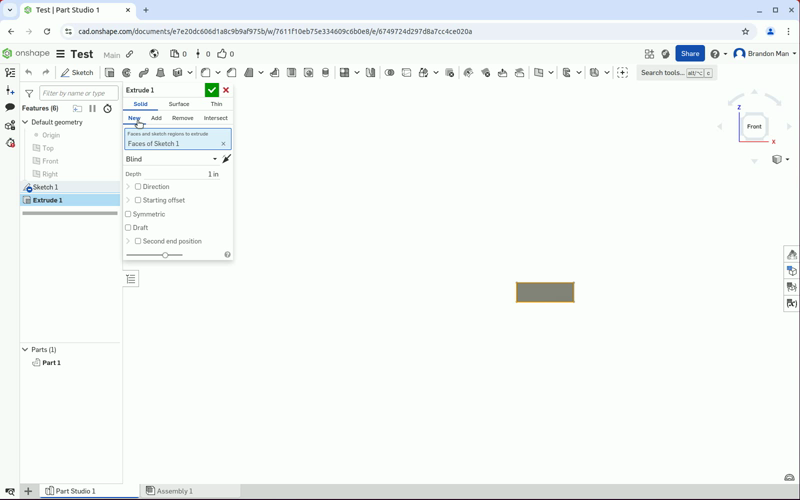
key(tab, 4)
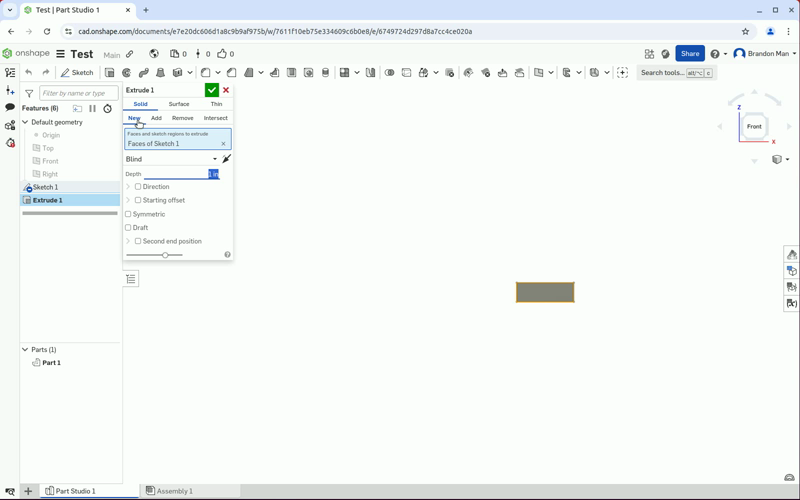
text(5.777)
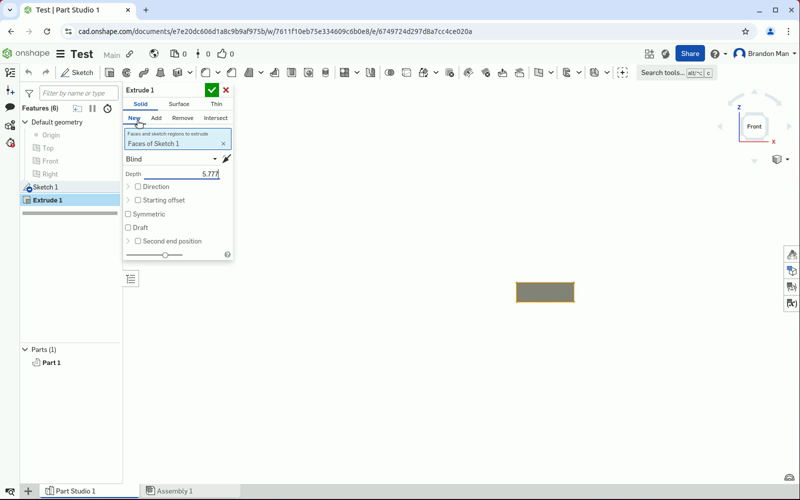
key(enter)
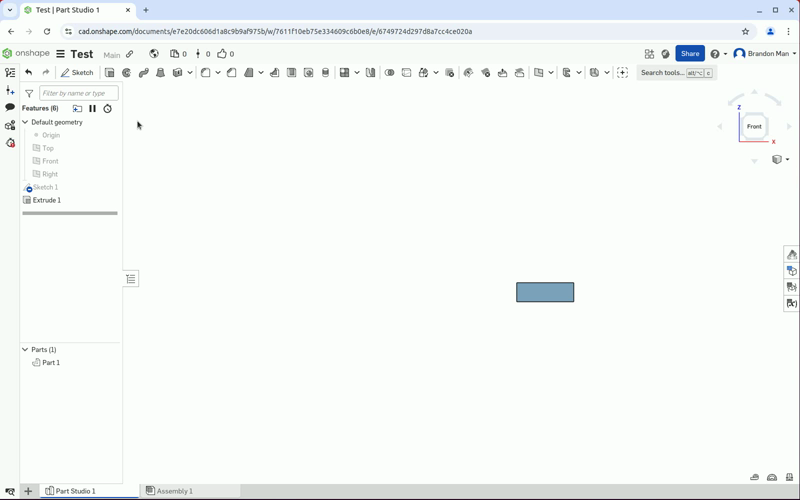
key(shift+h)
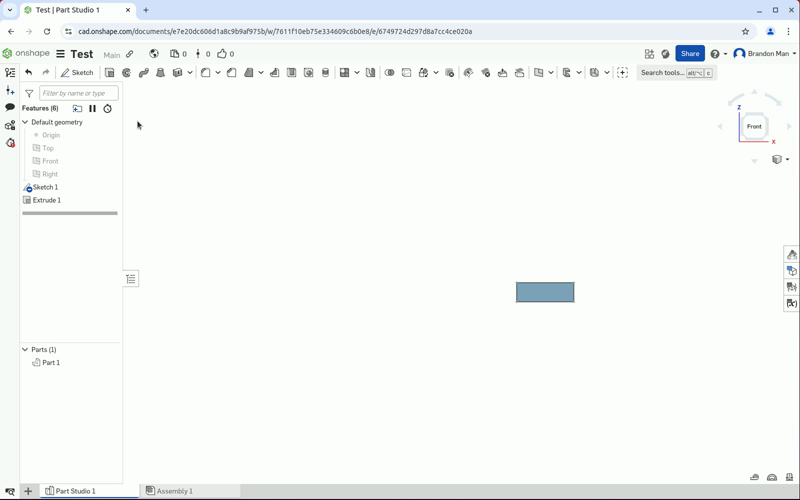
key(shift+h)
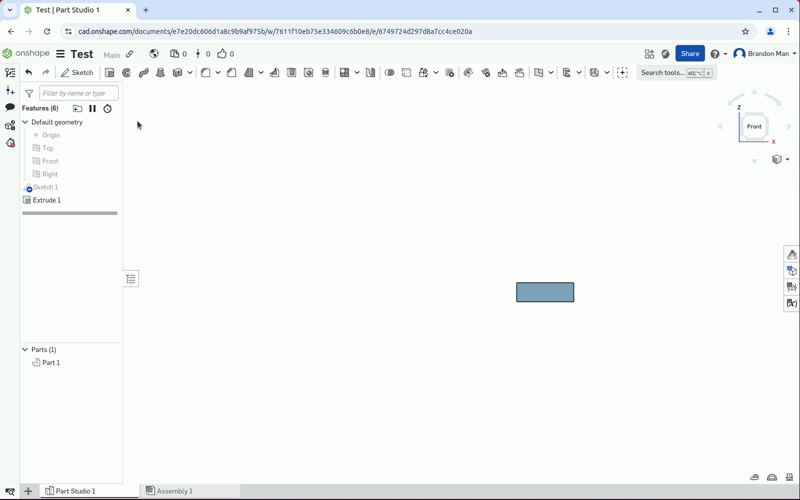
mouse_move(73, 189)
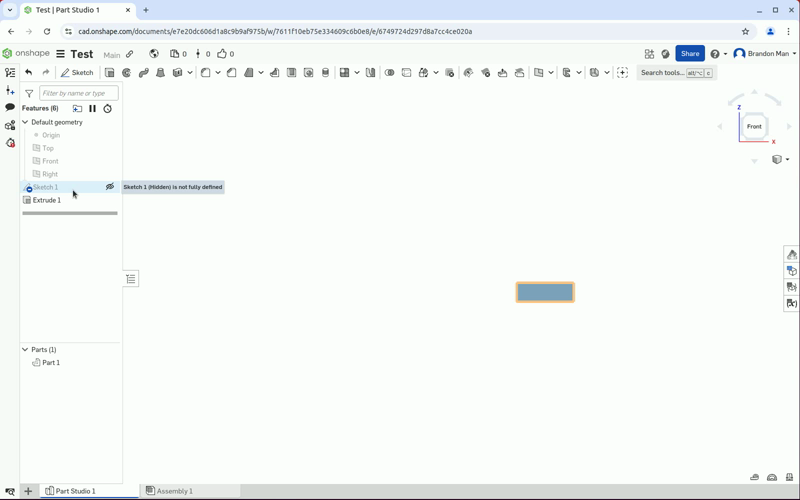
click(73, 189)
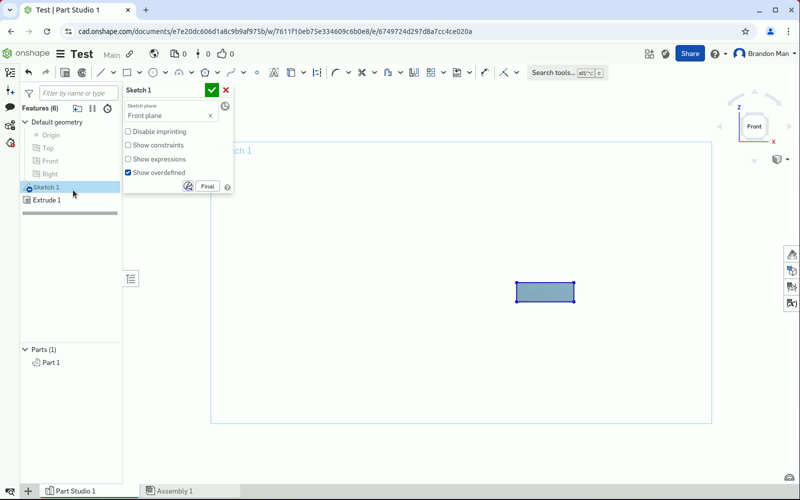
mouse_move(229, 92)
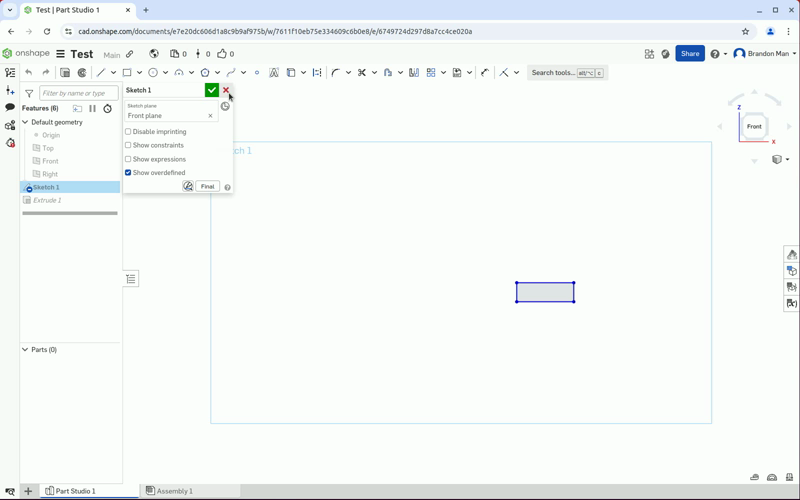
click(229, 92)
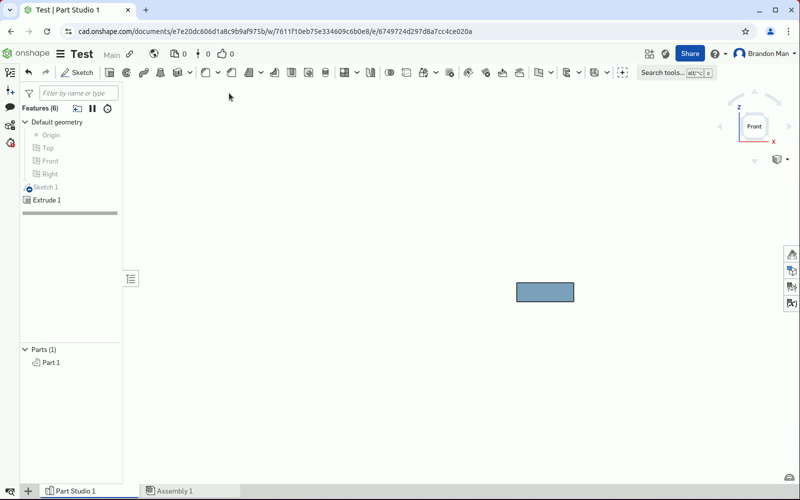
mouse_move(541, 75)
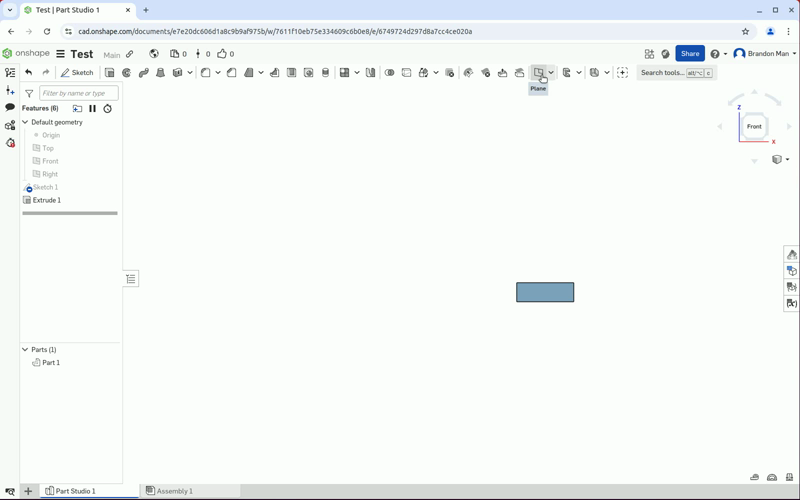
click(541, 75)
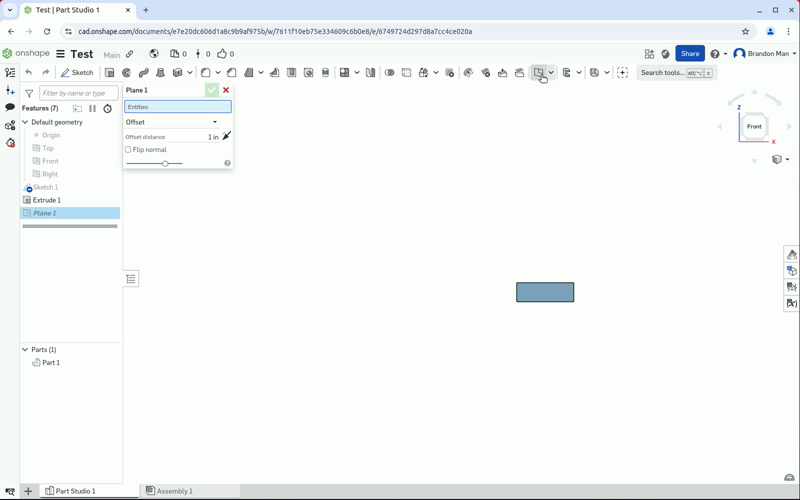
mouse_move(73, 163)
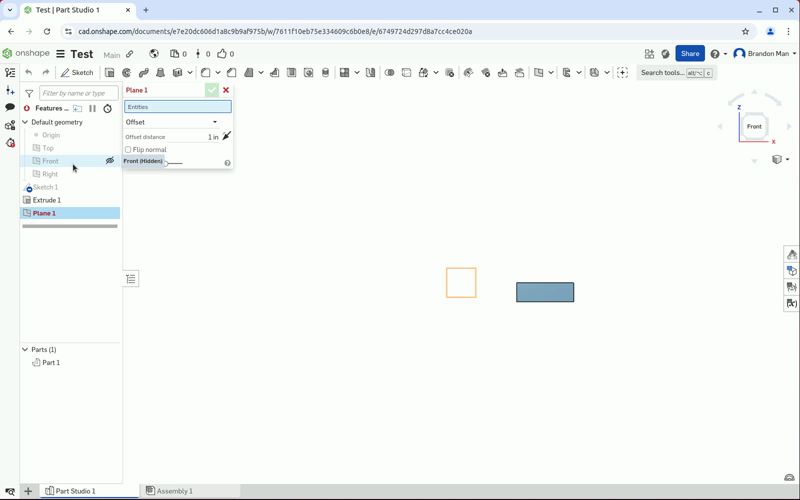
click(73, 163)
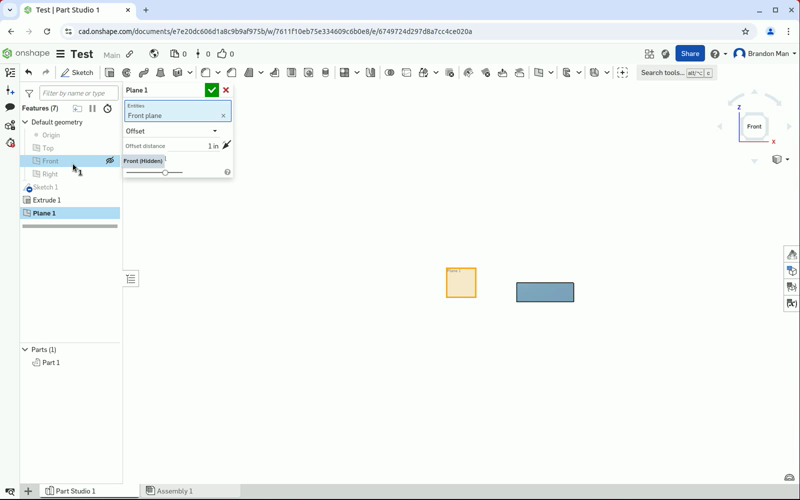
key(tab, 2)
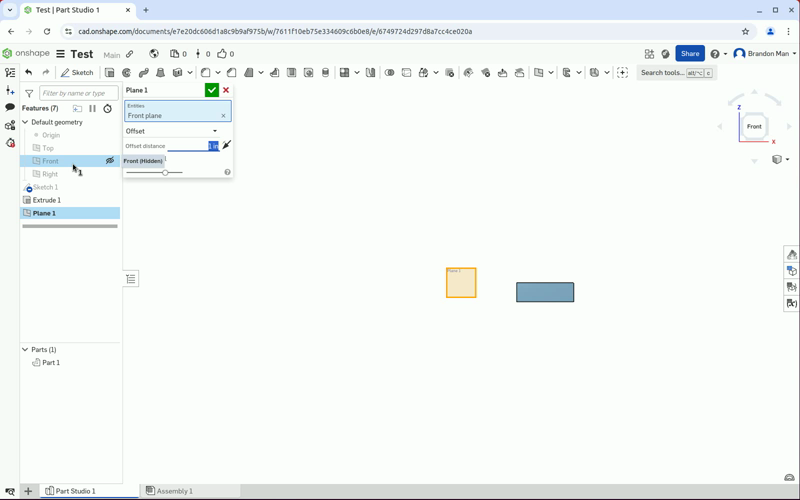
text(5.792)
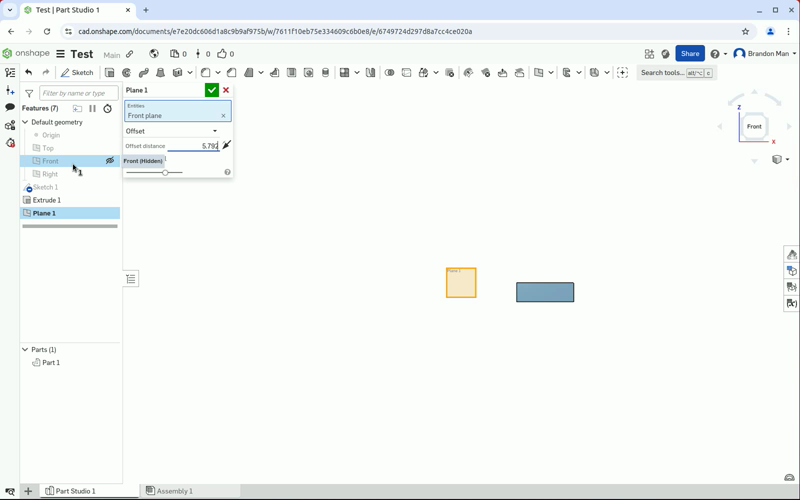
key(enter, 2)
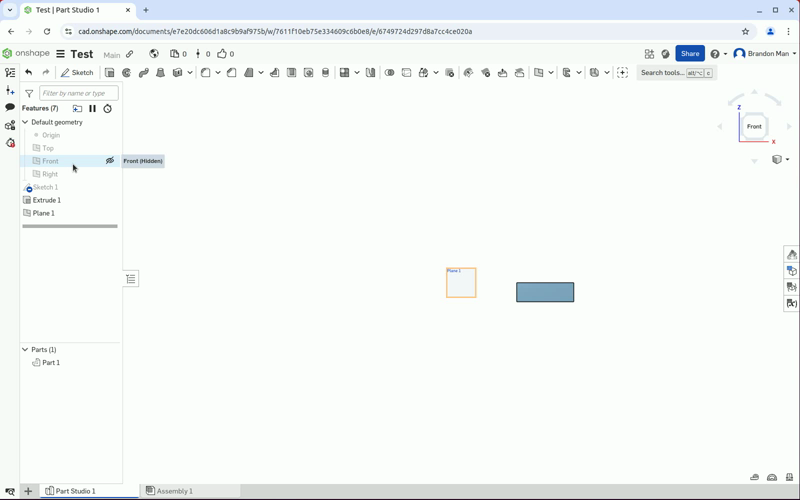
key(shift+s)
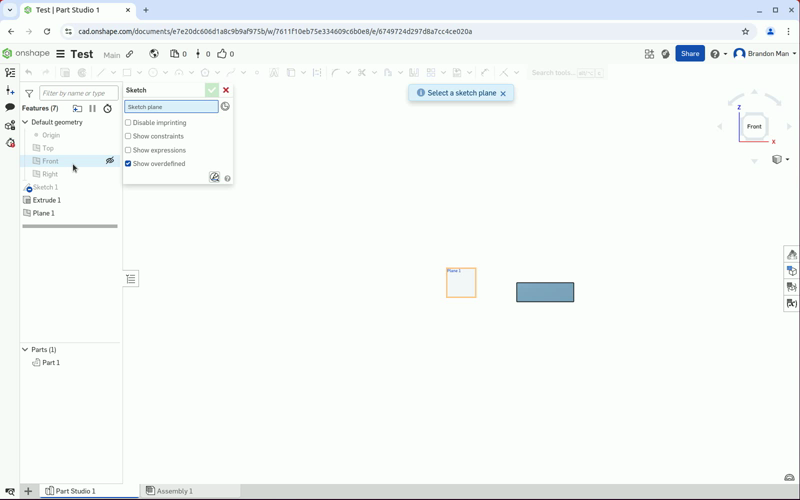
mouse_move(73, 215)
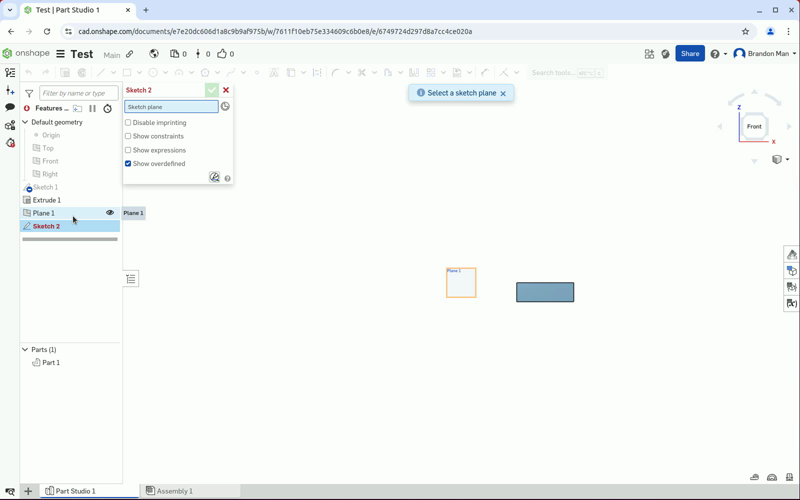
click(73, 215)
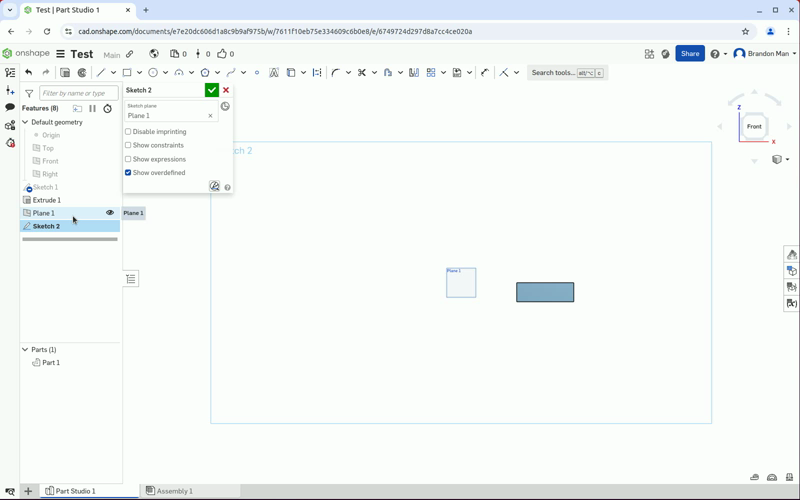
mouse_move(73, 352)
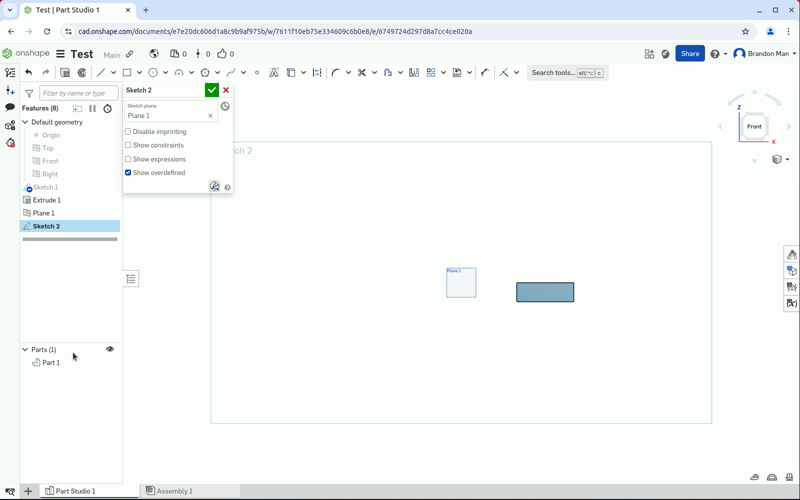
key(y)
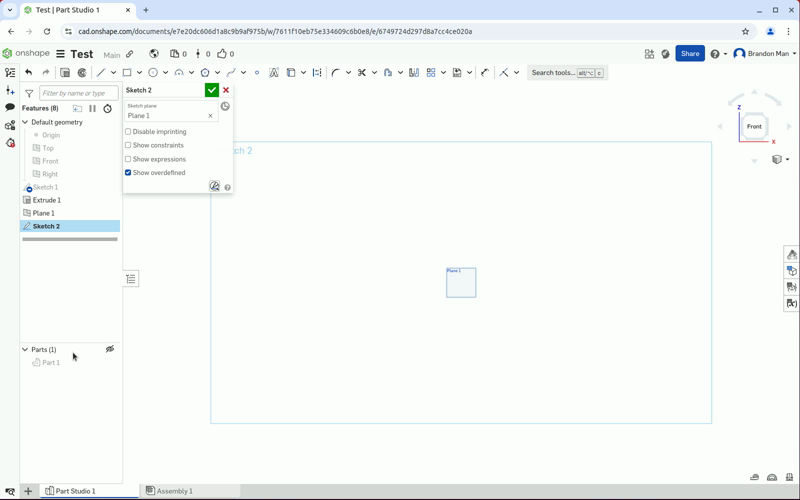
key(l)
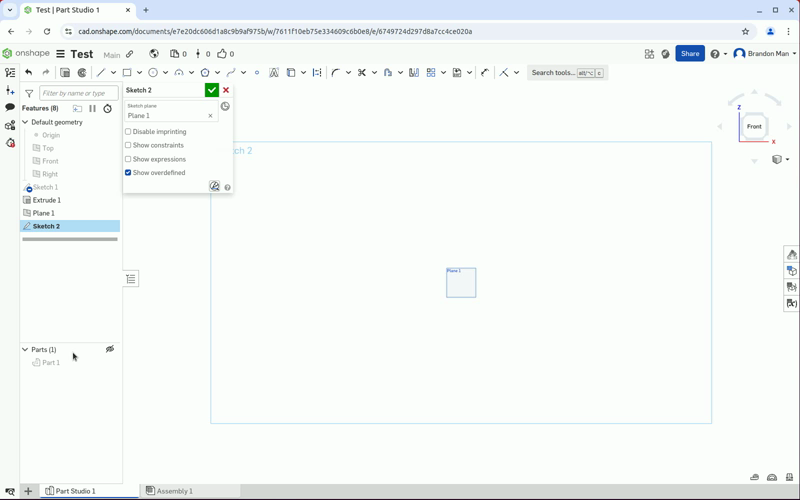
key_down(shift)
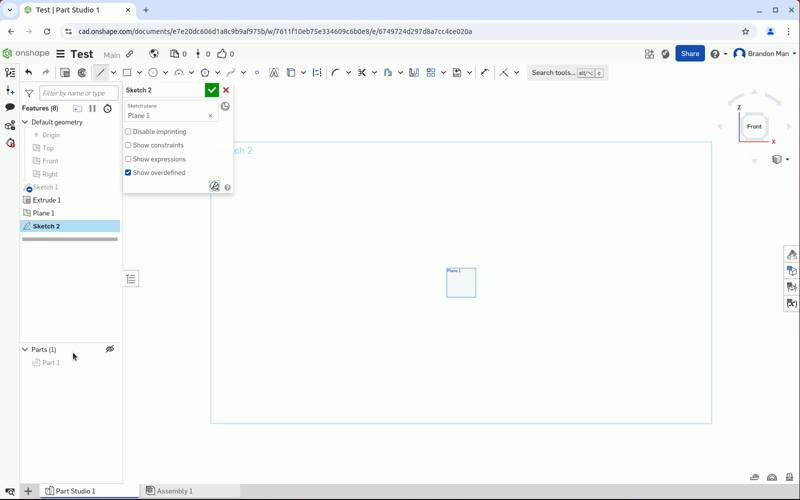
mouse_move(526, 301)
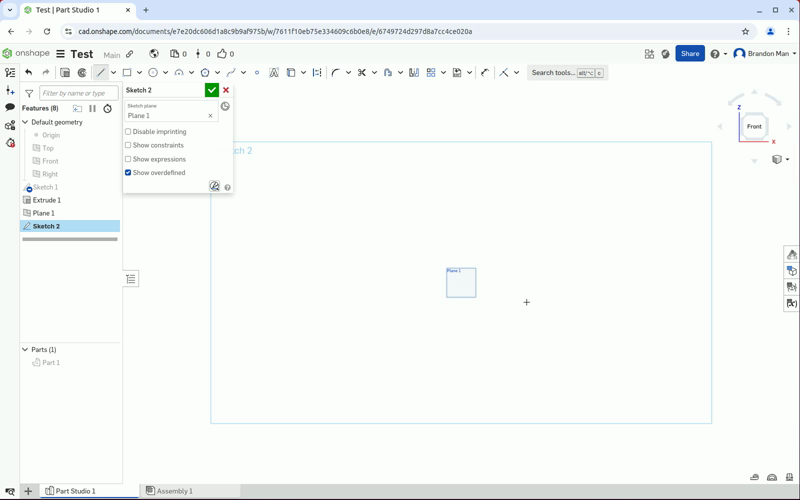
click(526, 301)
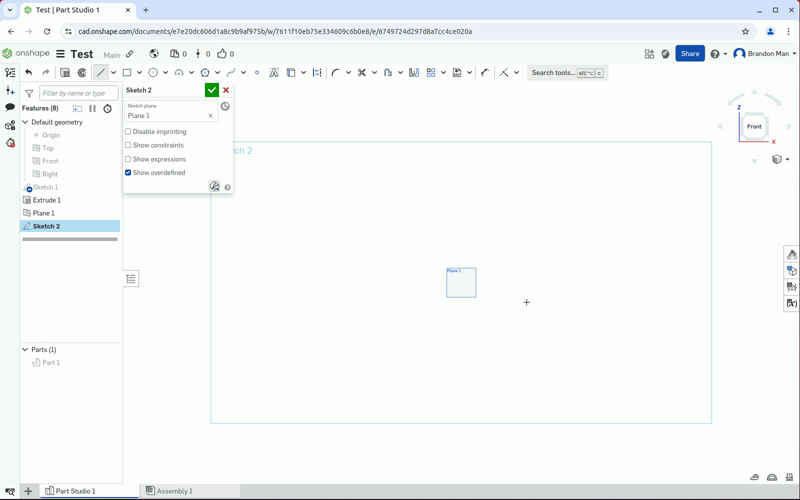
key_up(shift)
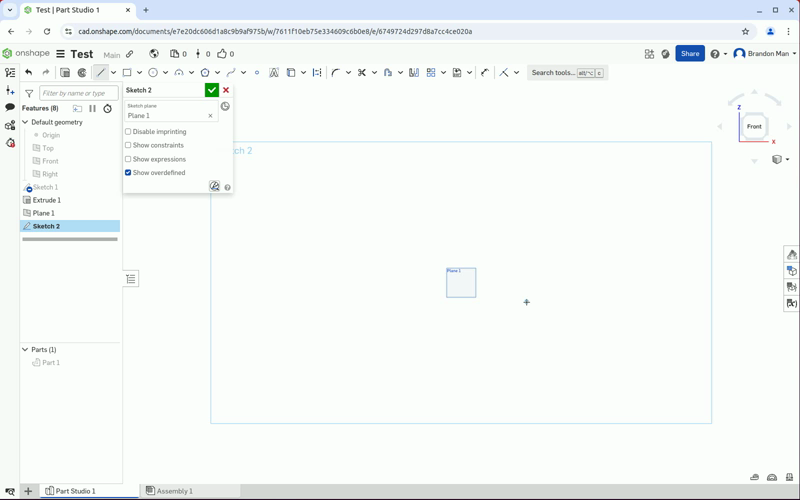
key_down(shift)
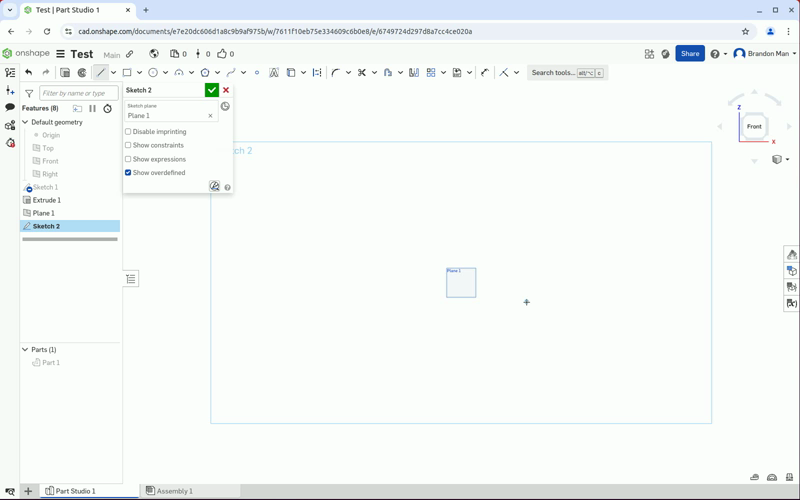
mouse_move(556, 301)
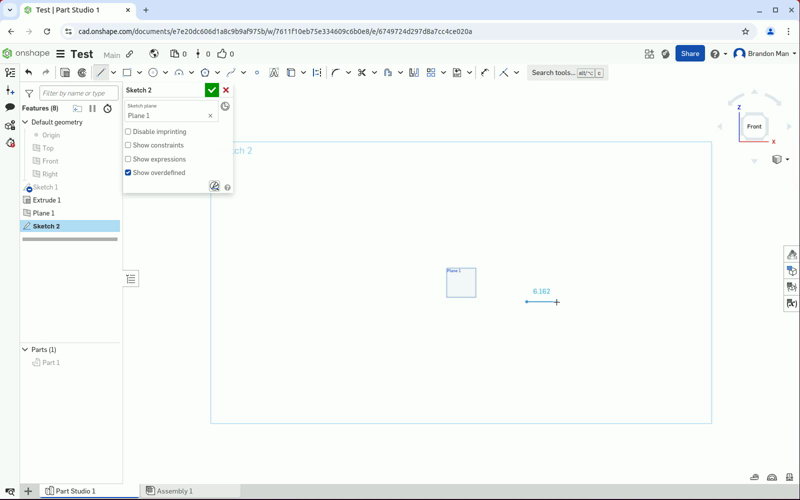
mouse_move(573, 301)
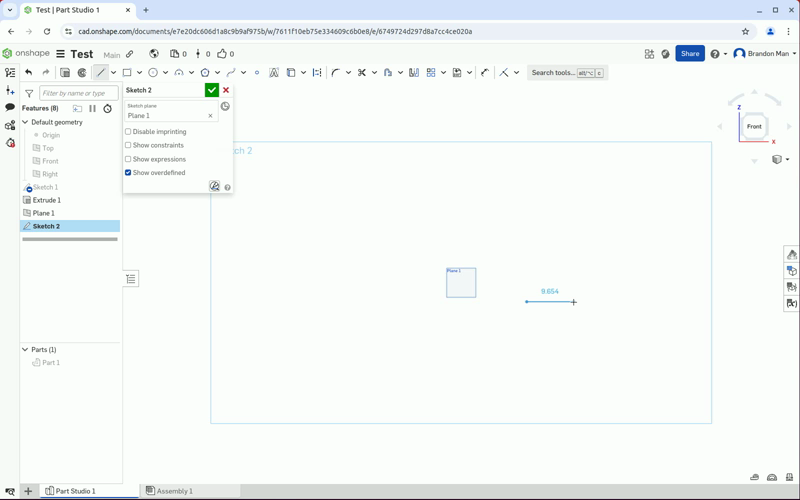
click(573, 301)
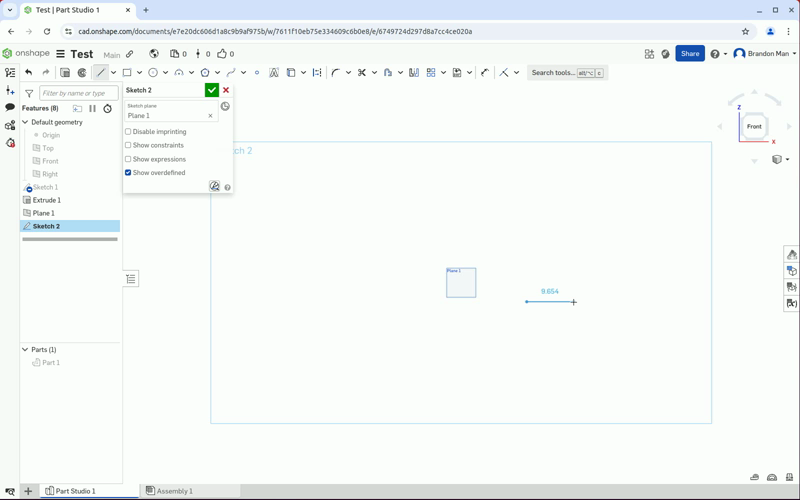
key_up(shift)
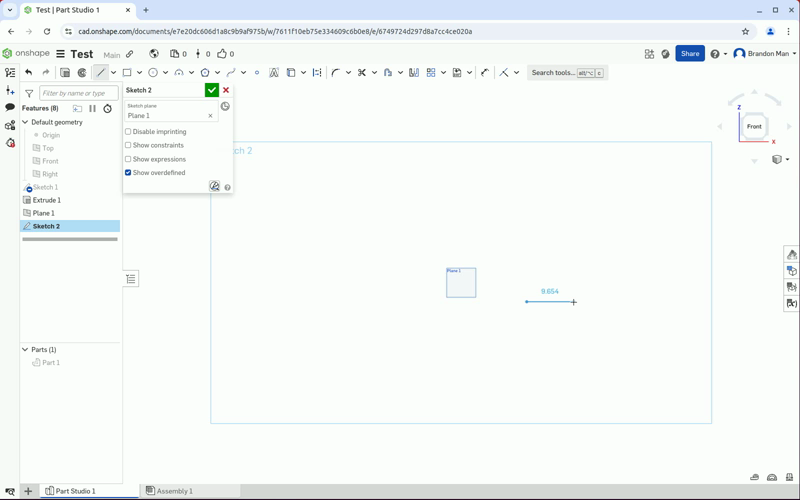
key_down(shift)
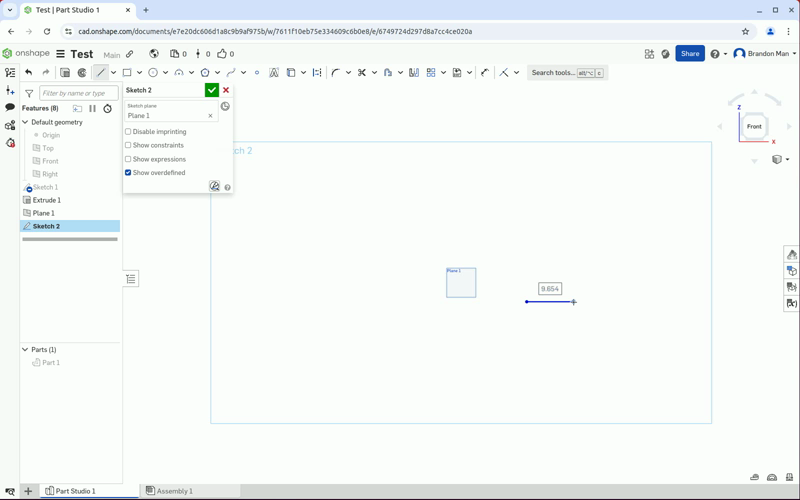
mouse_move(589, 301)
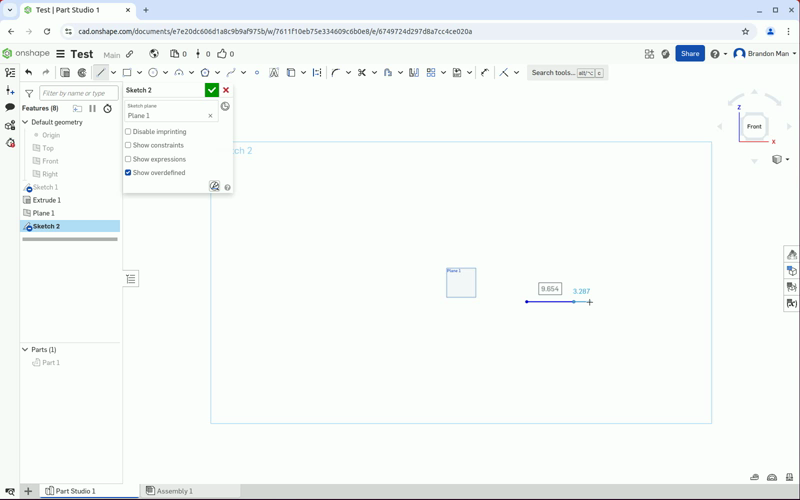
mouse_move(573, 282)
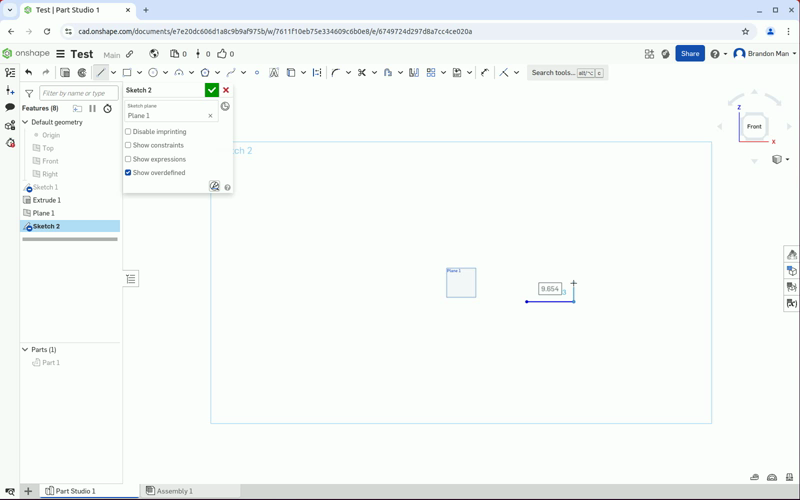
click(573, 282)
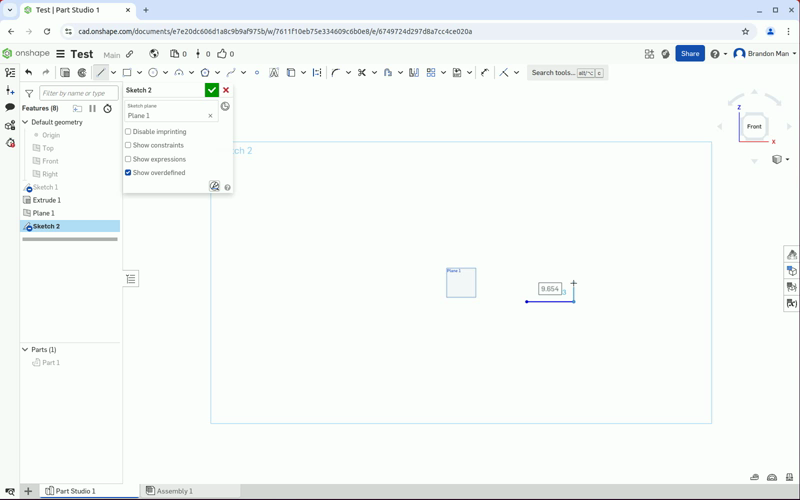
key_up(shift)
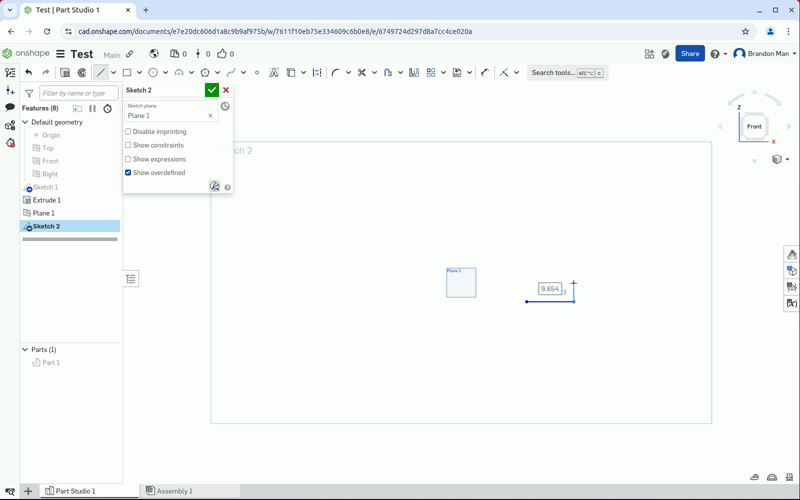
key_down(shift)
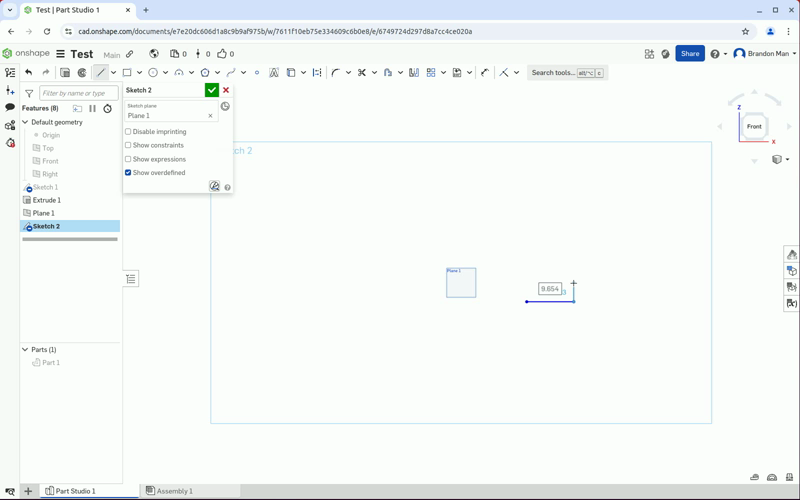
mouse_move(589, 282)
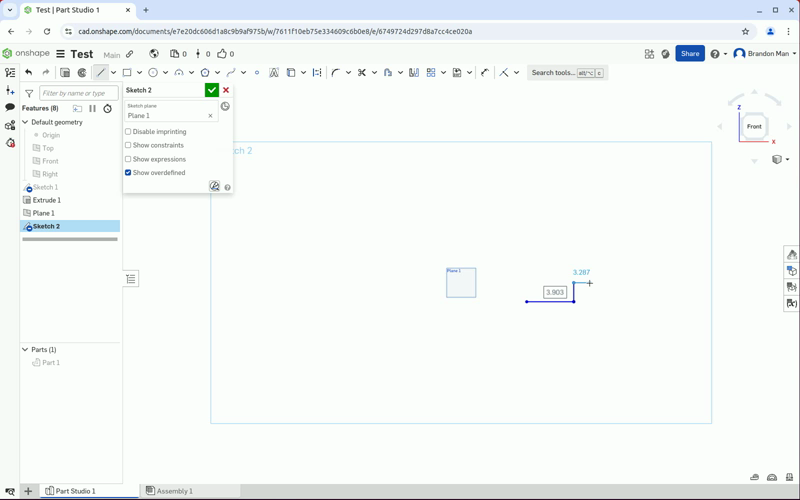
mouse_move(526, 282)
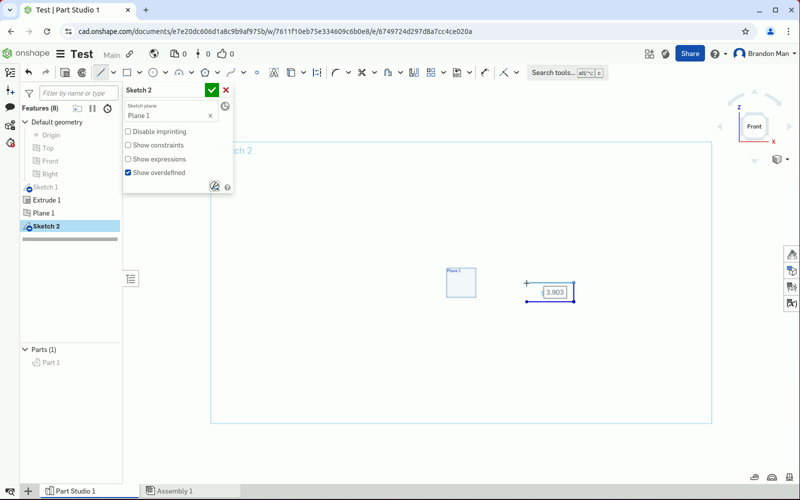
click(526, 282)
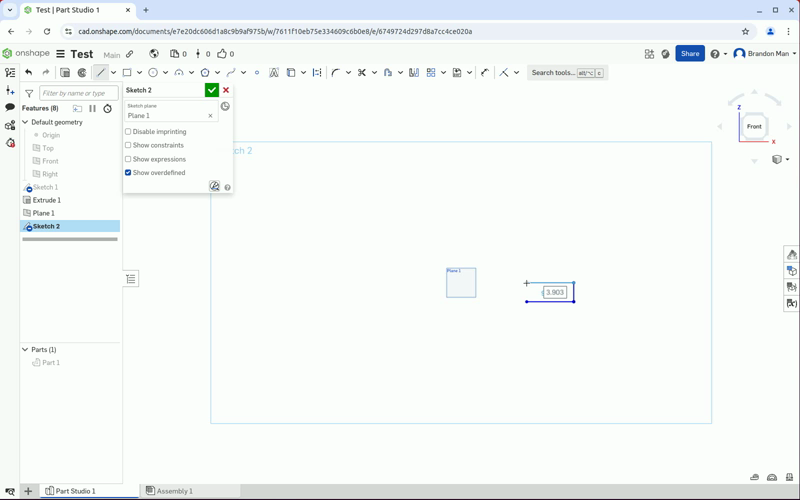
key_up(shift)
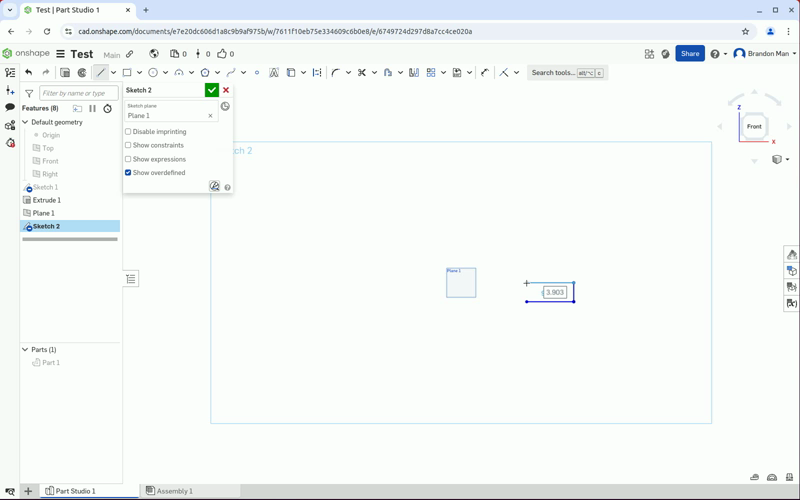
mouse_move(556, 282)
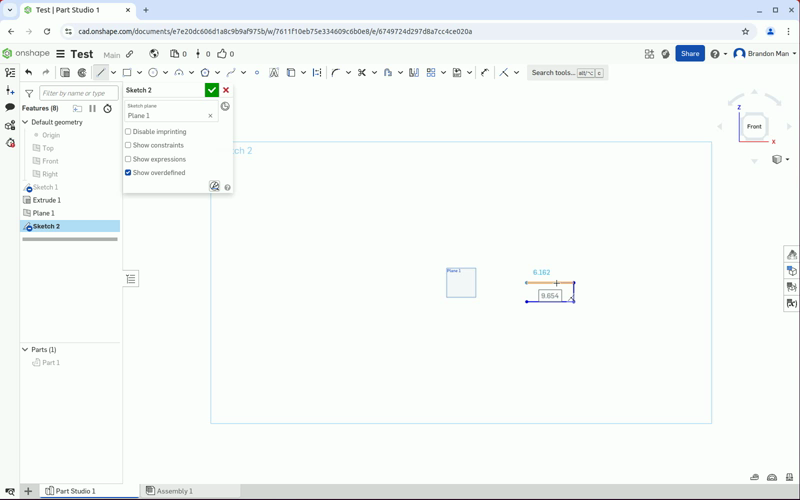
key_down(shift)
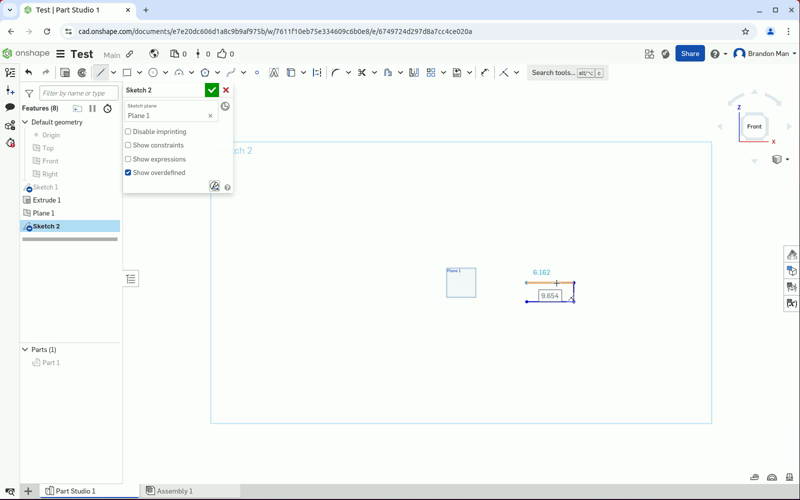
mouse_move(526, 301)
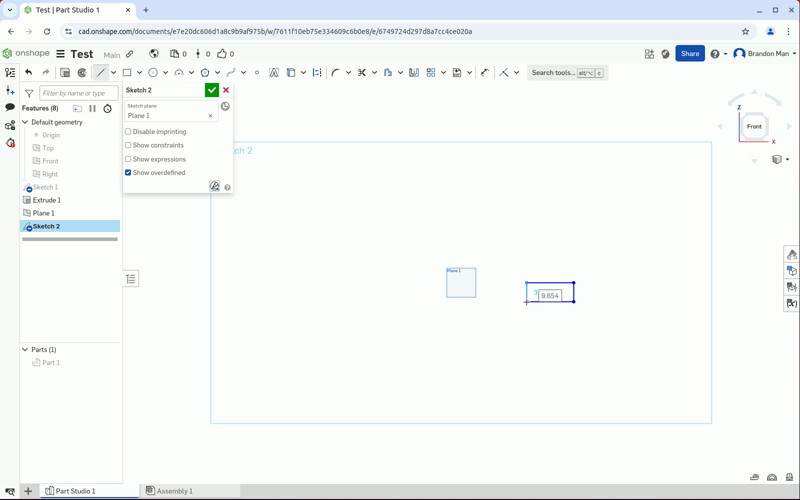
key_up(shift)
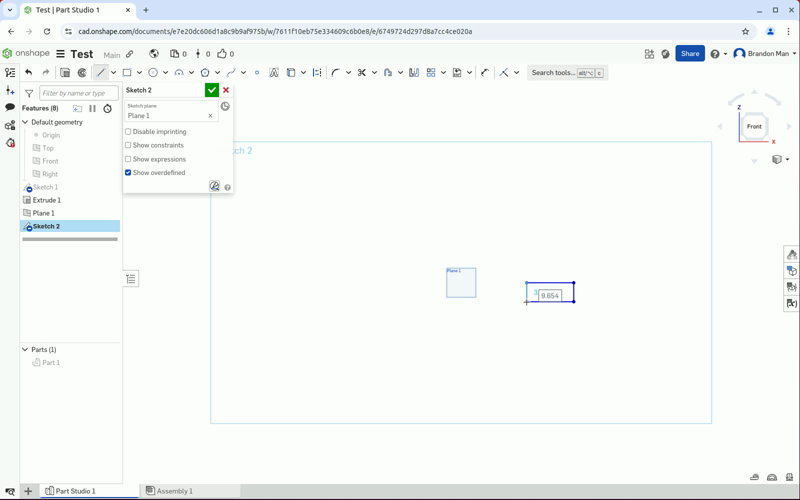
click(526, 301)
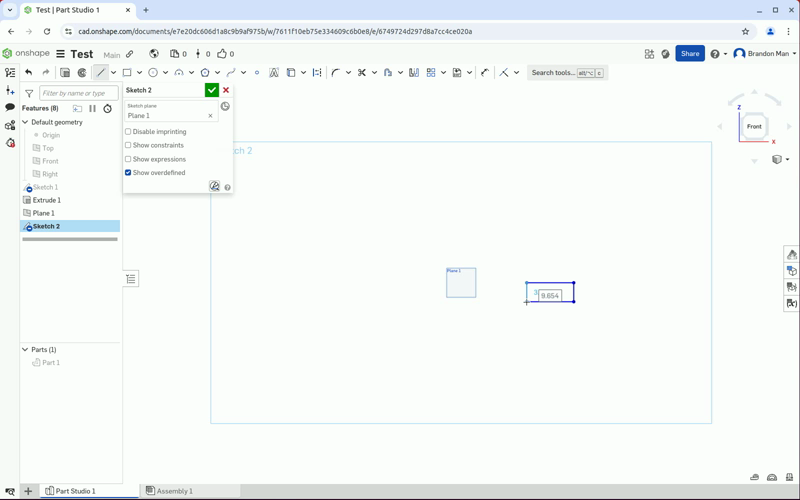
key(esc)
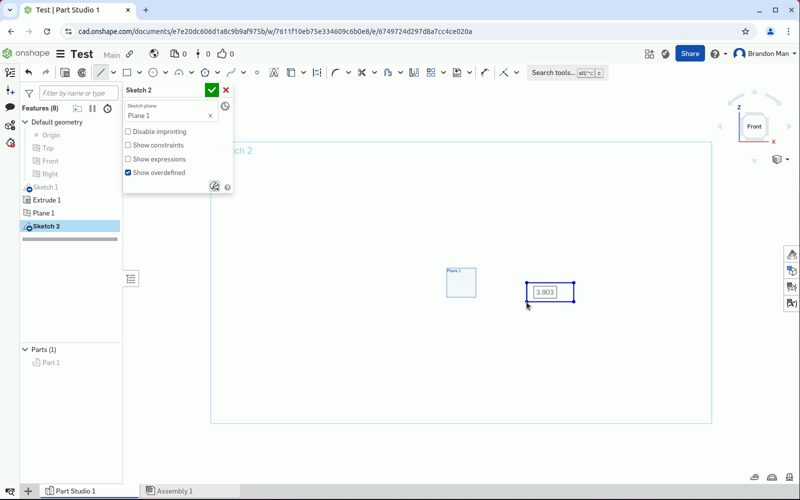
mouse_move(536, 297)
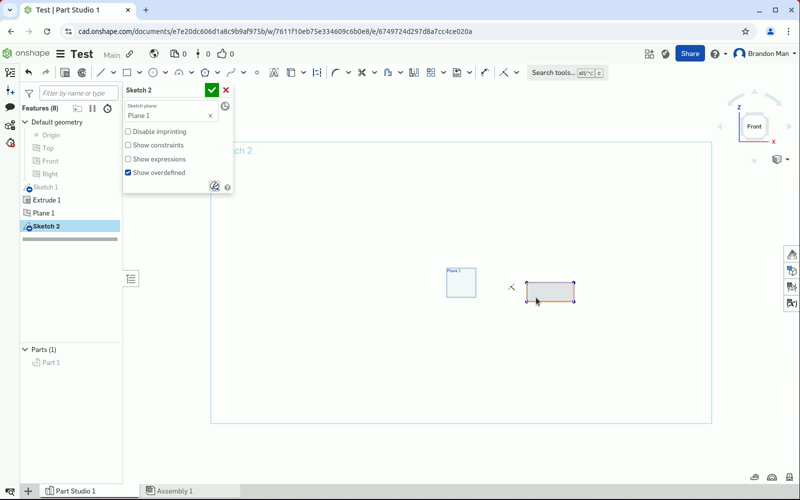
scroll(6)
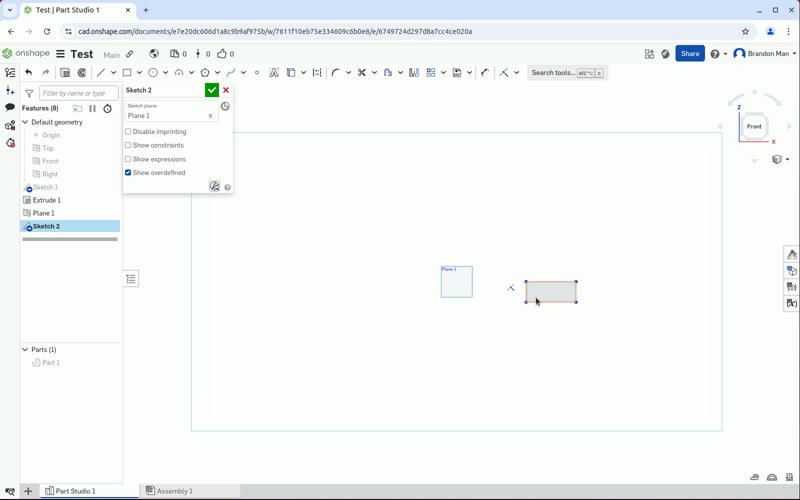
scroll(6)
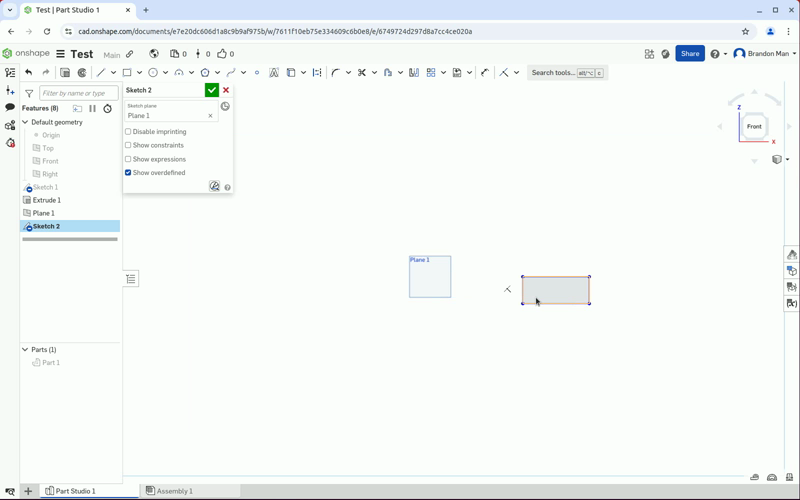
scroll(6)
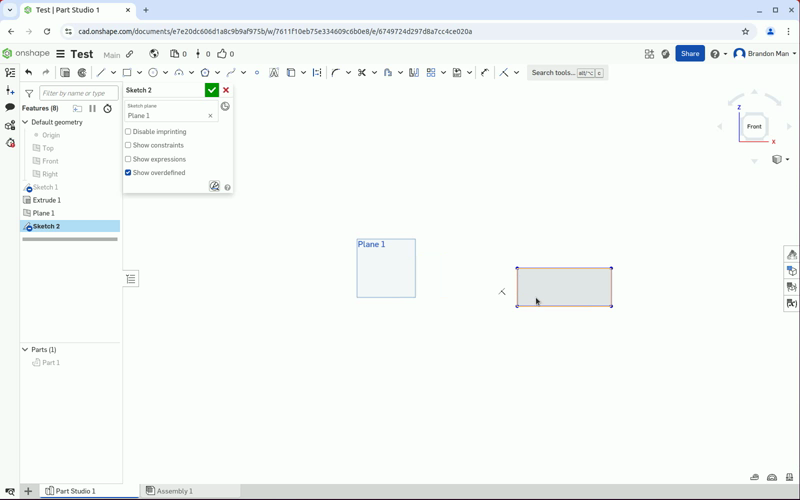
scroll(6)
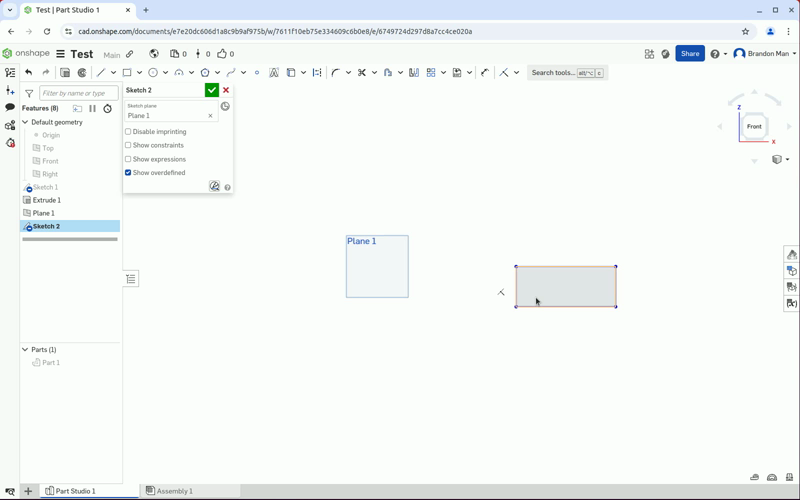
scroll(6)
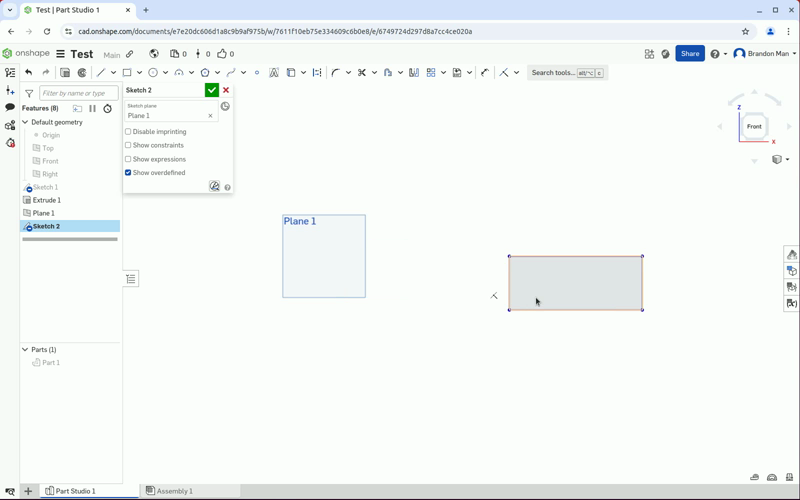
scroll(6)
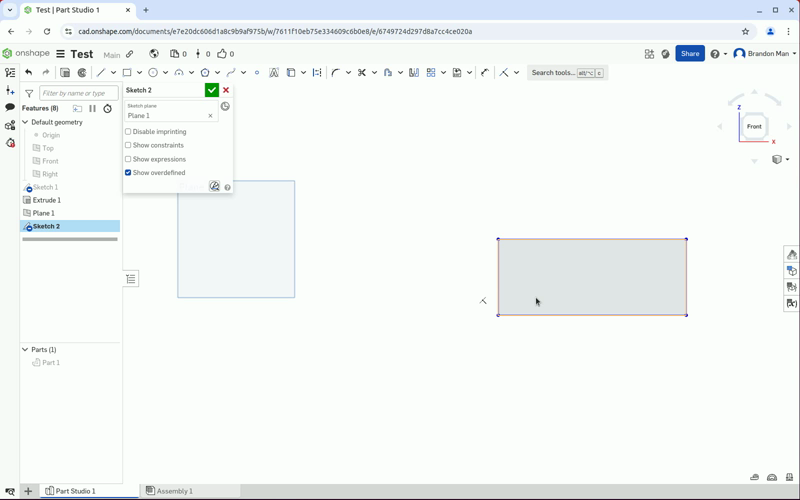
scroll(6)
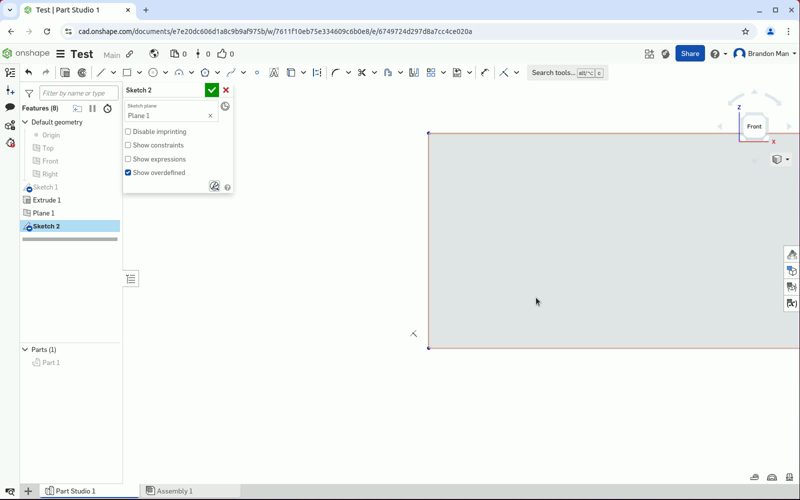
click(536, 297)
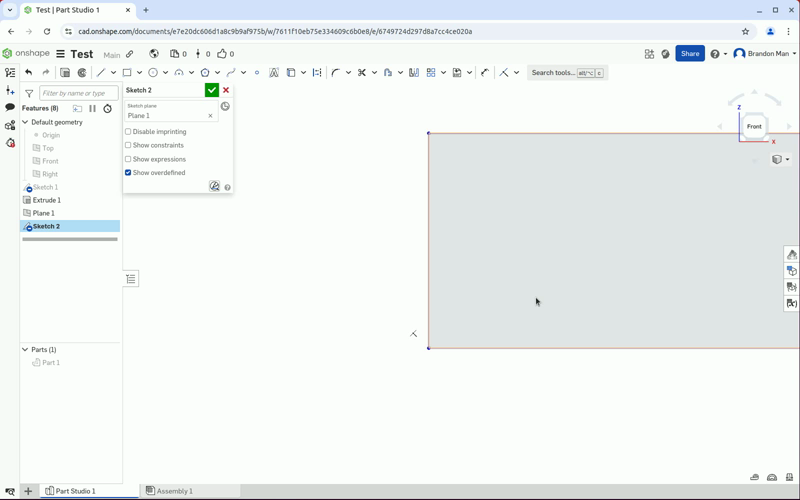
scroll(-6)
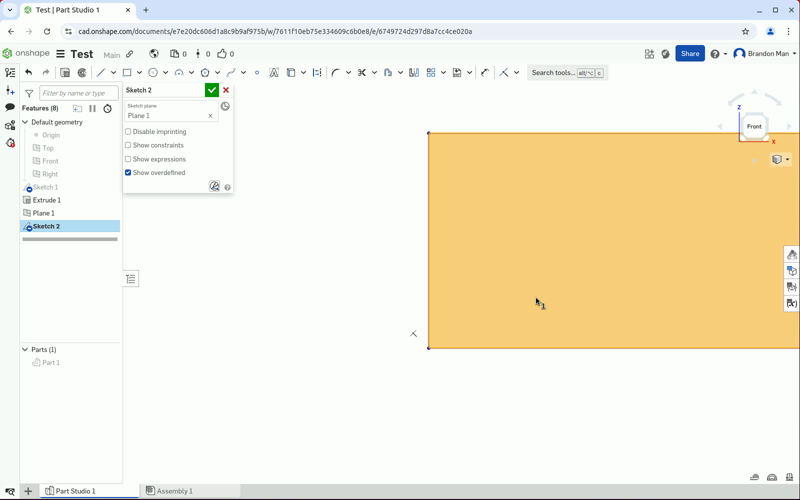
scroll(-6)
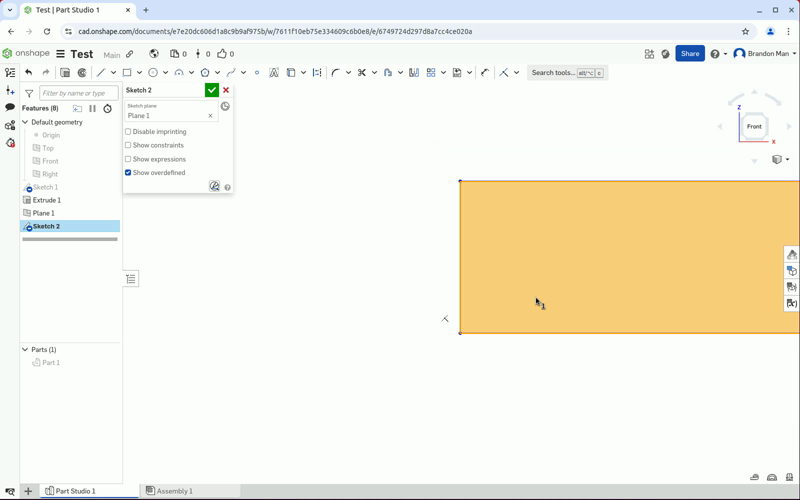
scroll(-6)
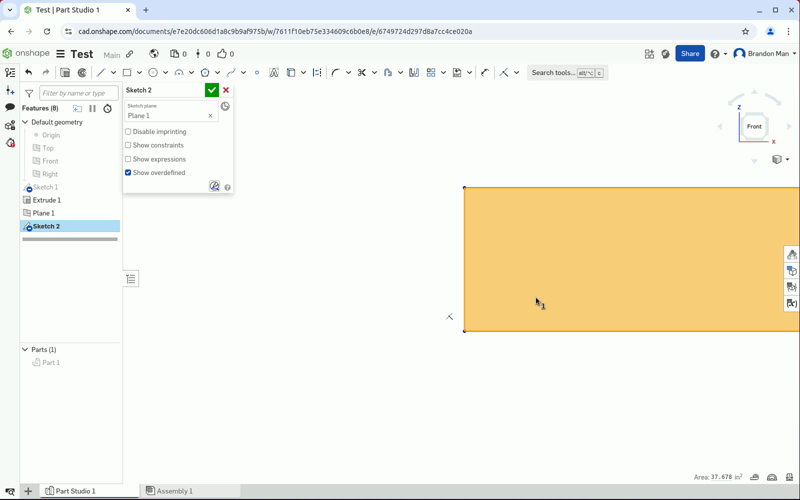
scroll(-6)
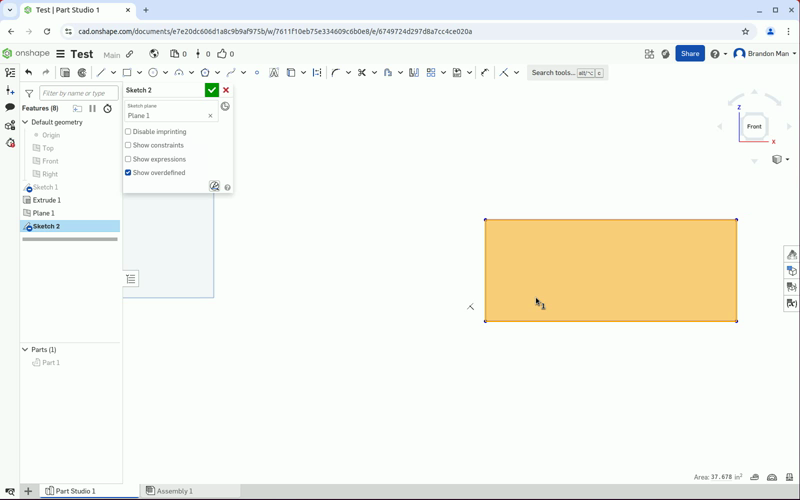
scroll(-6)
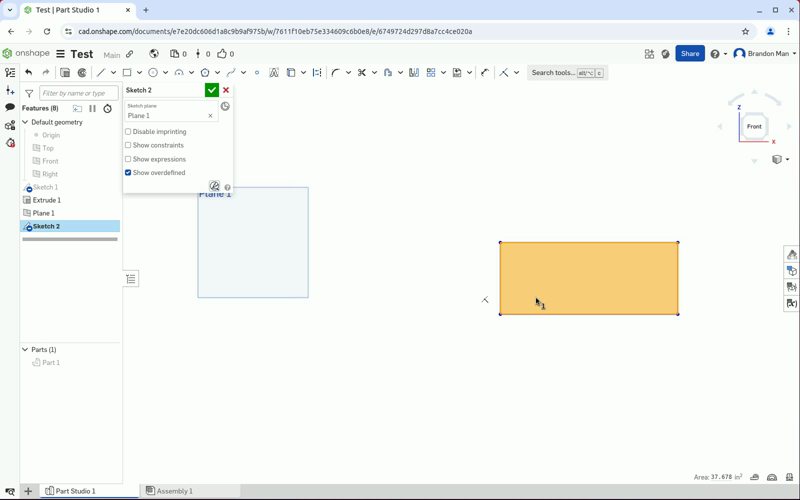
scroll(-6)
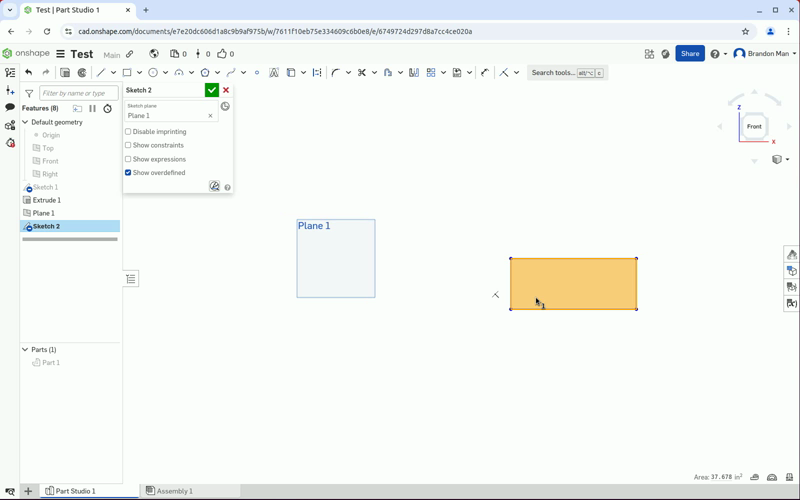
scroll(-6)
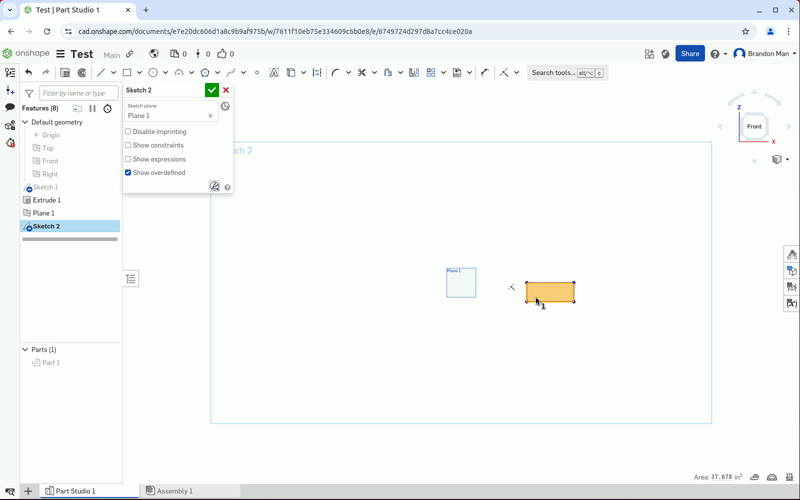
mouse_move(73, 352)
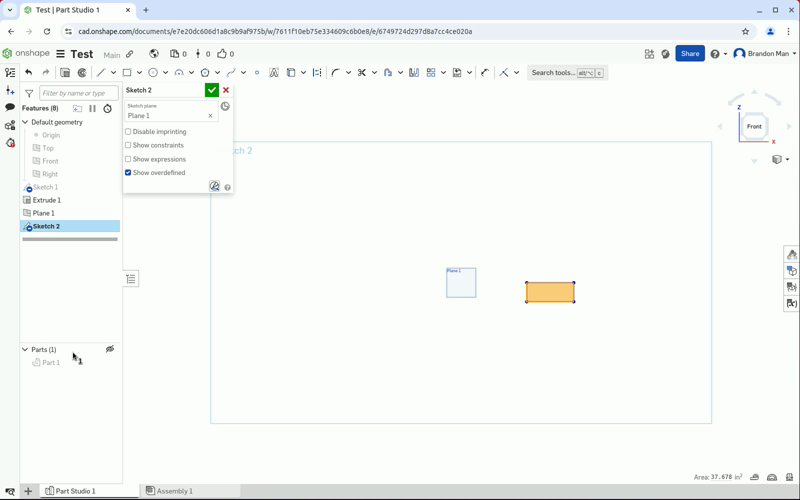
key(shift+y)
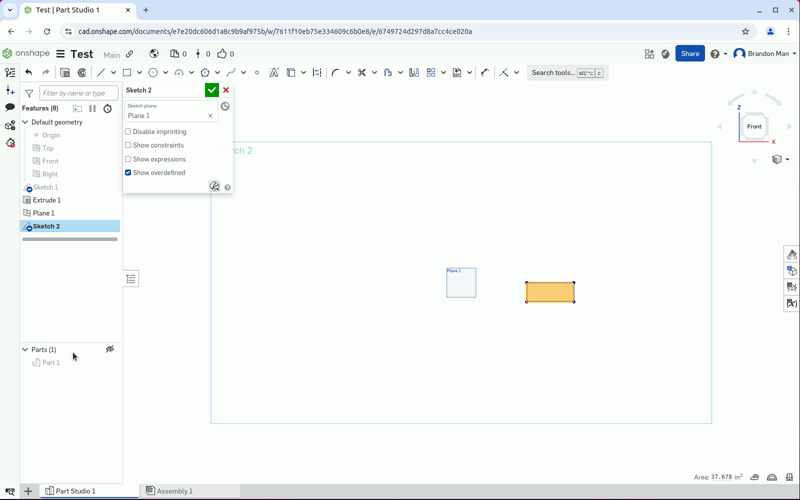
key(shift+e)
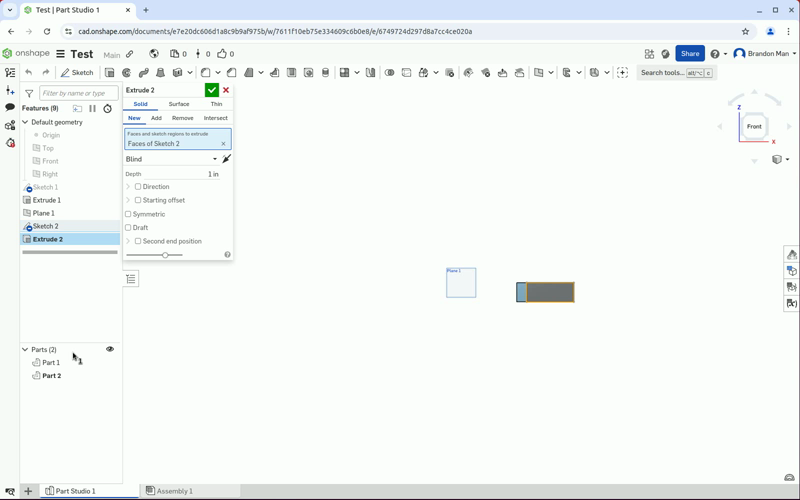
mouse_move(143, 106)
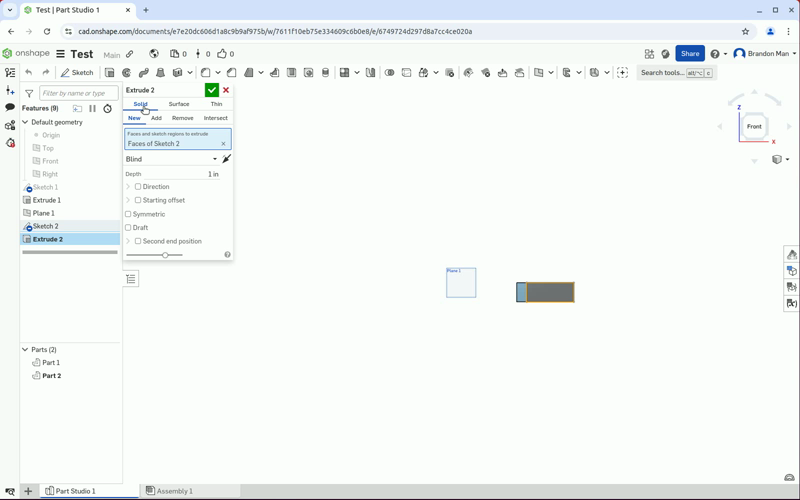
click(143, 106)
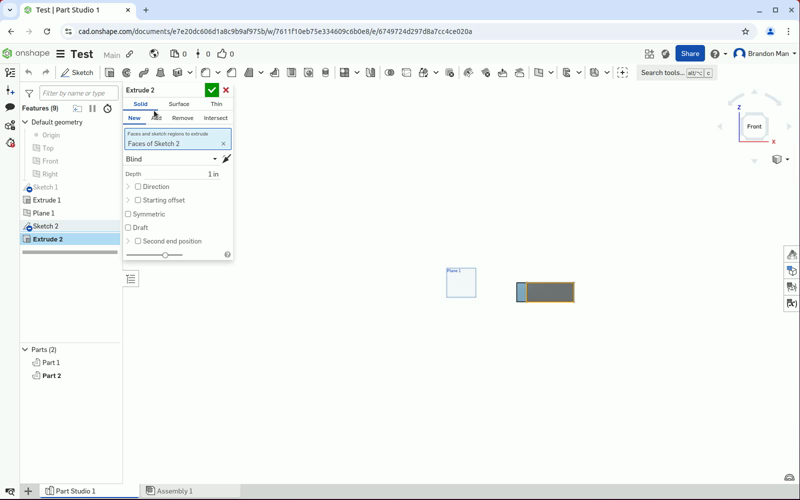
mouse_move(186, 120)
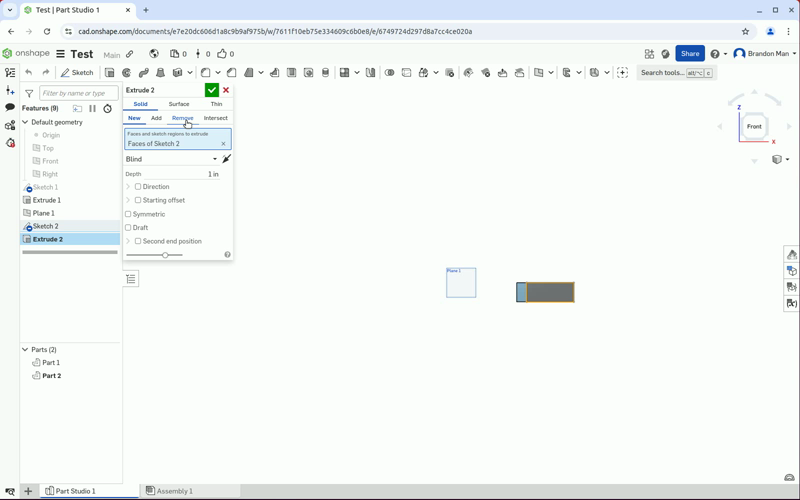
click(186, 120)
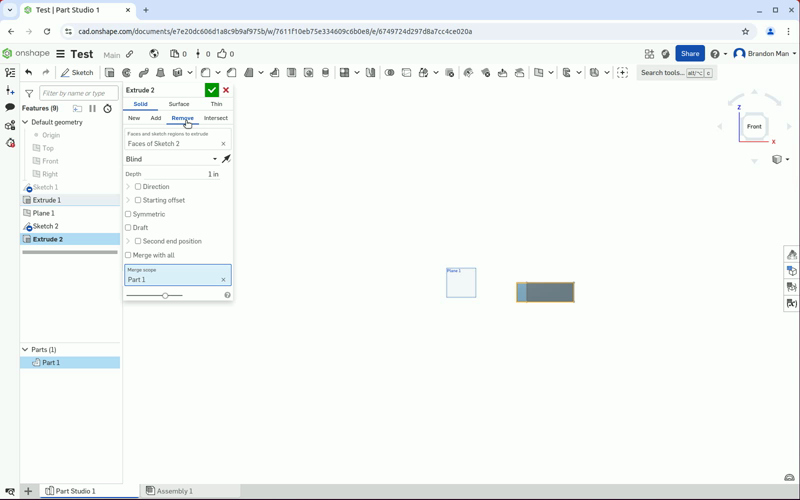
key(tab, 4)
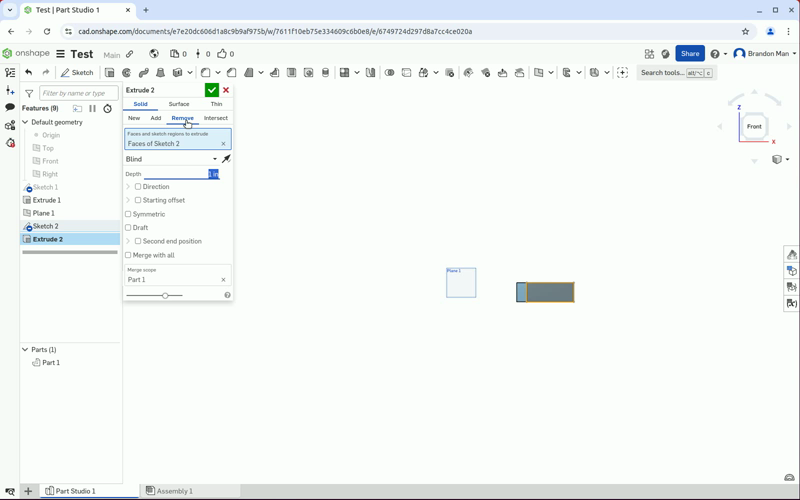
text(3.851)
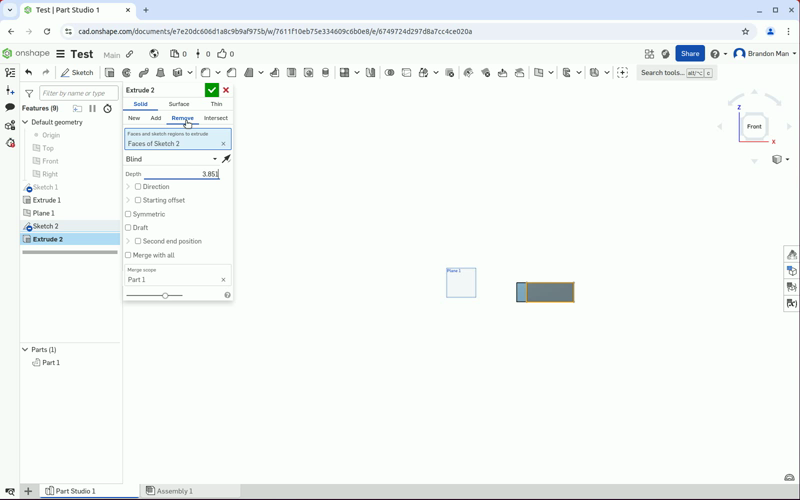
key(tab, 6)
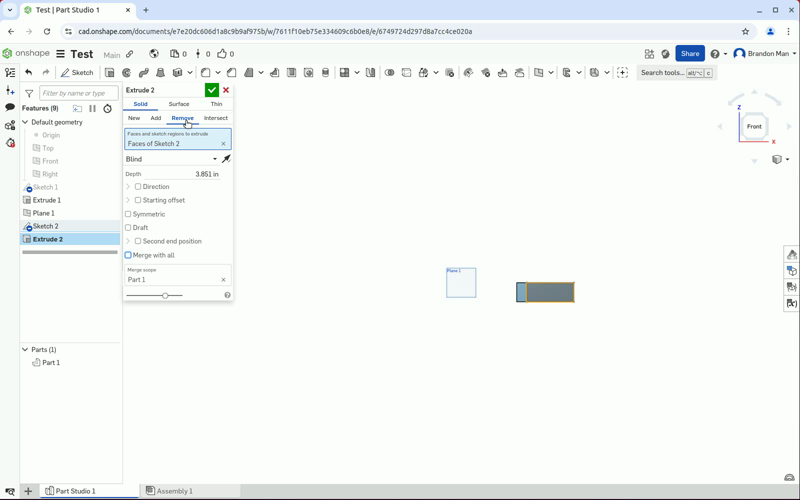
key(space)
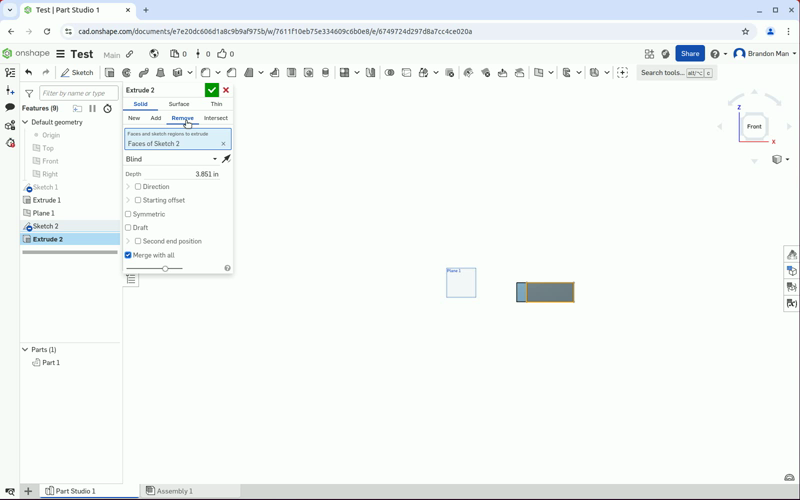
key(enter)
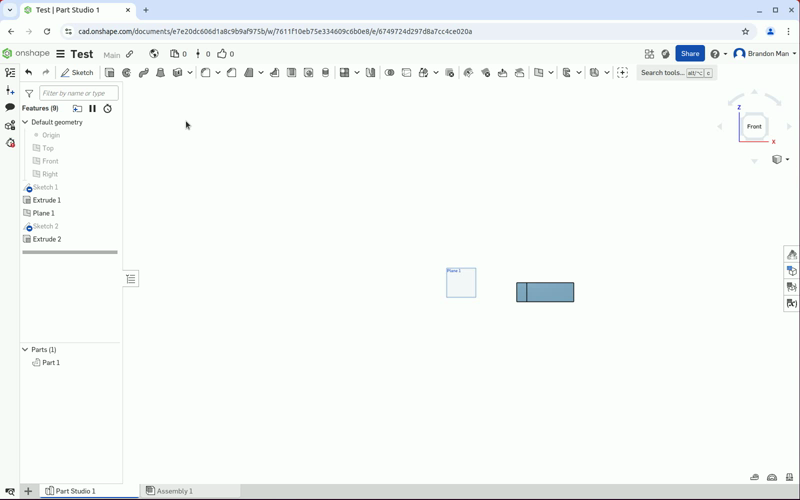
key(shift+h)
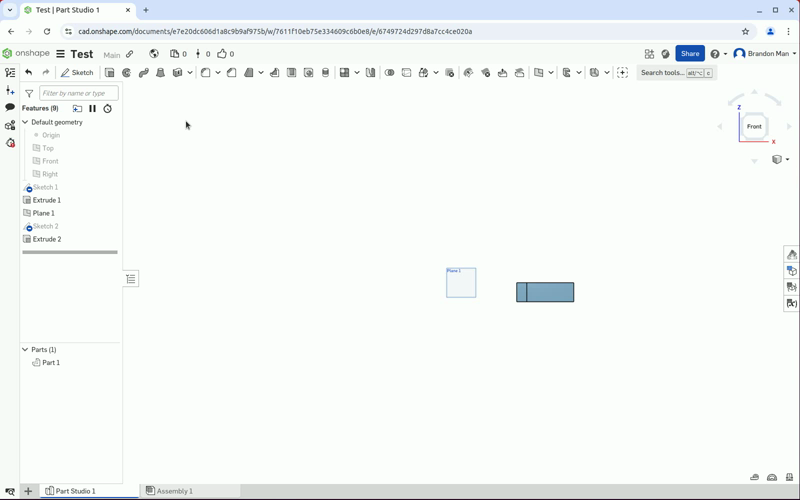
key(shift+h)
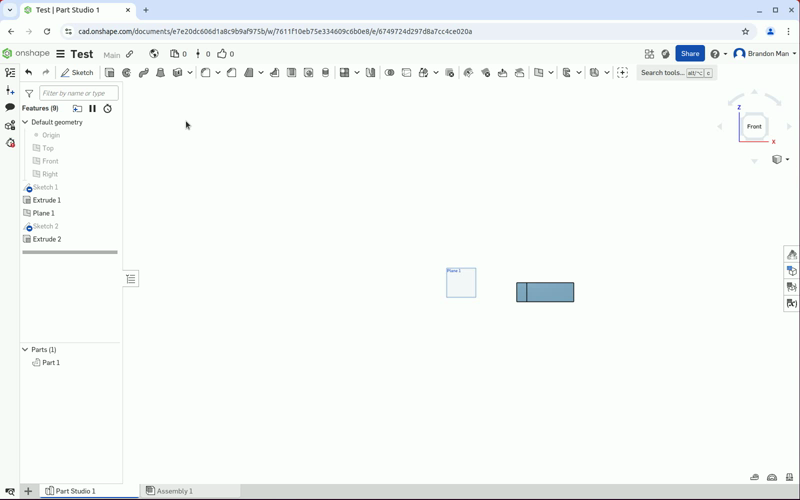
mouse_move(73, 189)
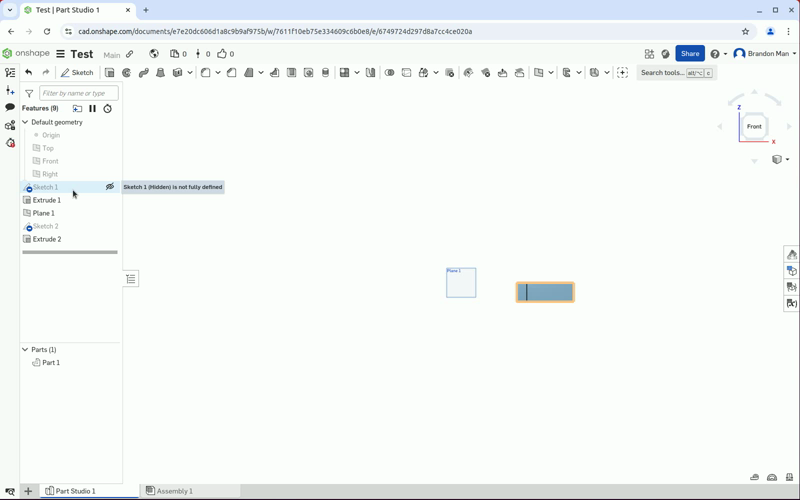
click(73, 189)
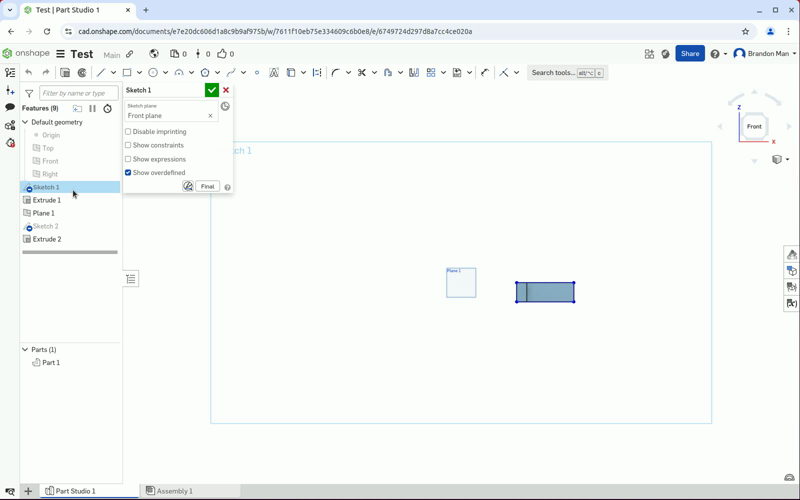
mouse_move(229, 92)
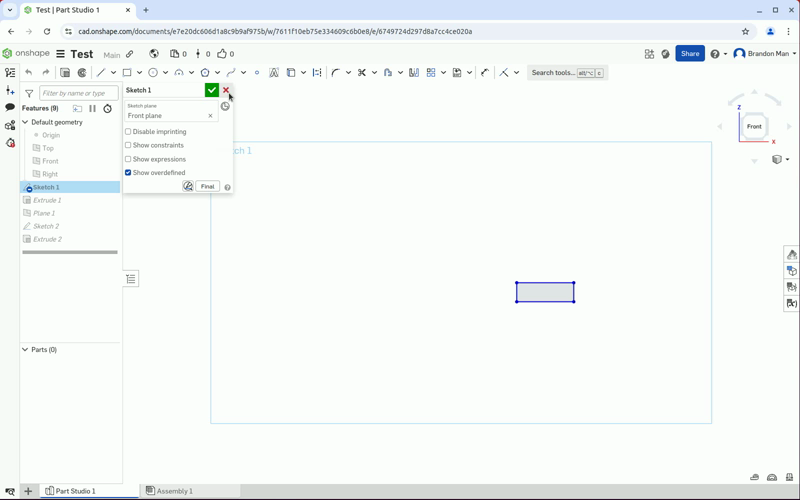
click(229, 92)
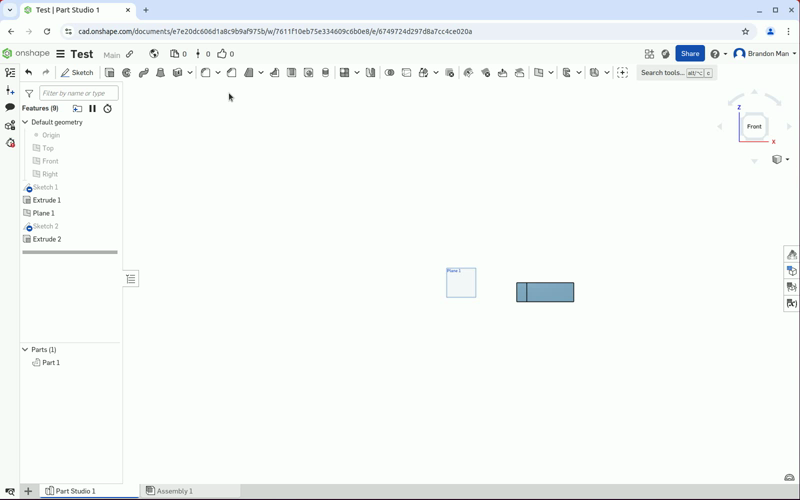
mouse_move(541, 75)
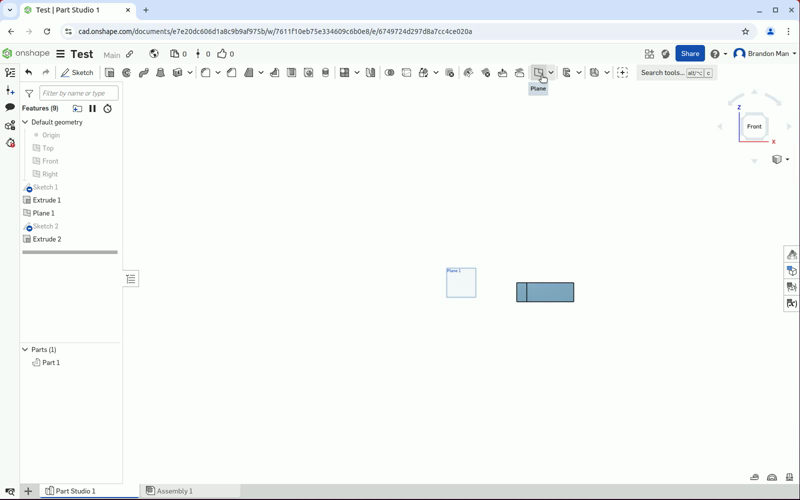
click(541, 75)
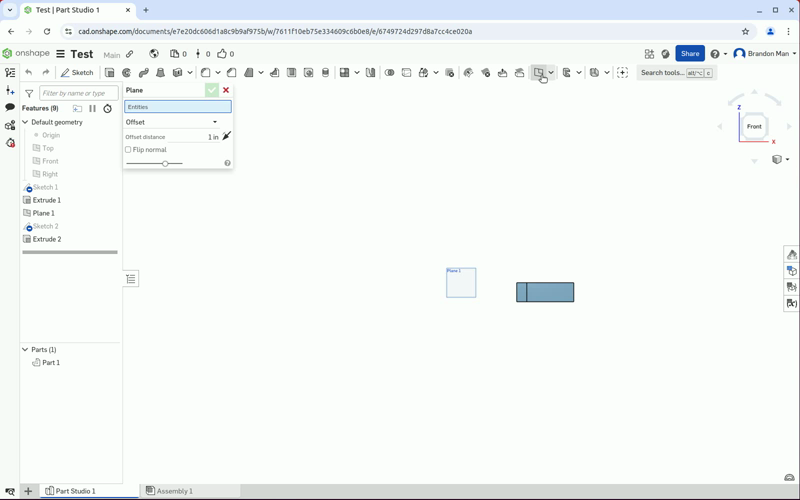
mouse_move(73, 163)
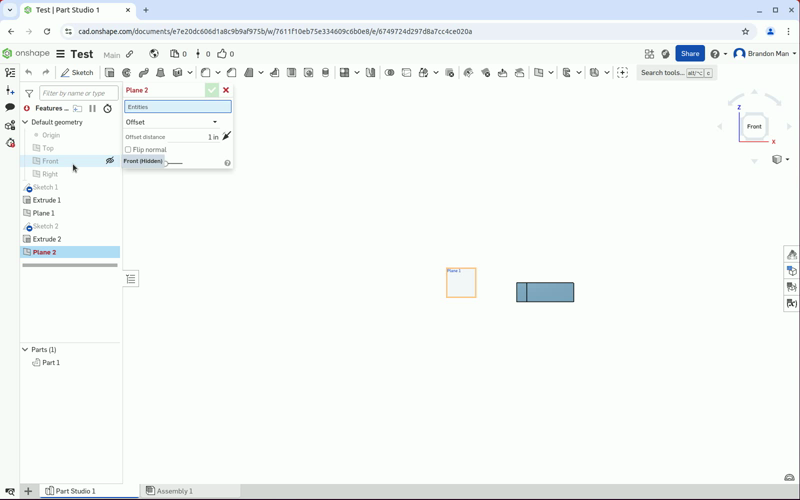
click(73, 163)
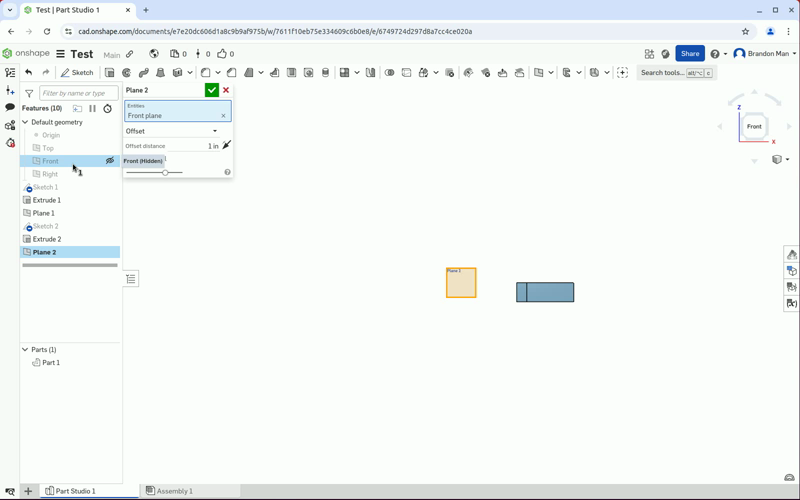
key(tab, 2)
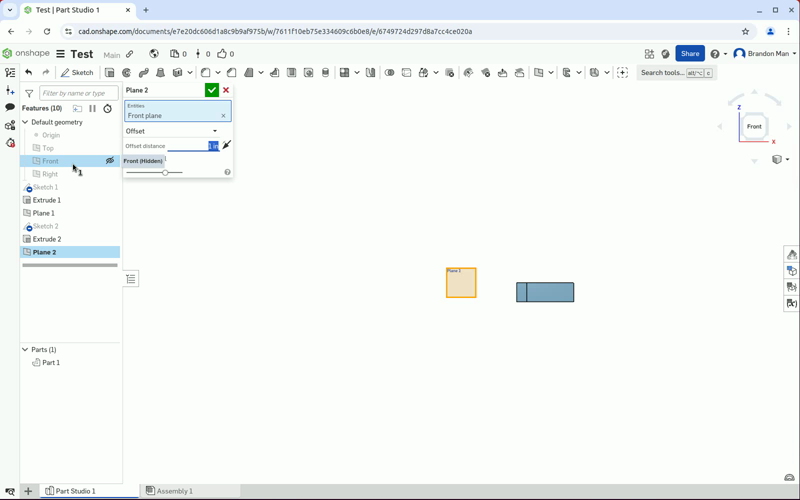
text(1.91)
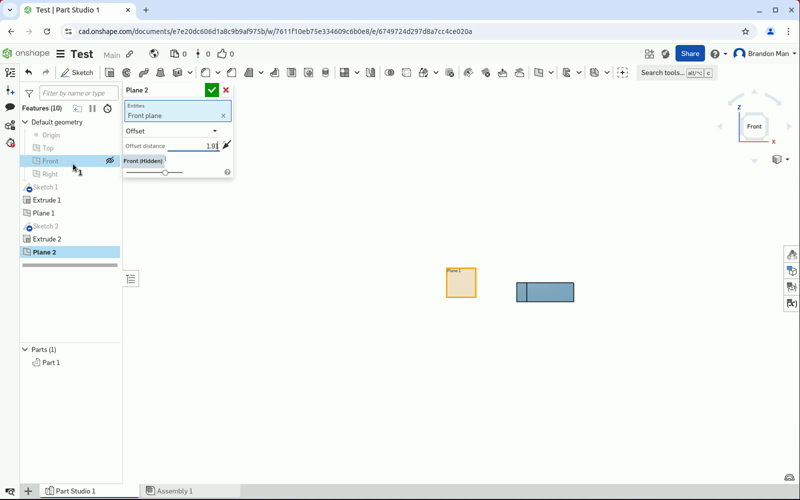
key(enter, 2)
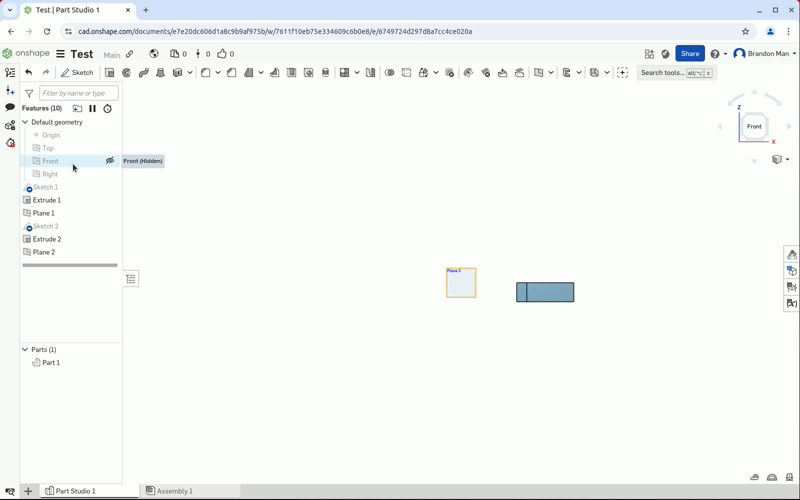
key(shift+s)
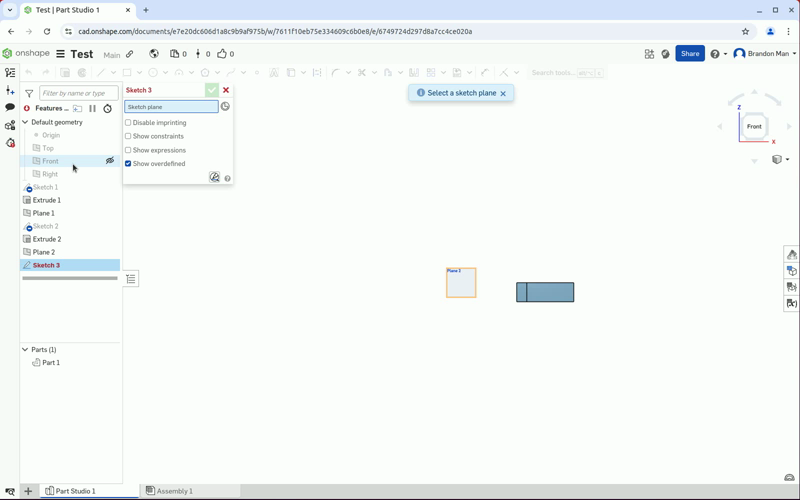
mouse_move(73, 254)
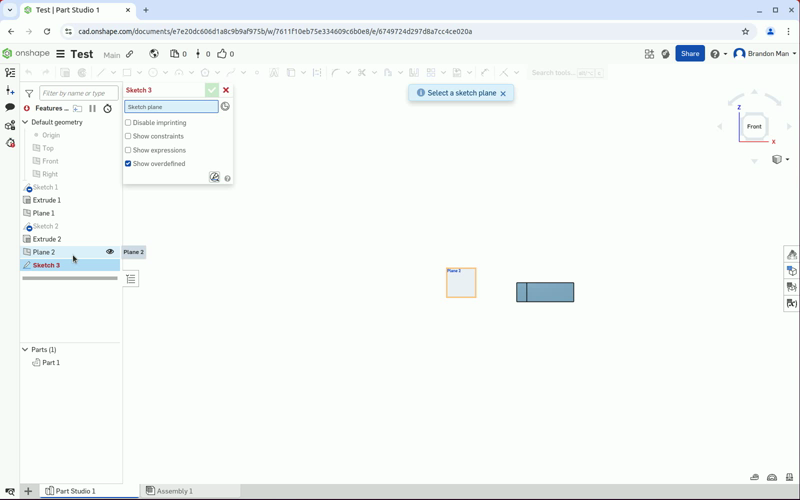
click(73, 254)
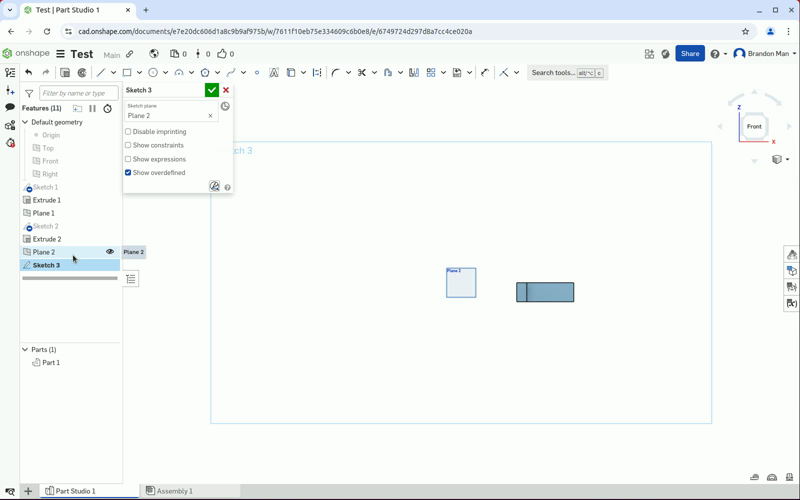
mouse_move(73, 352)
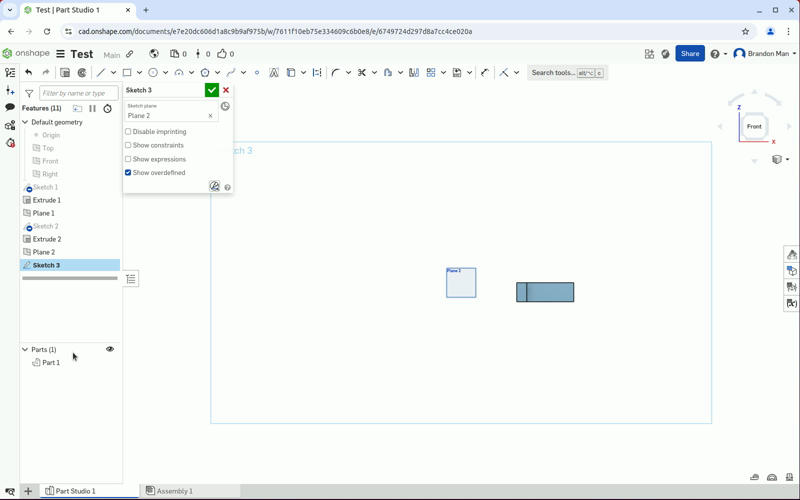
key(y)
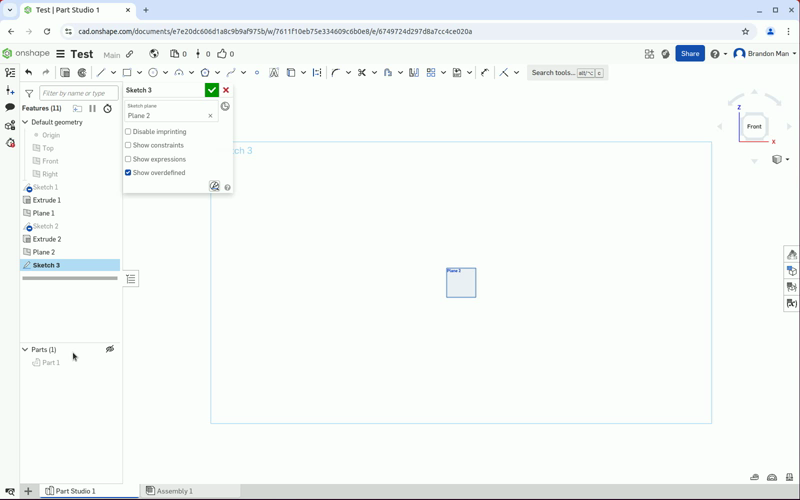
key(l)
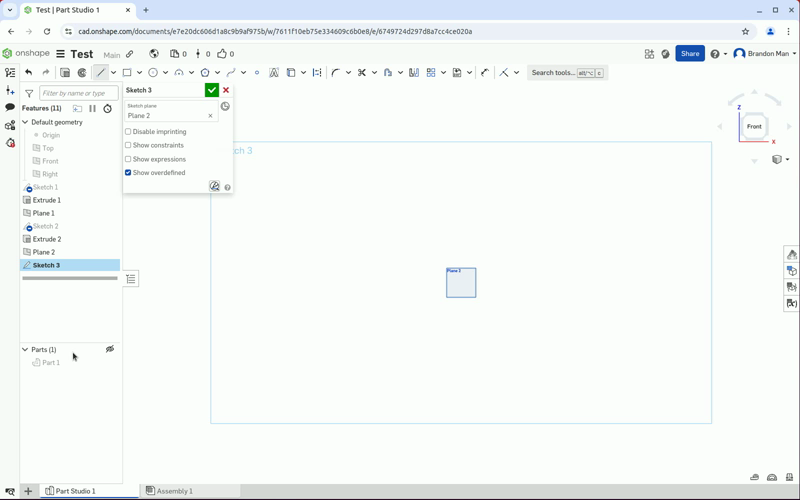
key_down(shift)
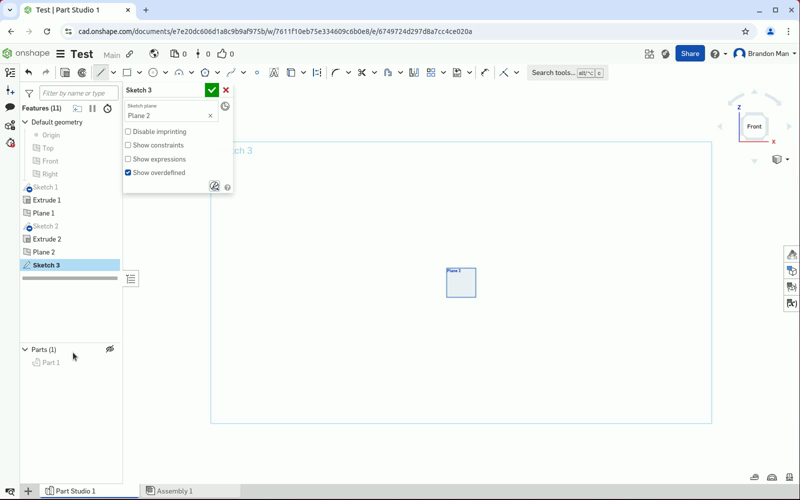
mouse_move(526, 301)
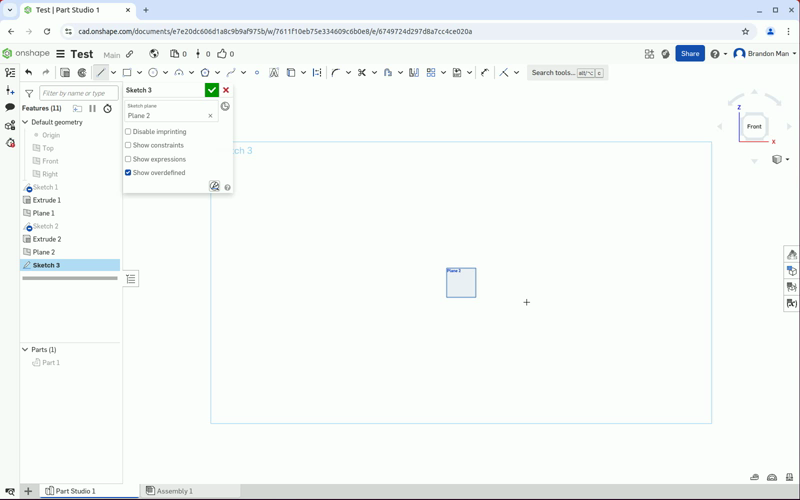
click(526, 301)
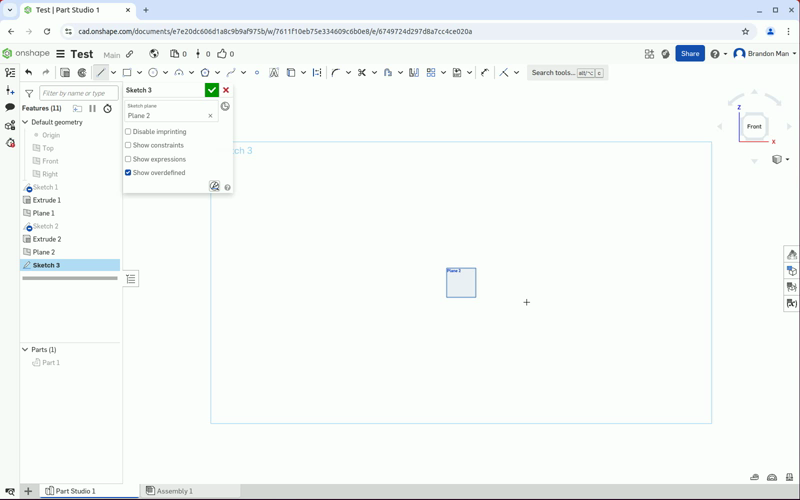
key_up(shift)
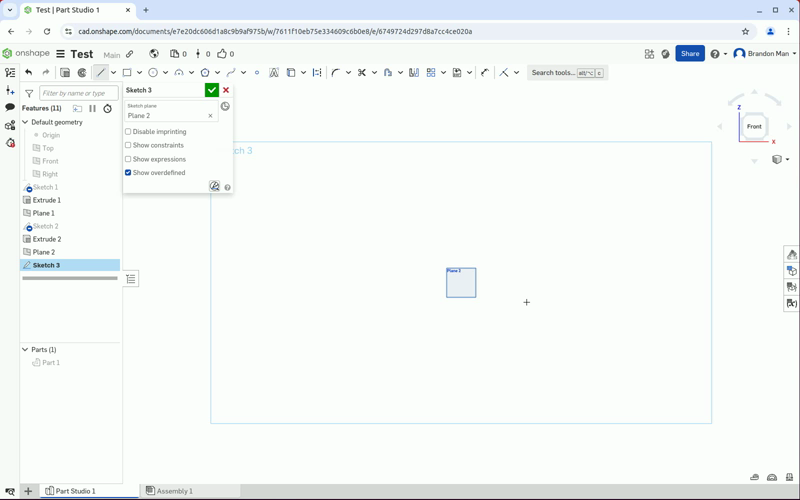
key_down(shift)
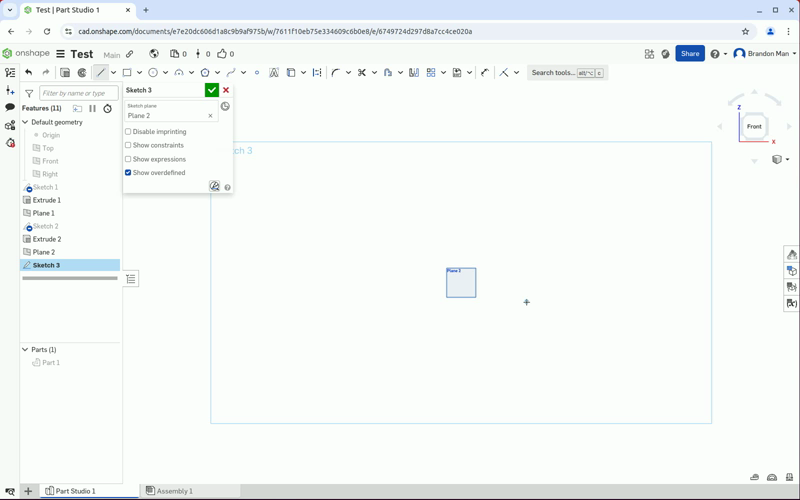
mouse_move(556, 301)
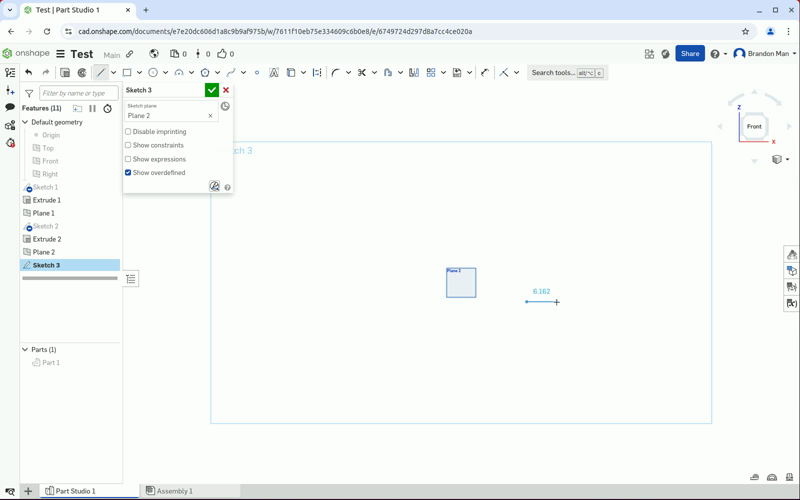
mouse_move(546, 301)
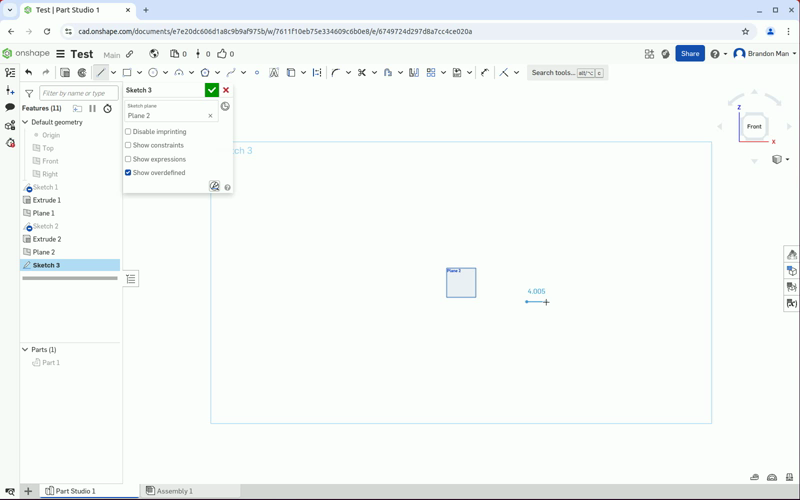
click(546, 301)
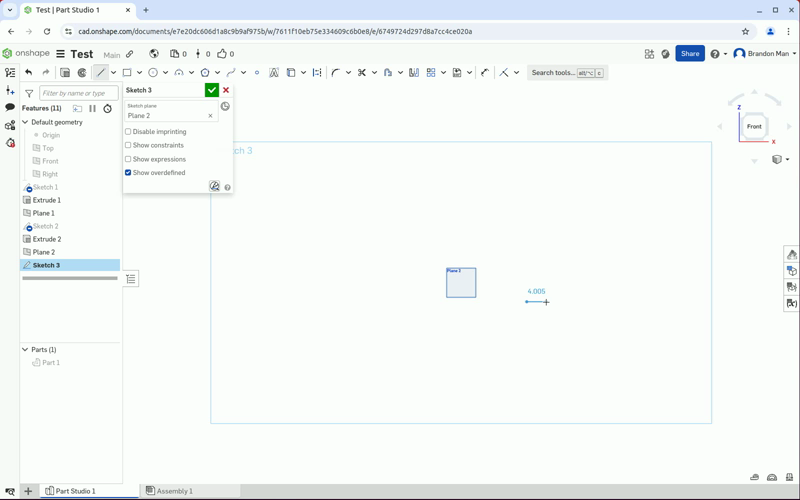
key_up(shift)
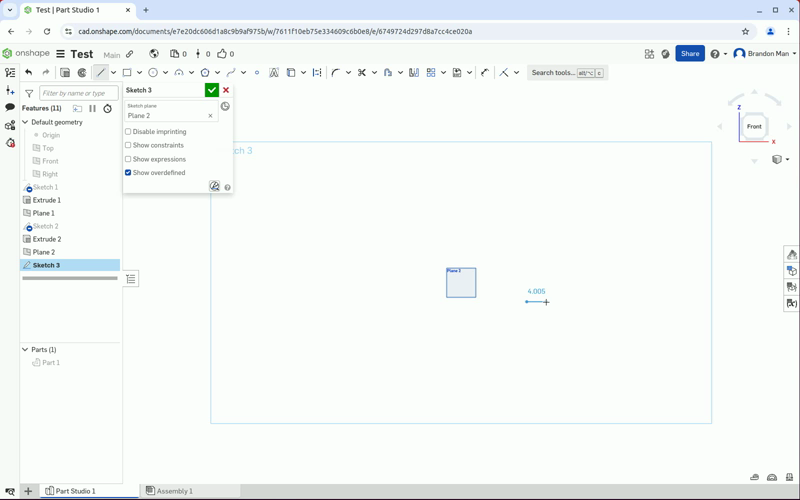
key_down(shift)
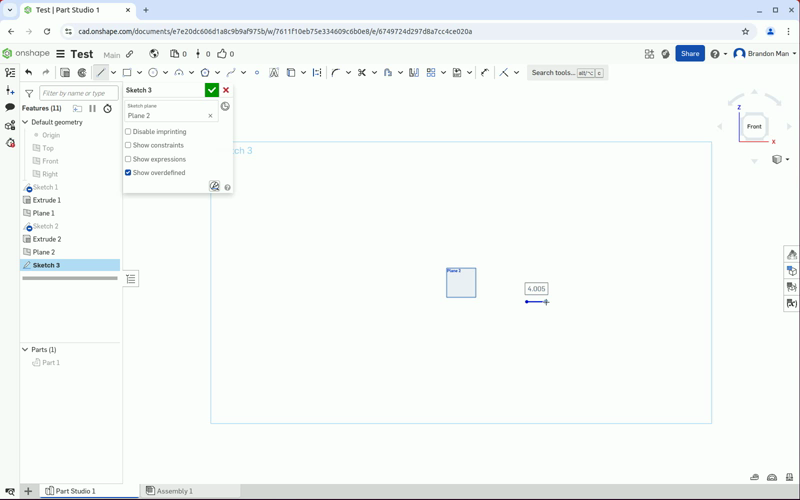
mouse_move(576, 301)
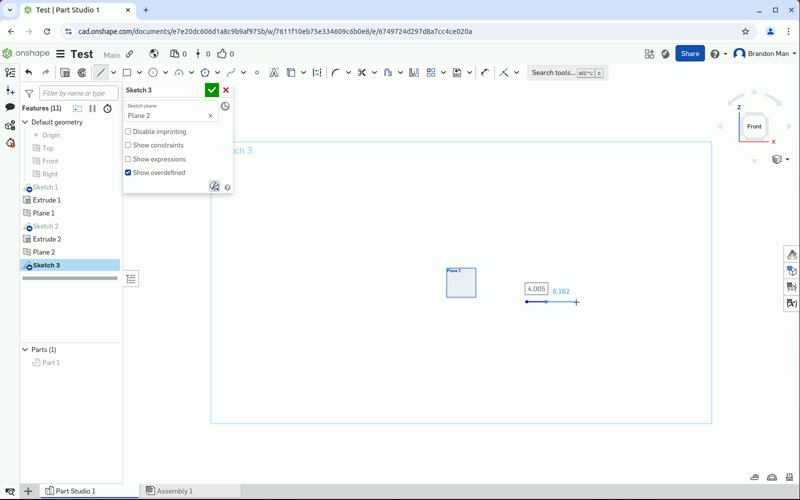
mouse_move(546, 291)
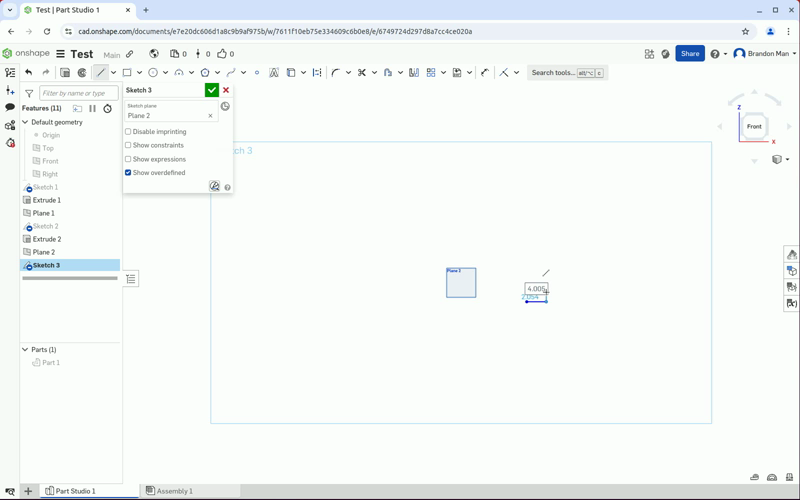
click(546, 291)
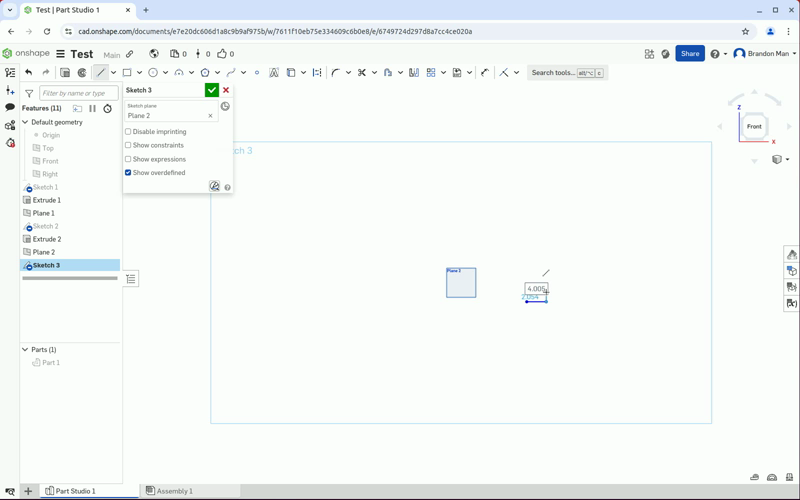
key_up(shift)
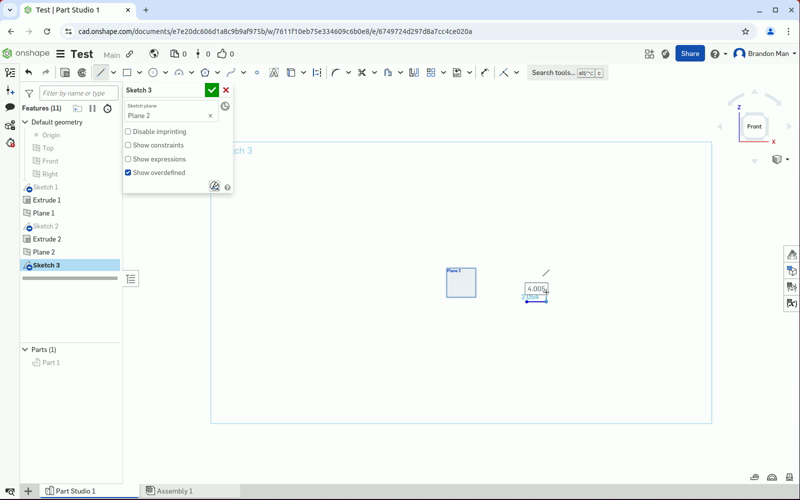
key_down(shift)
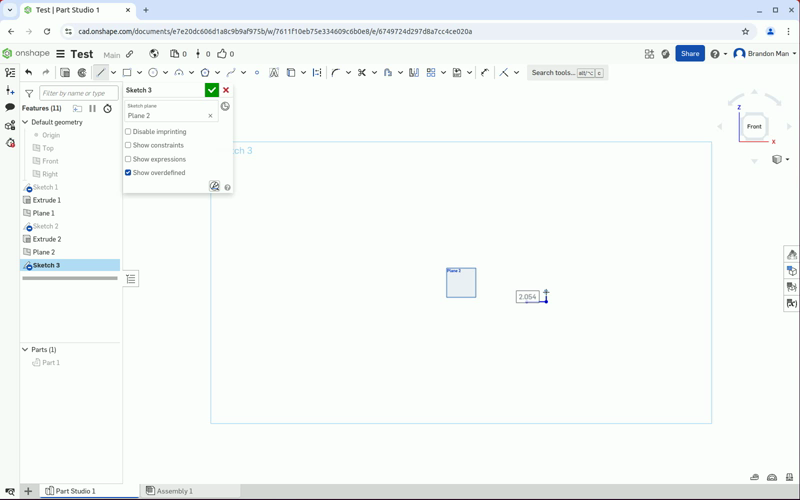
mouse_move(576, 291)
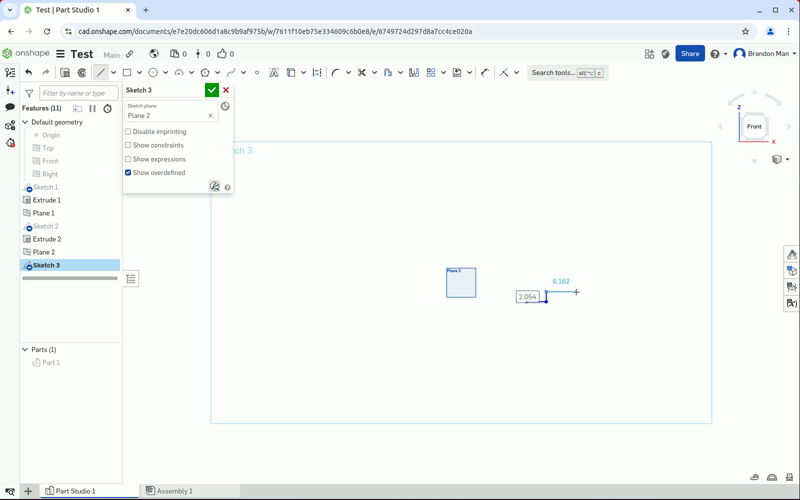
mouse_move(526, 291)
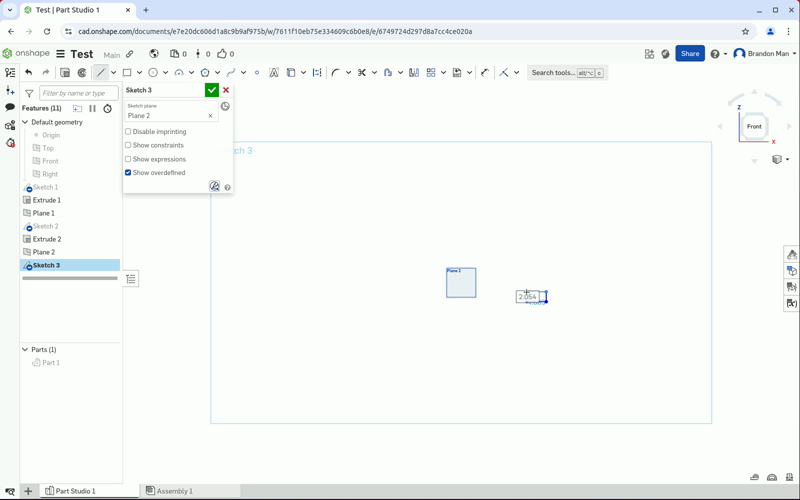
click(526, 291)
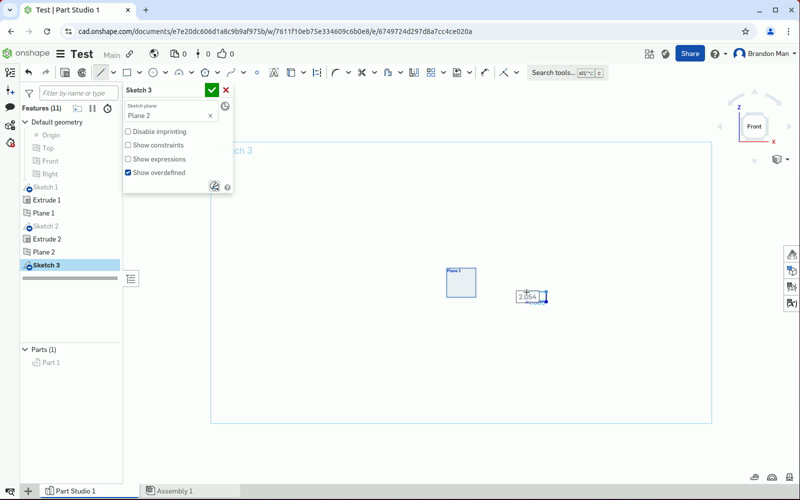
key_up(shift)
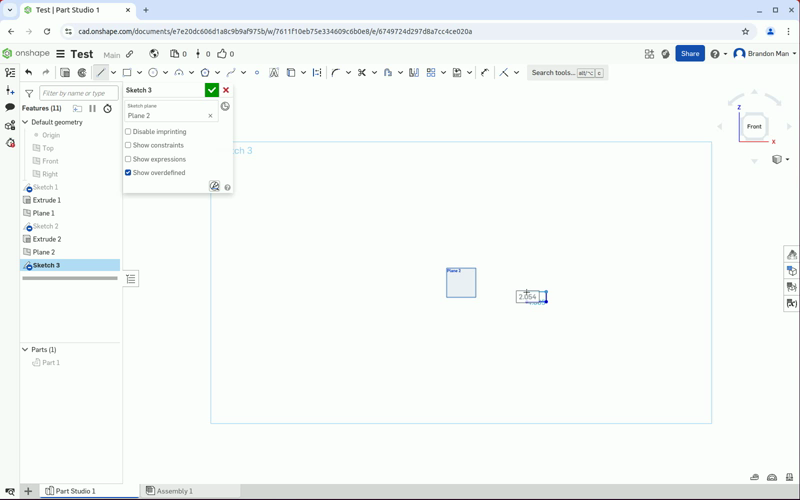
mouse_move(556, 291)
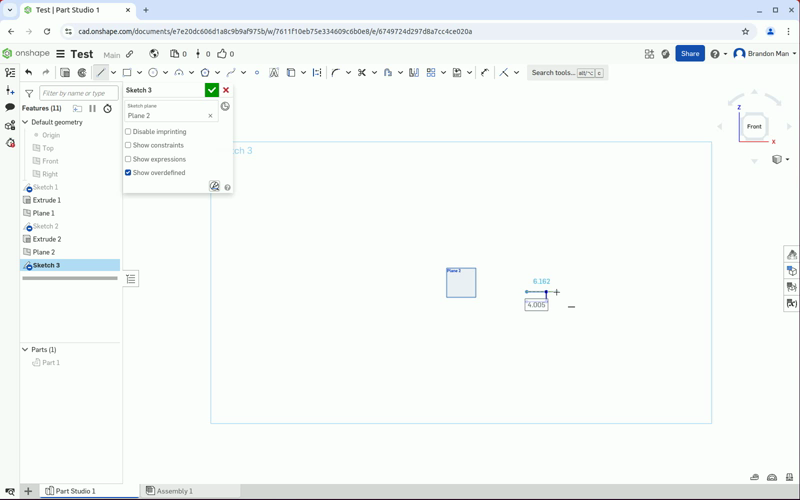
key_down(shift)
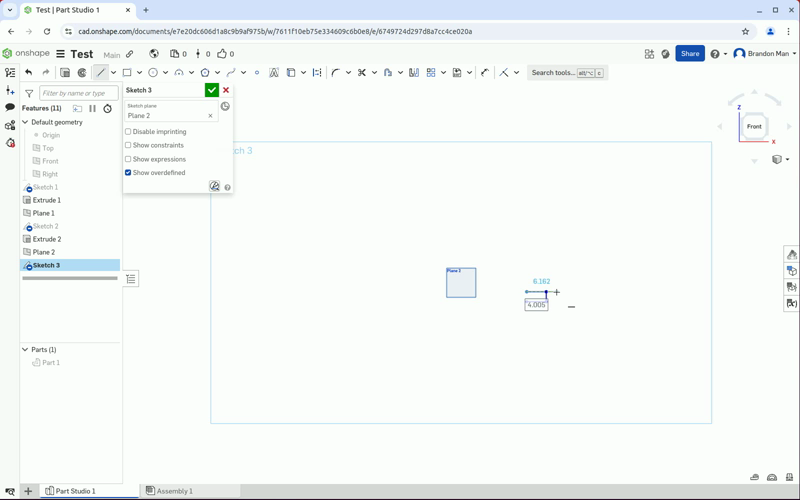
mouse_move(526, 301)
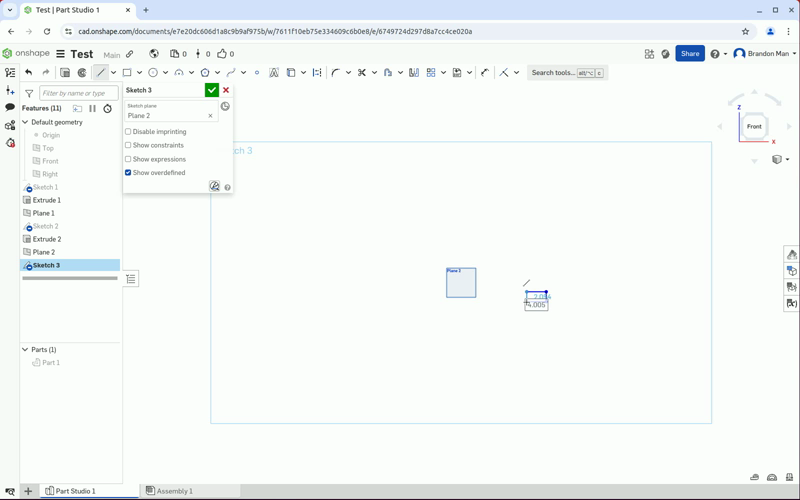
key_up(shift)
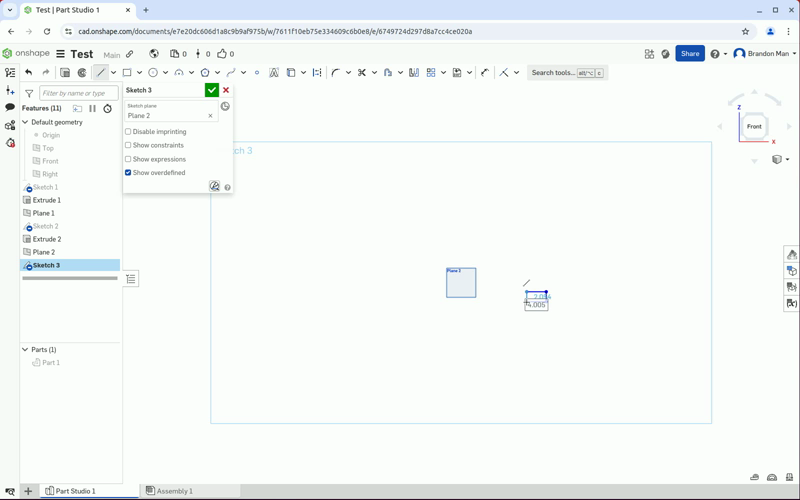
click(526, 301)
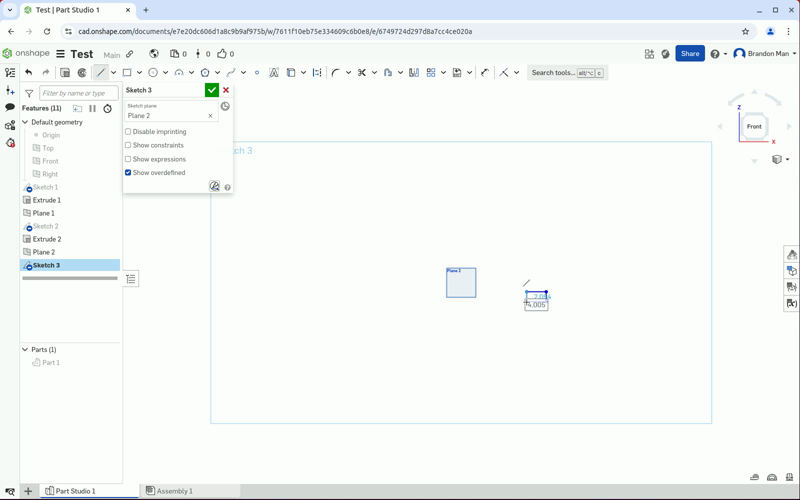
key(esc)
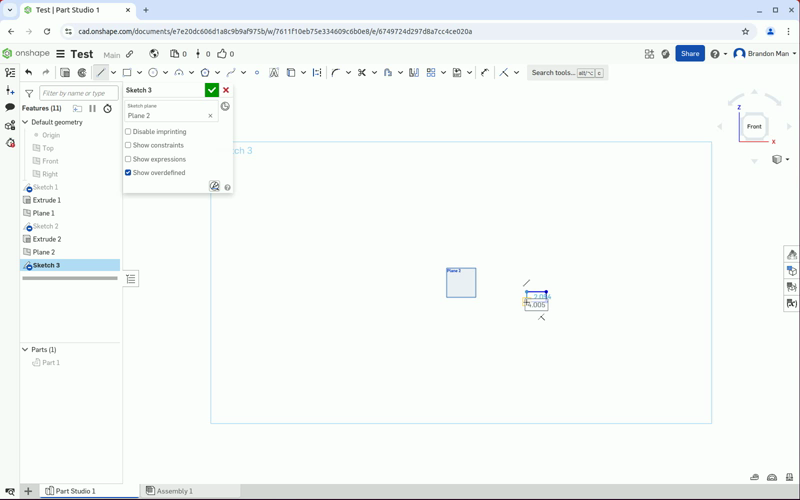
mouse_move(541, 297)
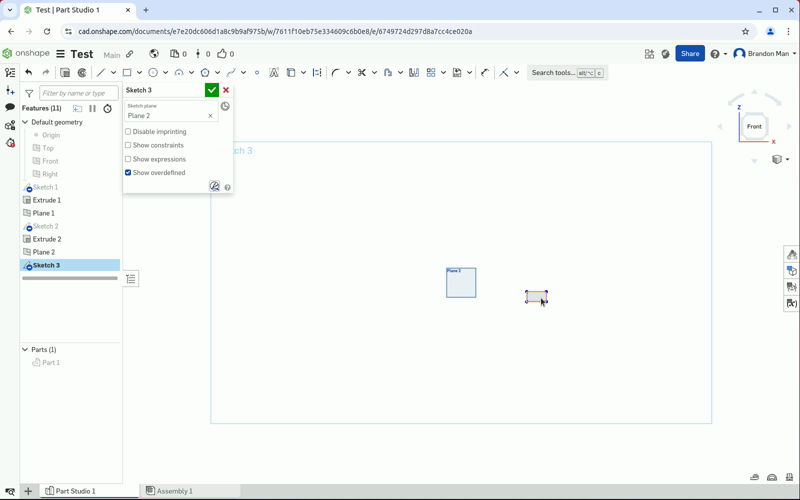
scroll(6)
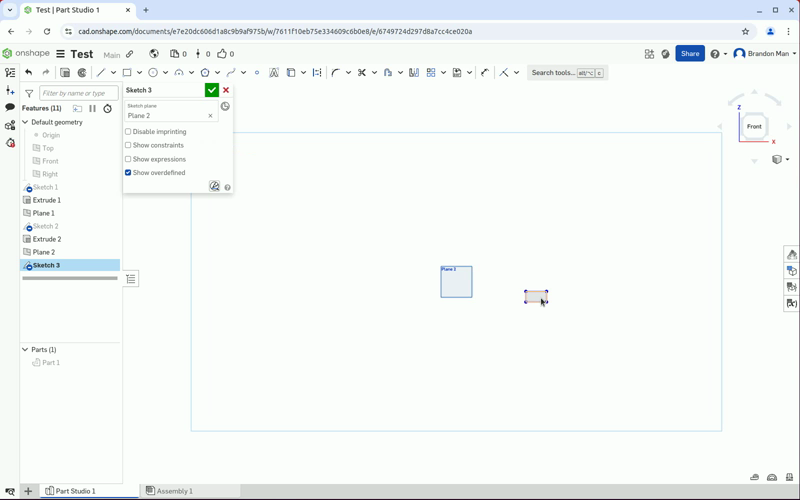
scroll(6)
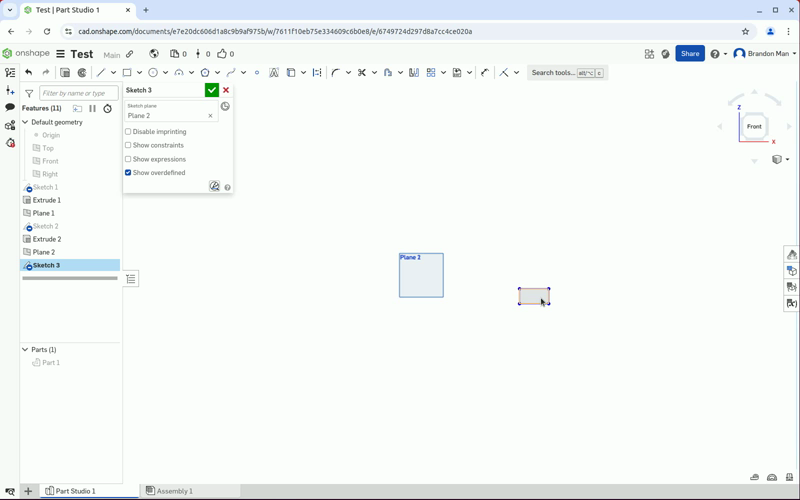
scroll(6)
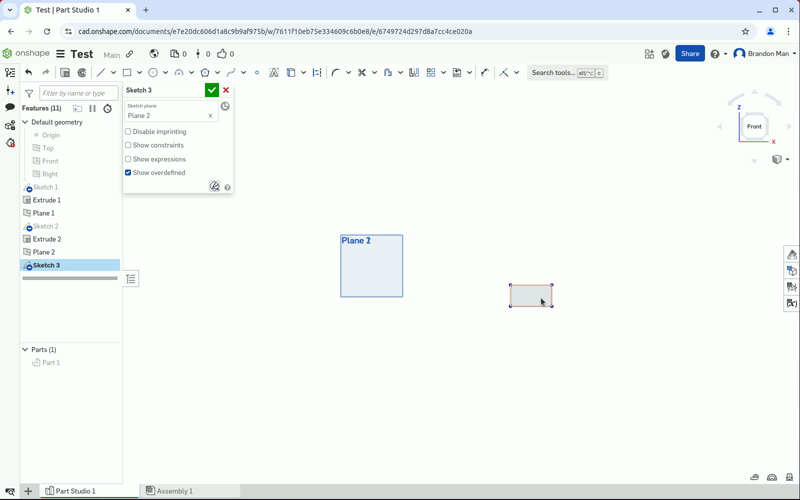
scroll(6)
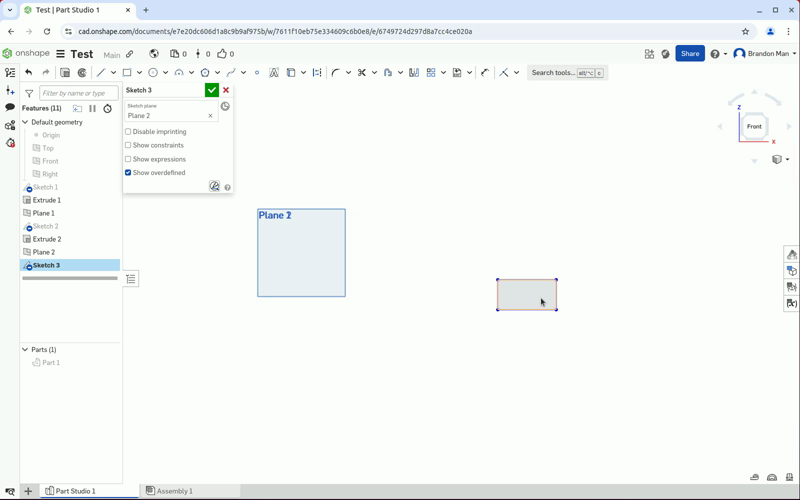
scroll(6)
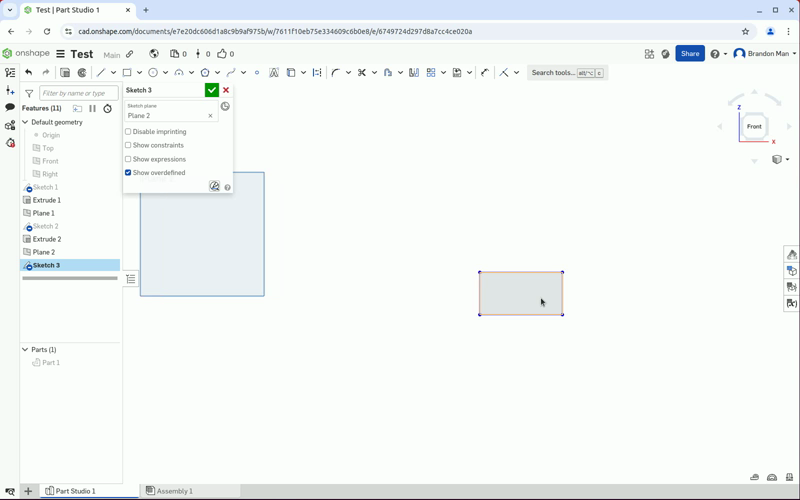
scroll(6)
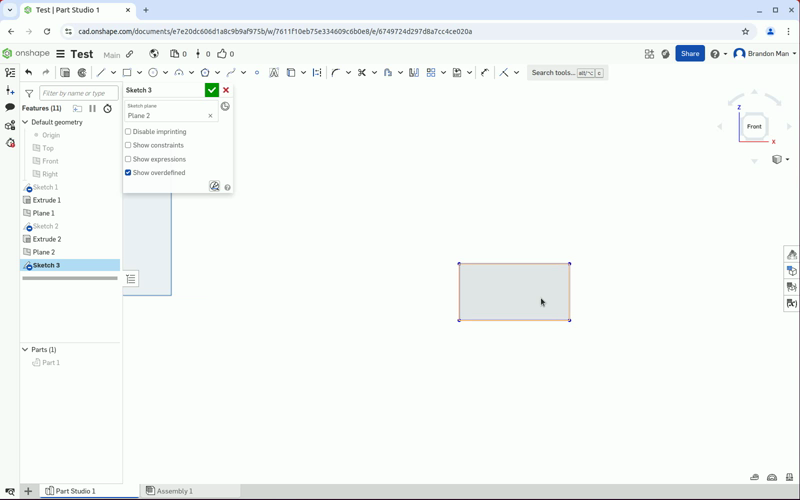
scroll(6)
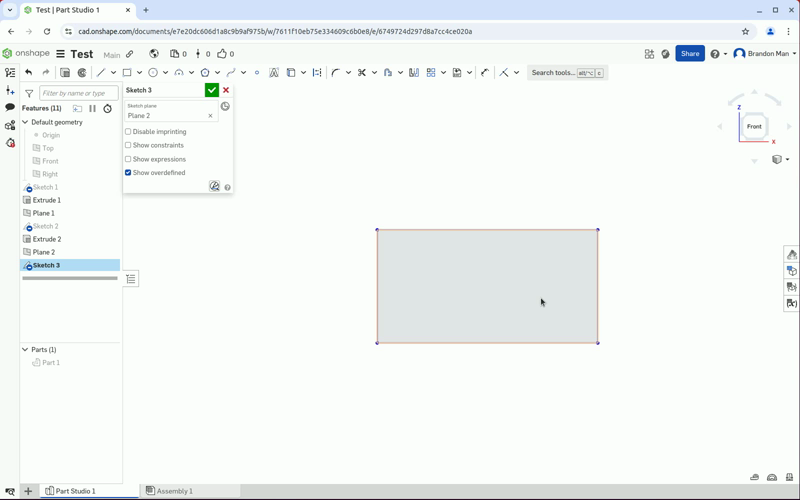
click(541, 297)
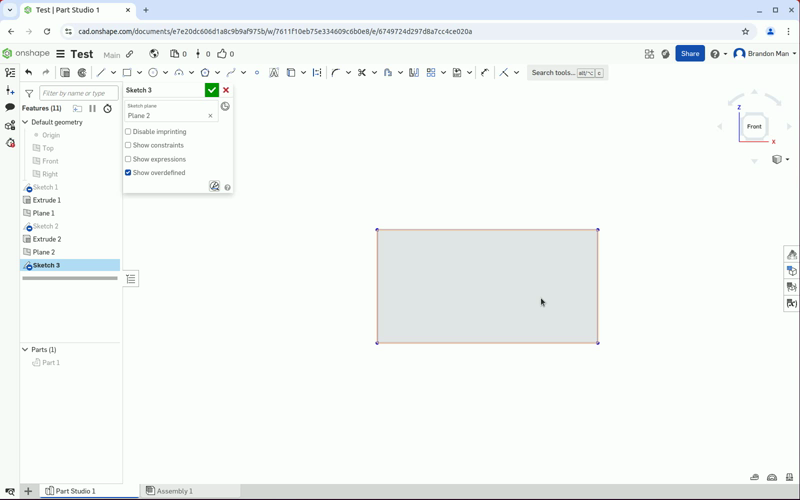
scroll(-6)
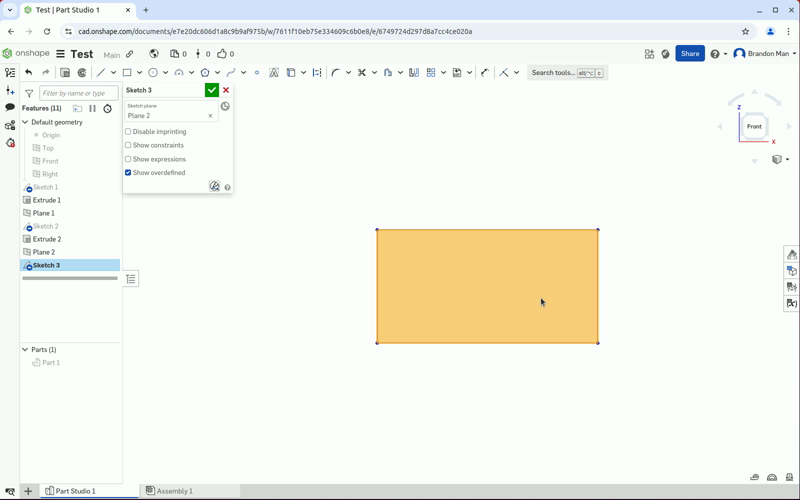
scroll(-6)
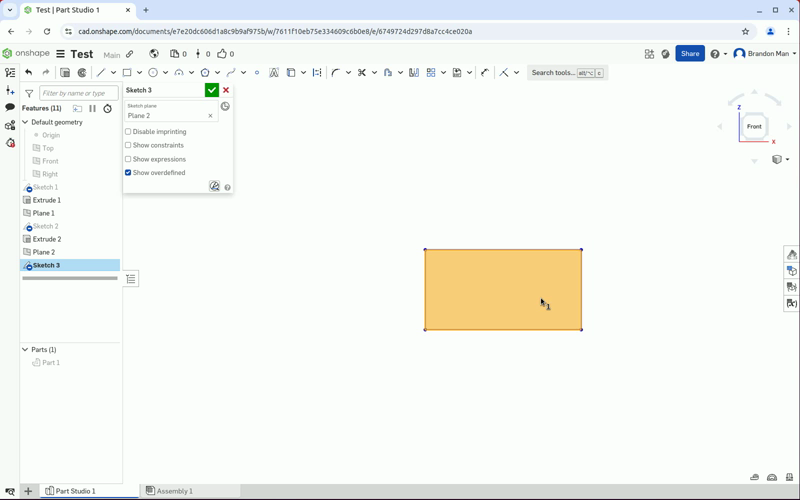
scroll(-6)
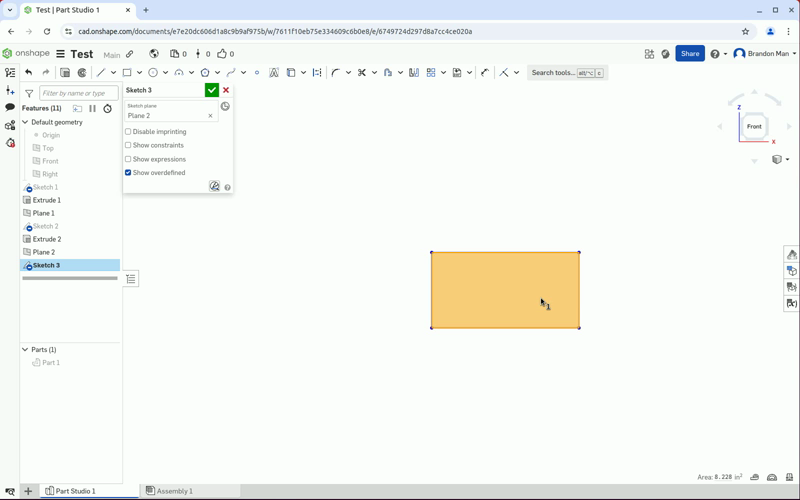
scroll(-6)
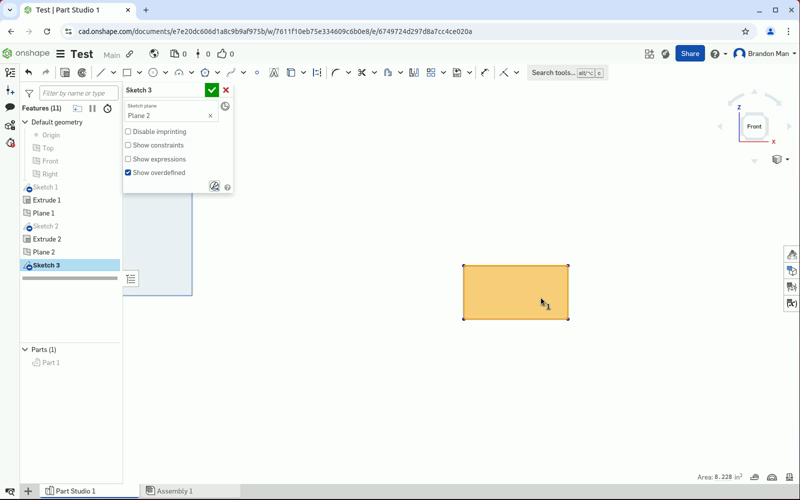
scroll(-6)
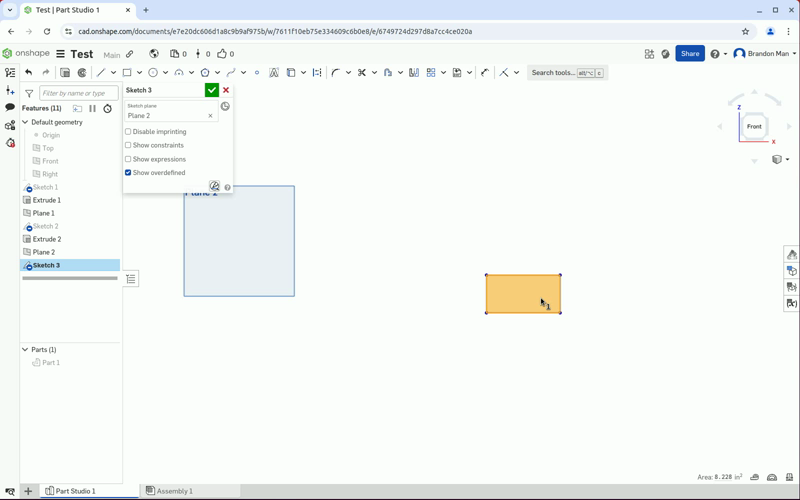
scroll(-6)
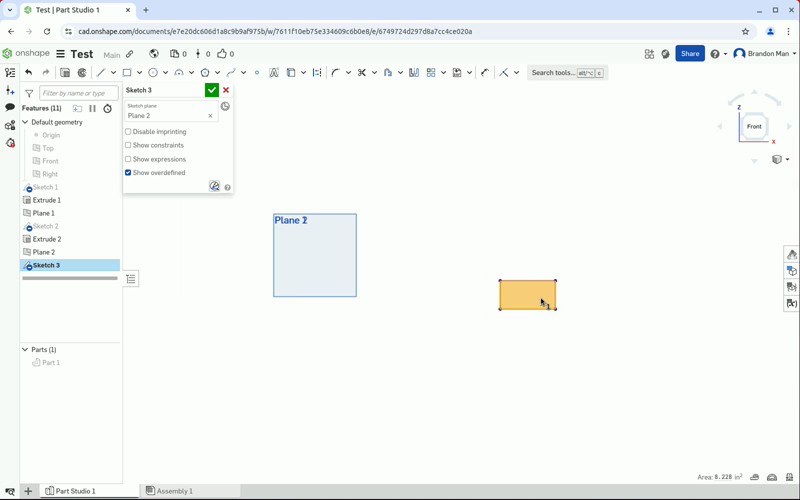
scroll(-6)
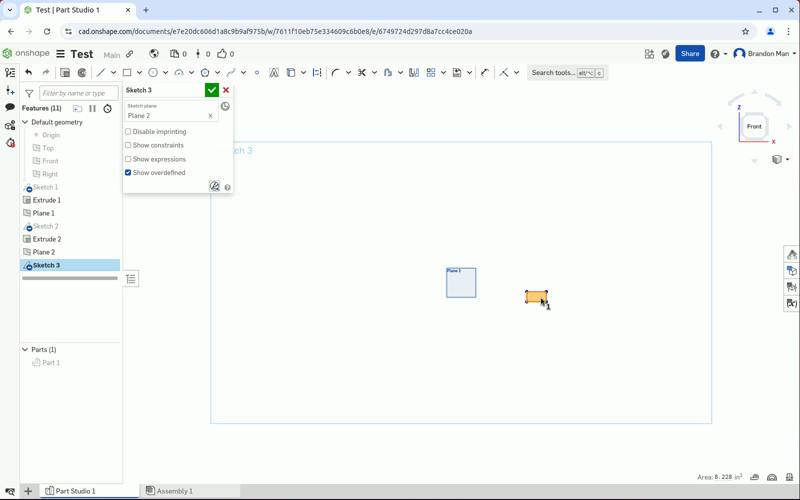
mouse_move(73, 352)
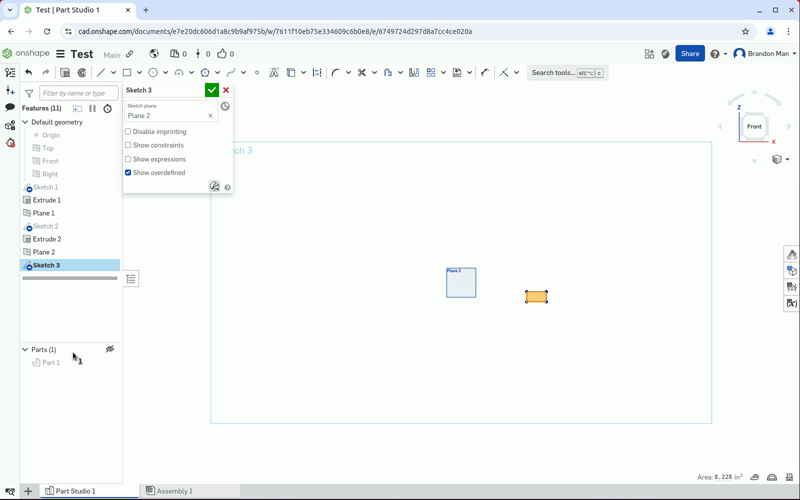
key(shift+y)
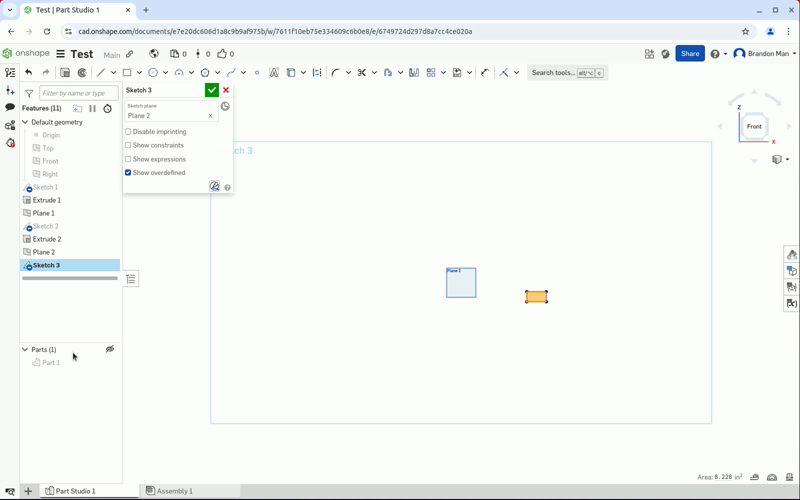
key(shift+e)
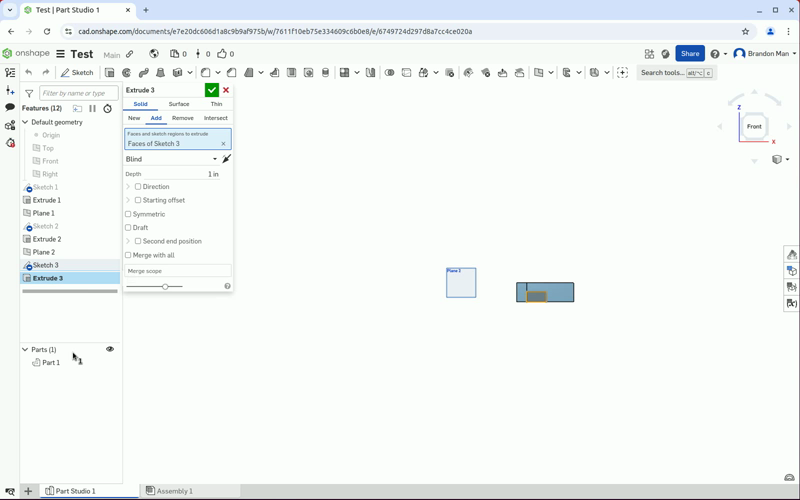
mouse_move(143, 106)
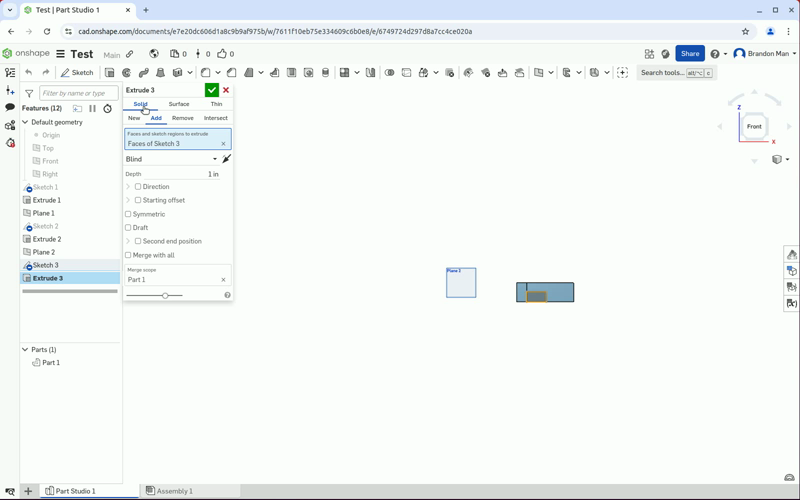
click(143, 106)
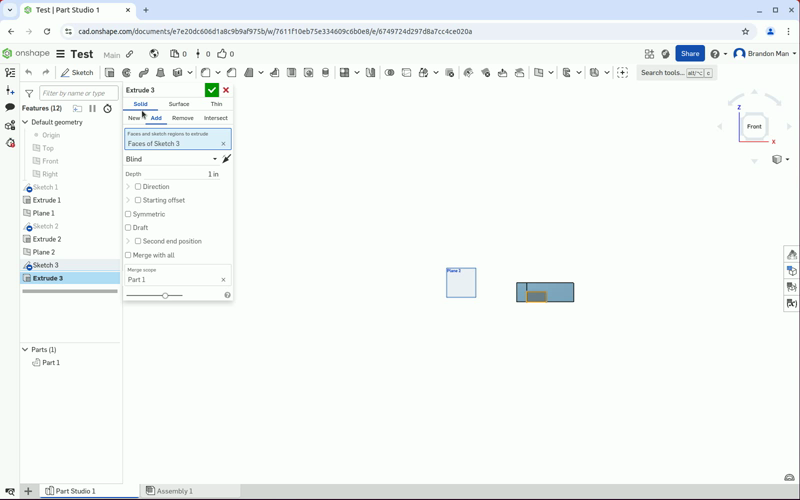
mouse_move(137, 120)
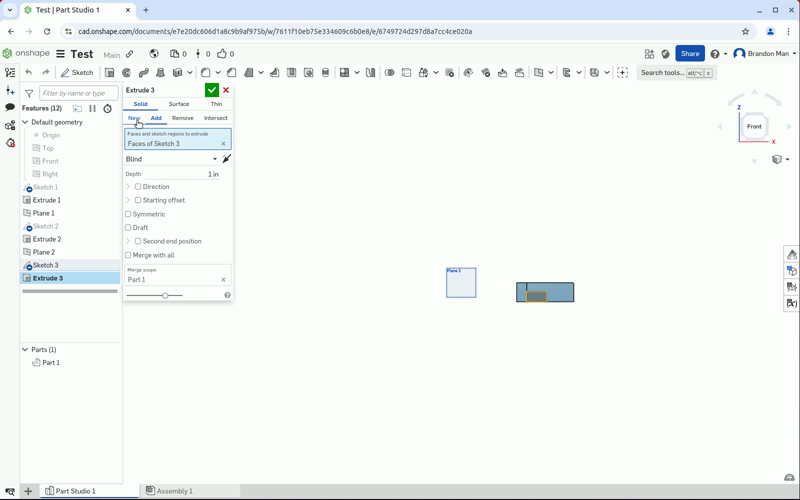
click(137, 120)
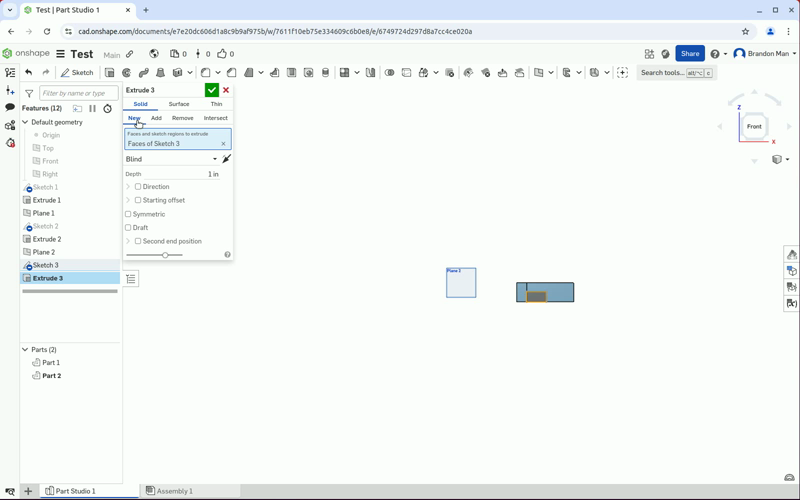
key(tab, 4)
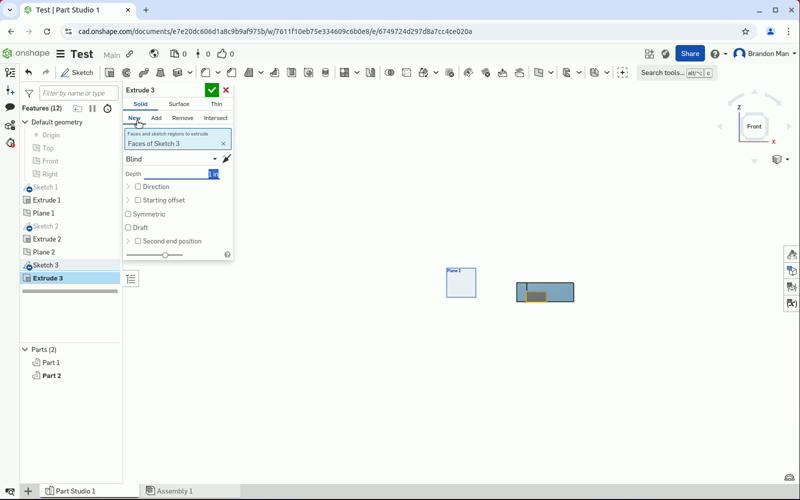
text(1.926)
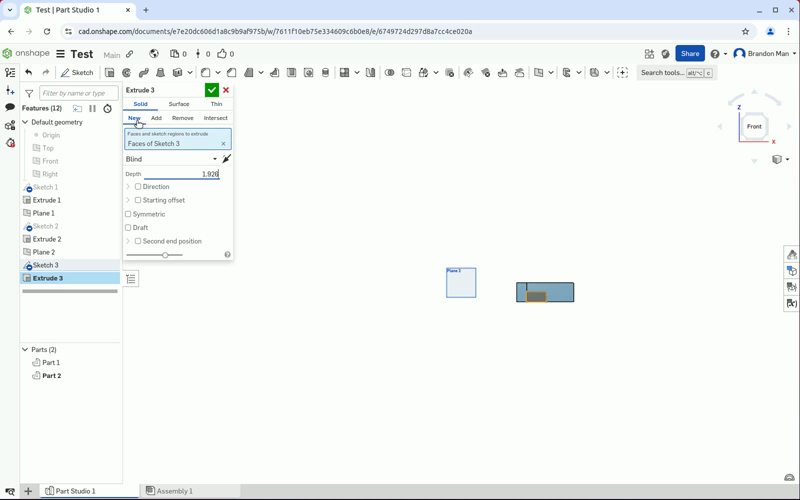
key(enter)
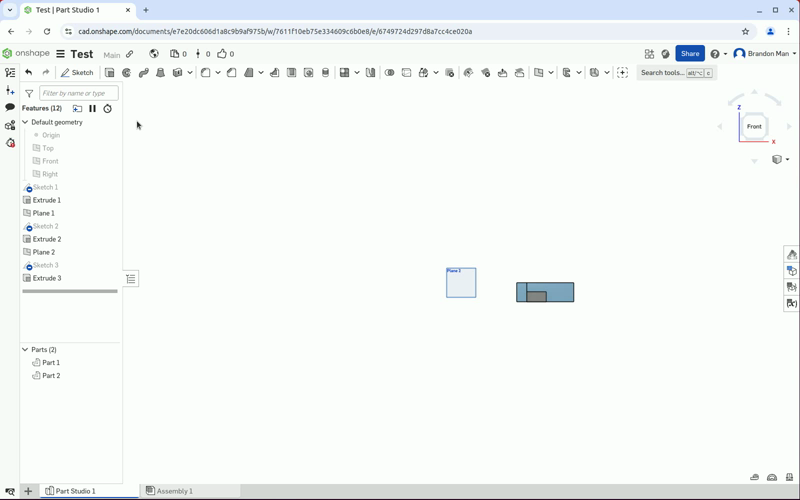
key(shift+h)
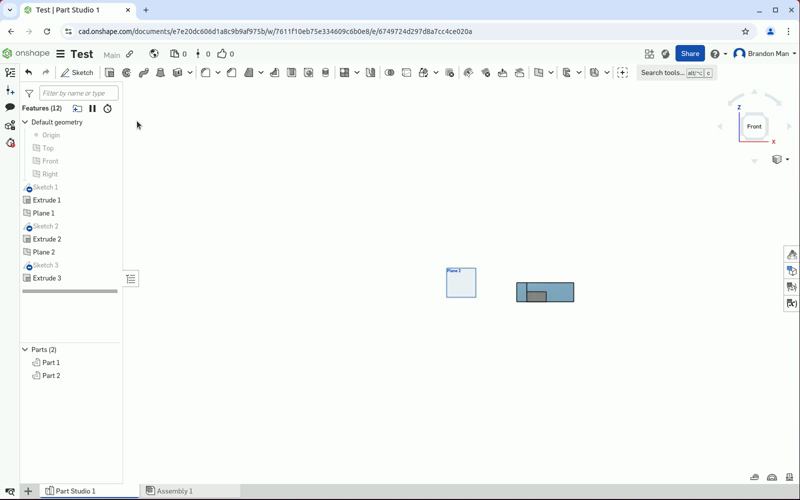
key(shift+h)
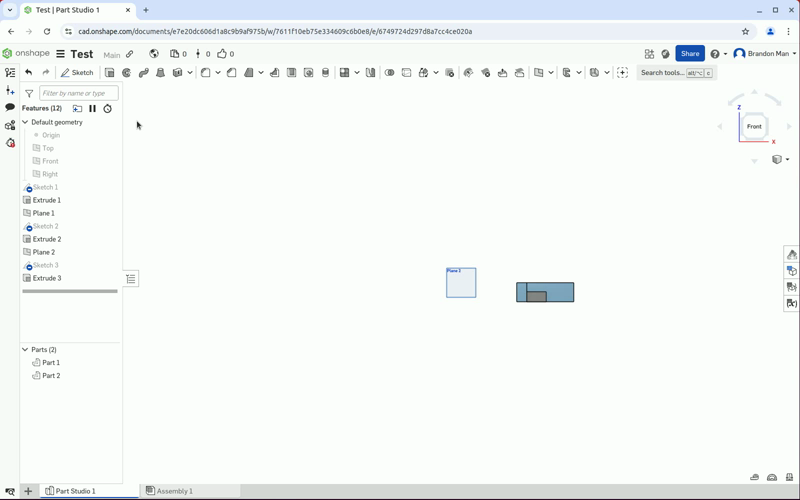
mouse_move(73, 189)
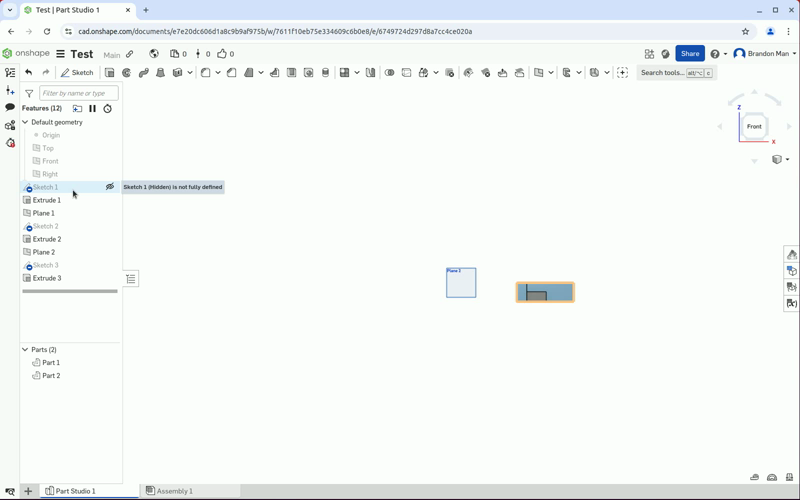
click(73, 189)
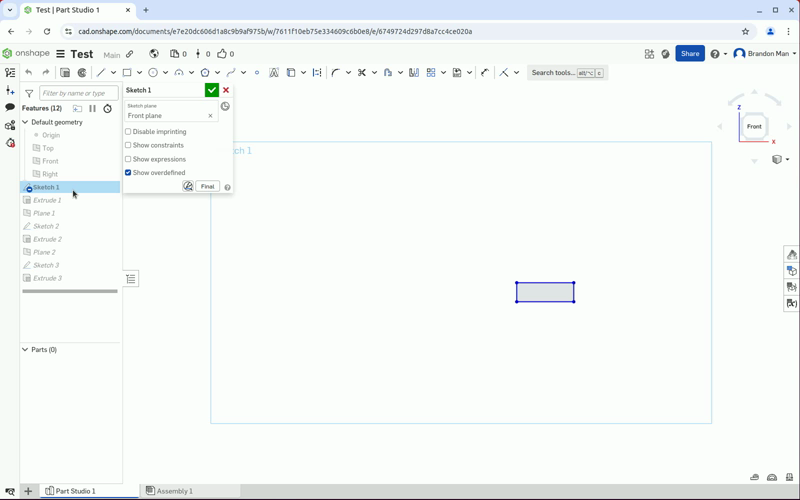
mouse_move(229, 92)
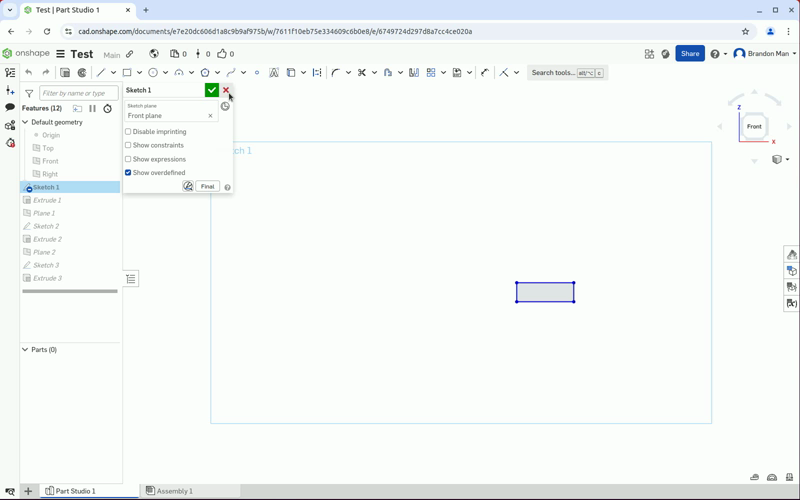
click(229, 92)
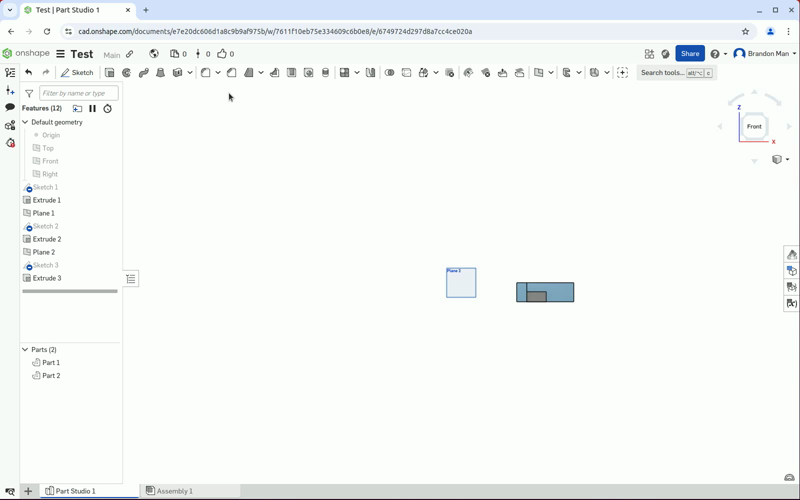
mouse_move(73, 352)
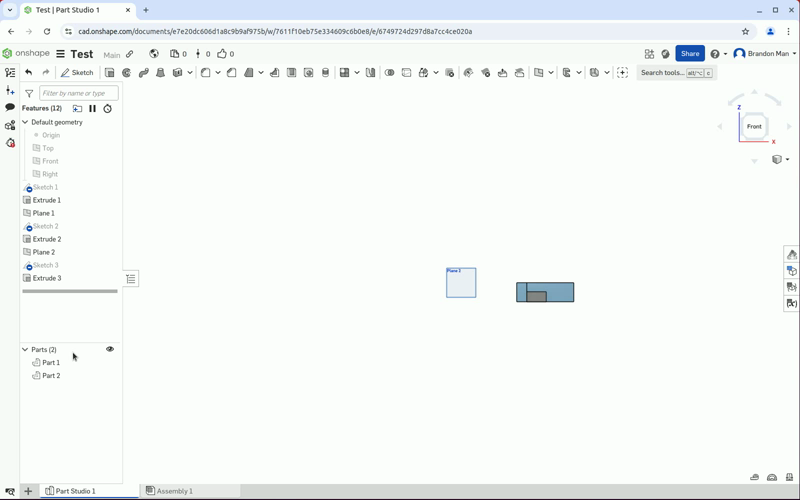
key(y)
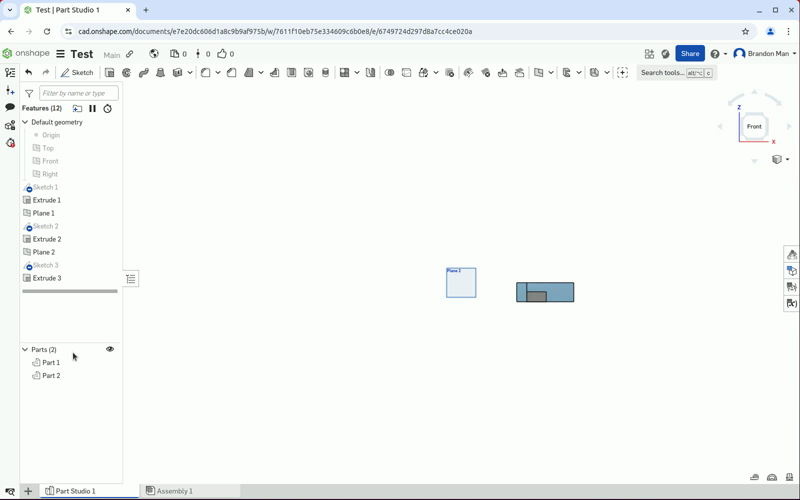
key(shift+p)
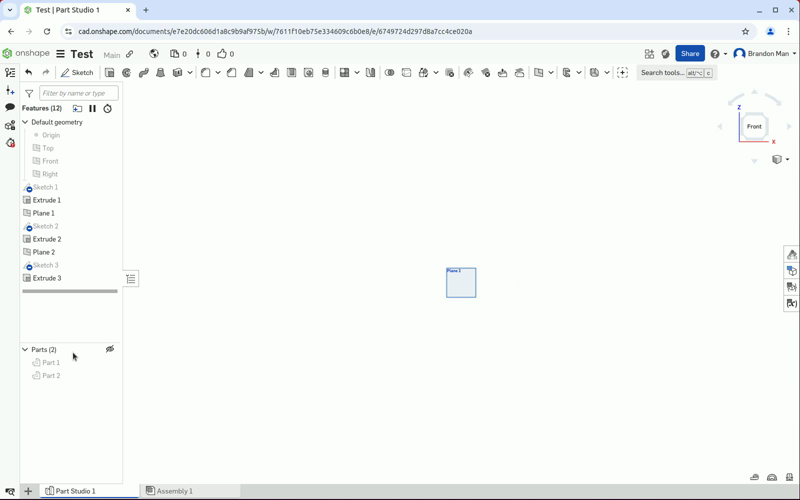
key(space)
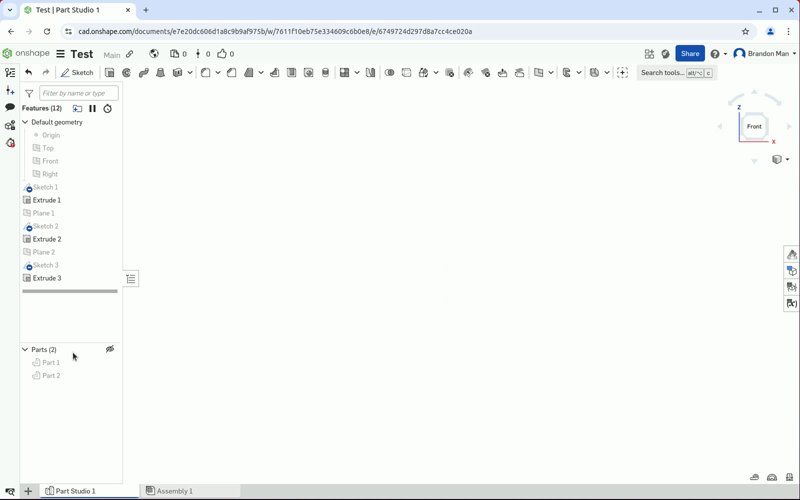
key_down(shift)
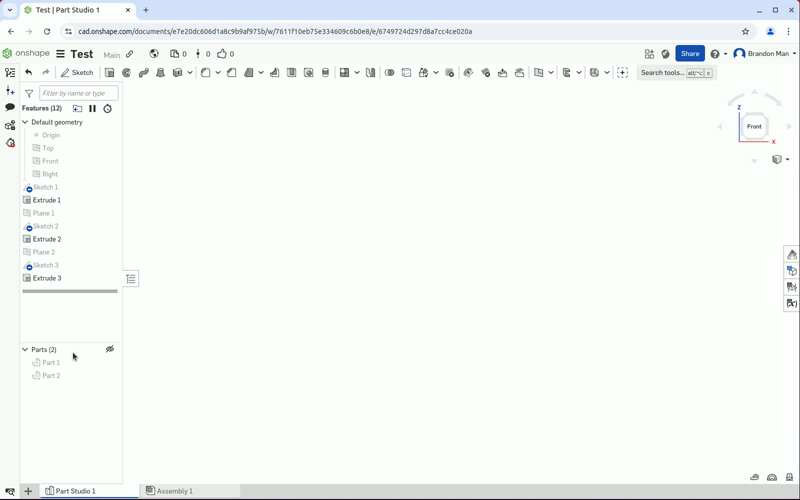
key(down)
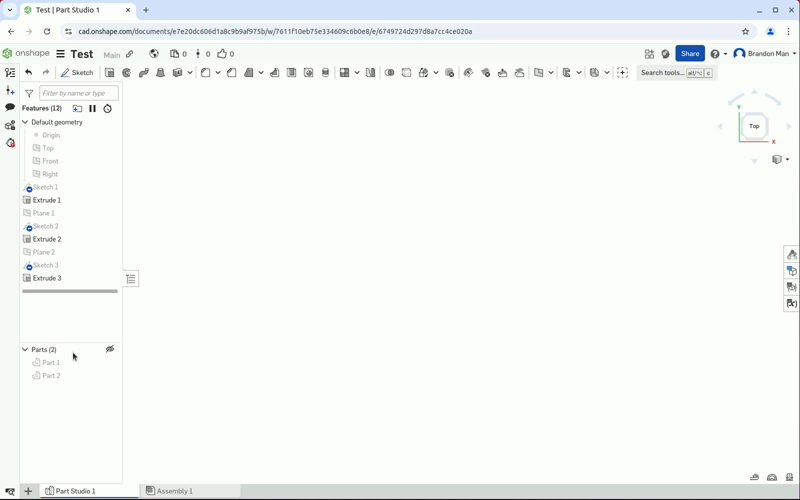
key_up(shift)
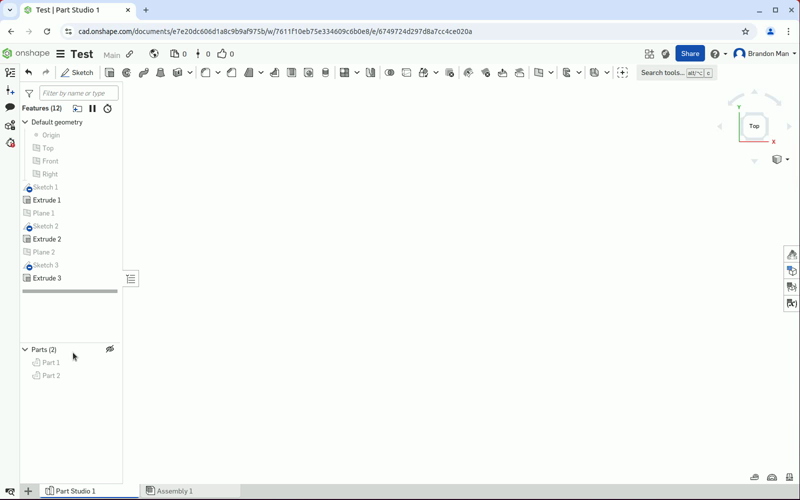
mouse_move(73, 352)
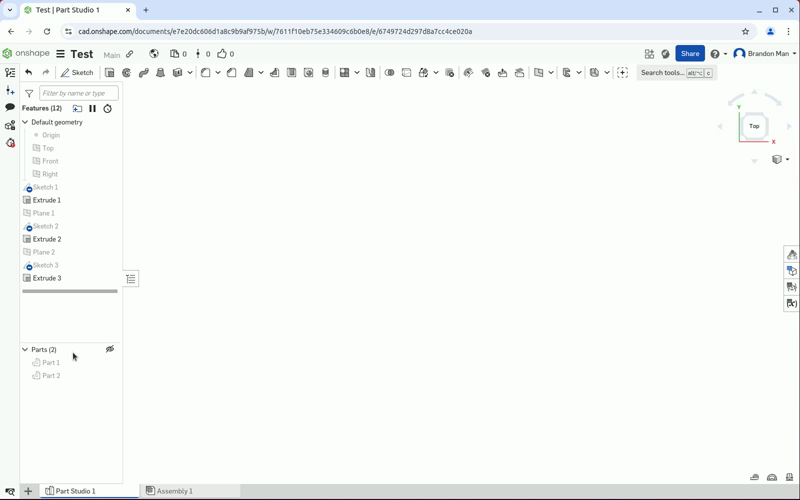
key(shift+y)
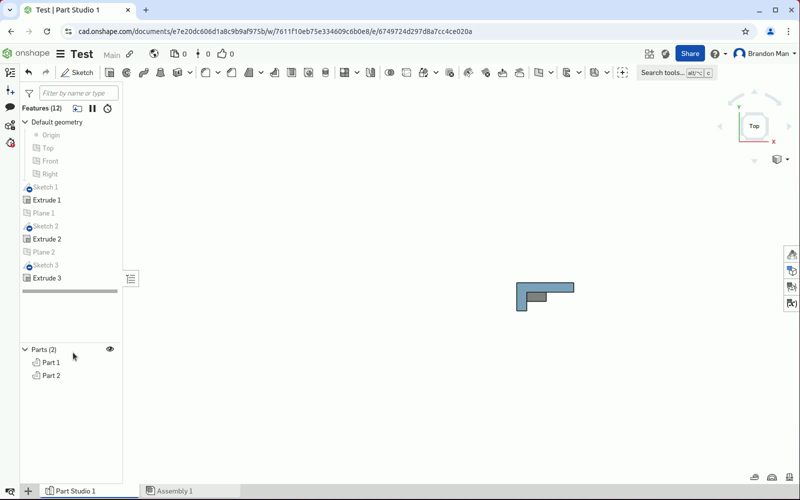
mouse_move(541, 75)
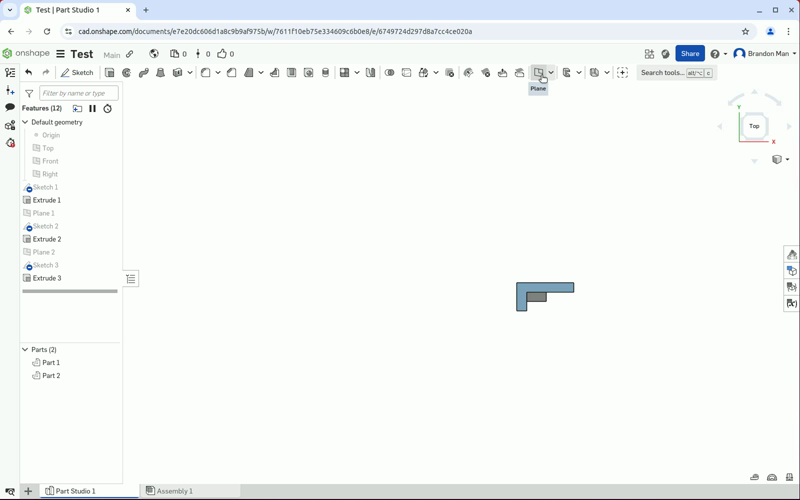
click(541, 75)
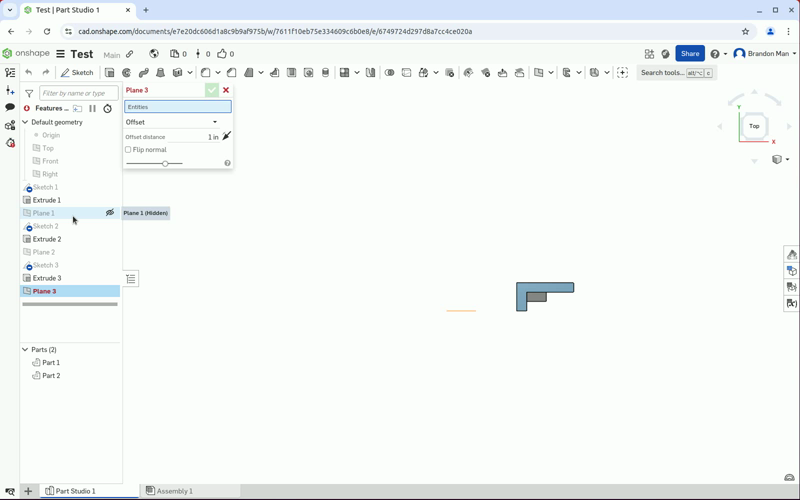
scroll(3)
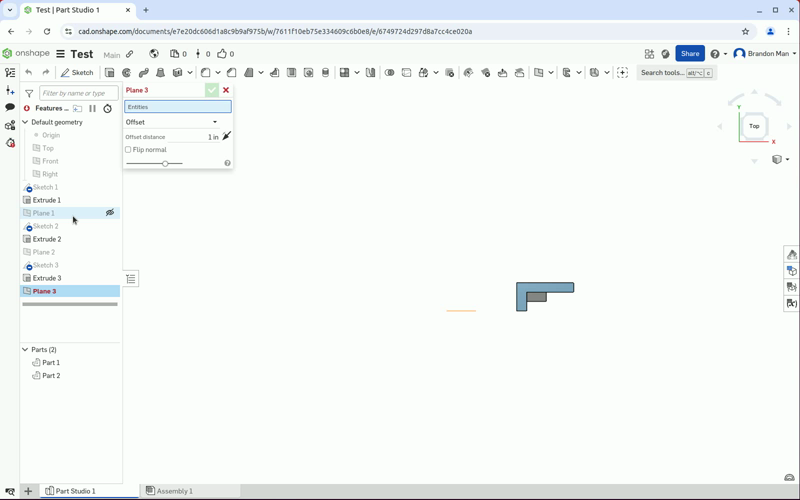
mouse_move(73, 150)
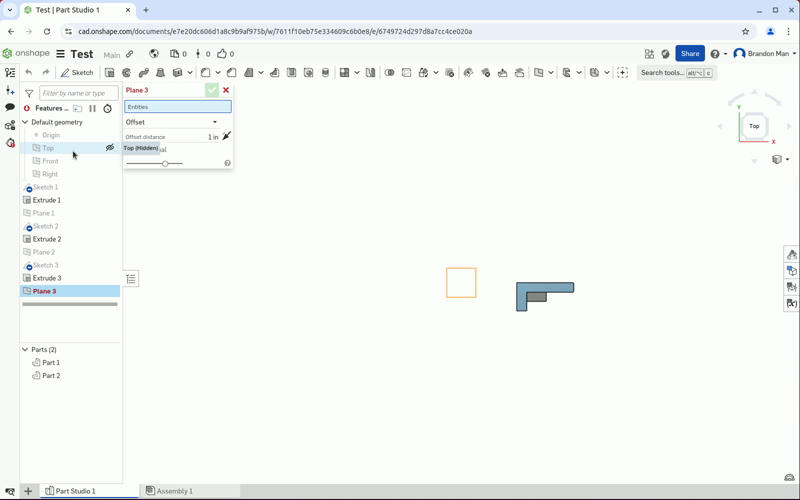
click(73, 150)
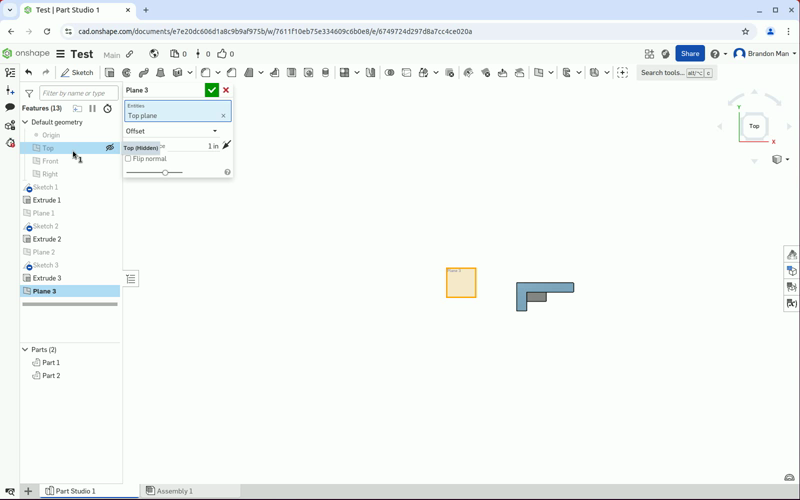
key(tab, 2)
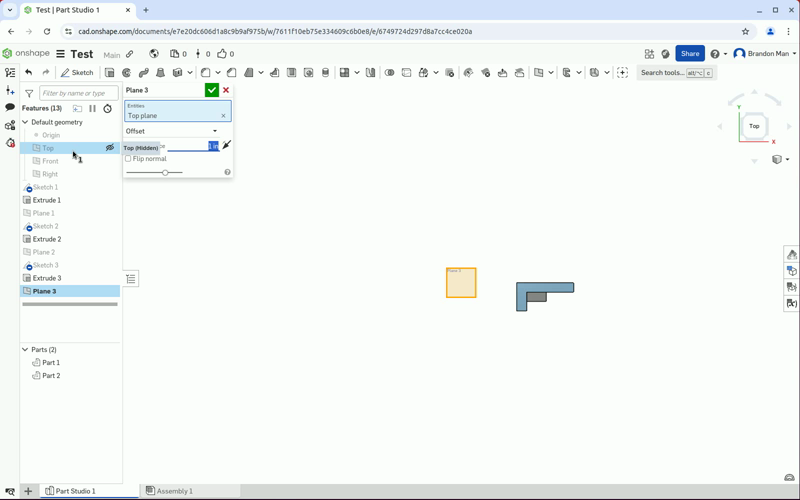
text(1.91)
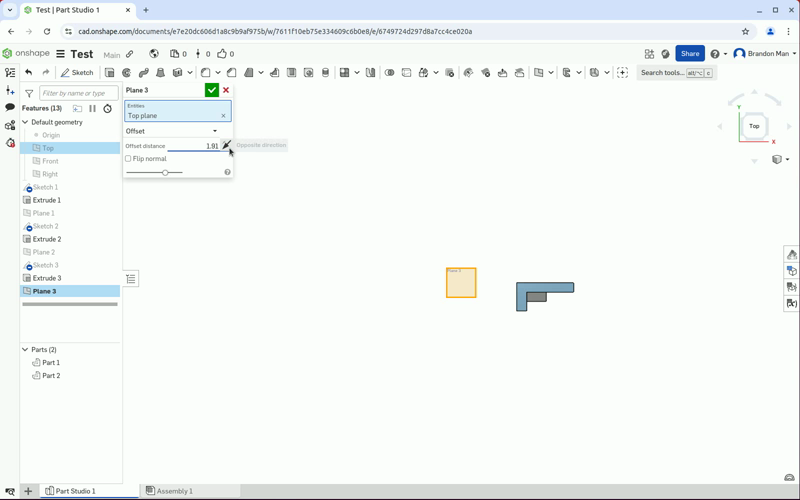
mouse_move(229, 147)
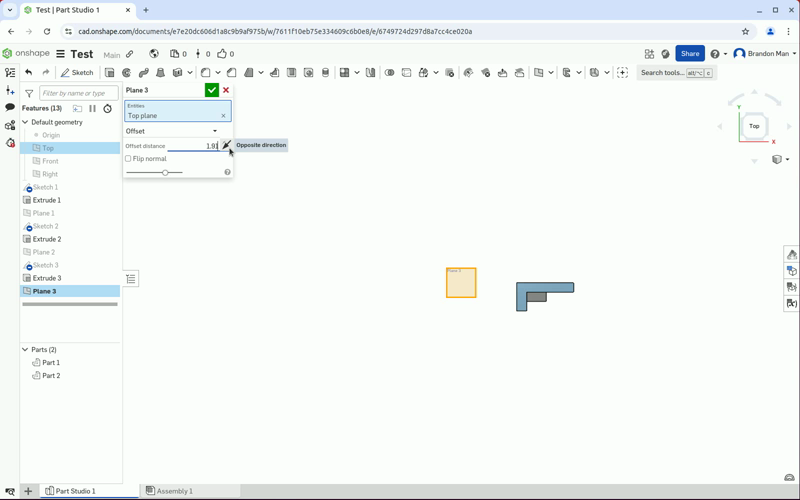
click(229, 147)
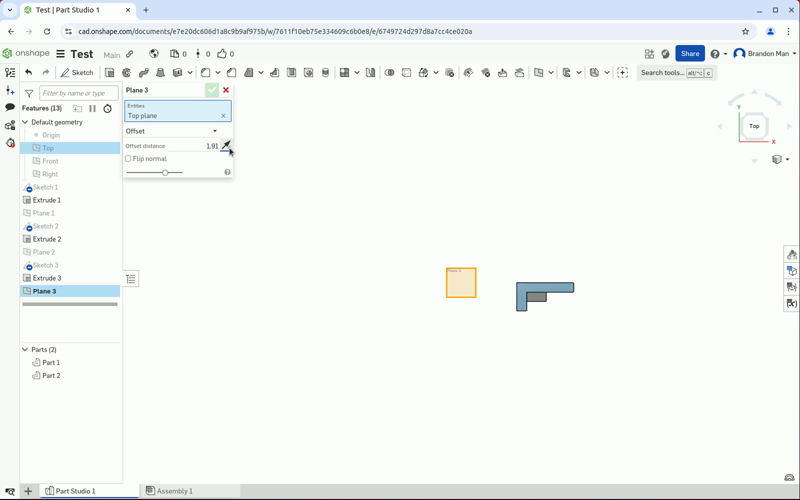
key(enter, 2)
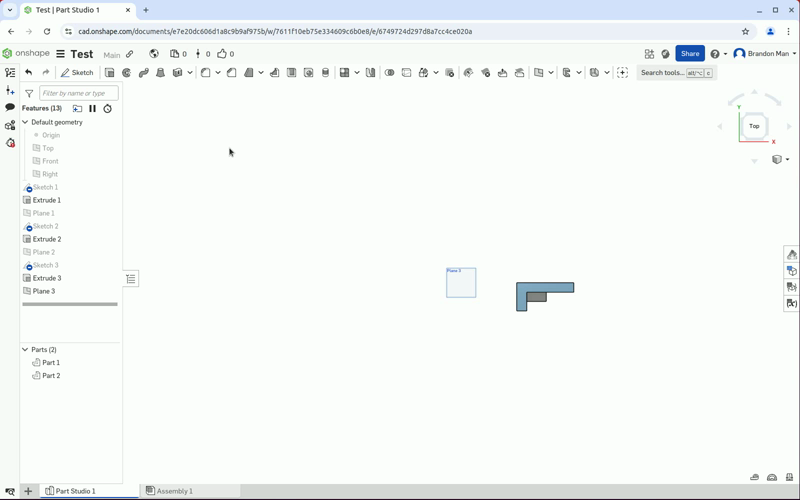
key(shift+s)
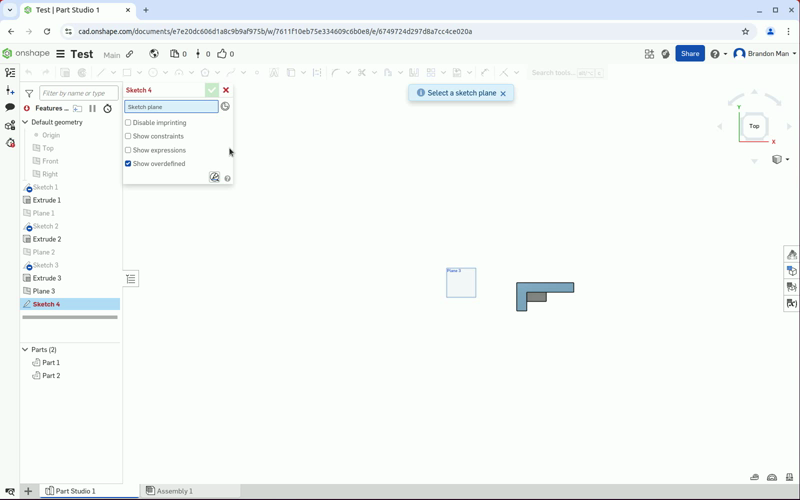
mouse_move(73, 293)
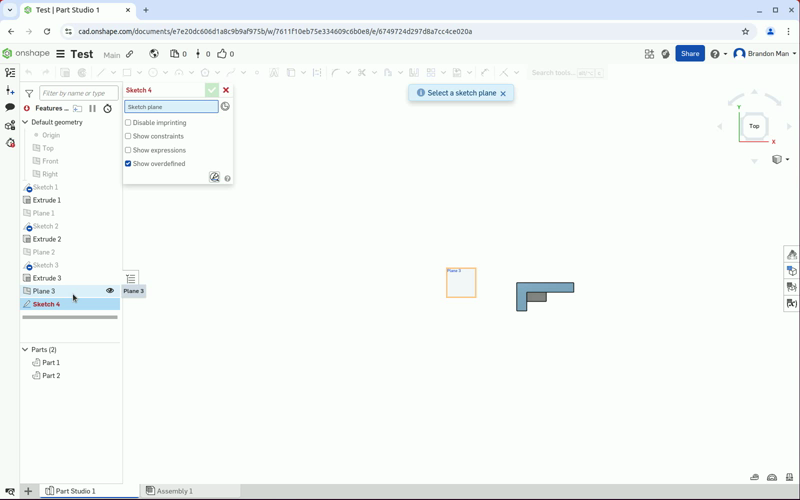
click(73, 293)
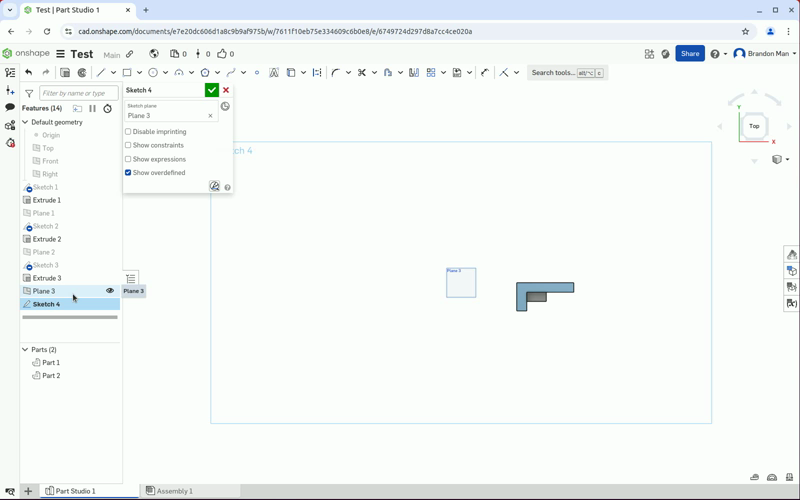
mouse_move(73, 352)
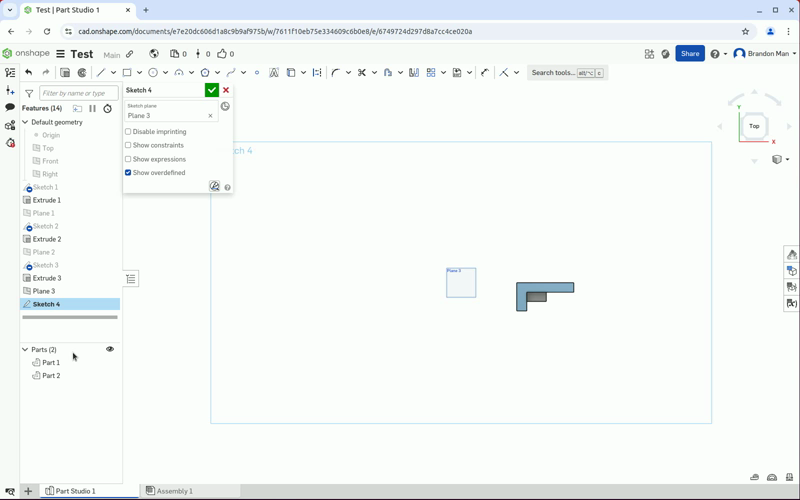
key(y)
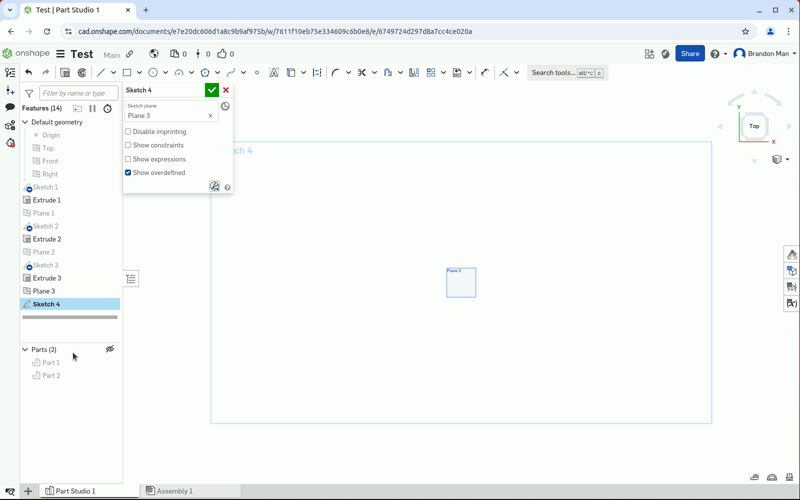
key(l)
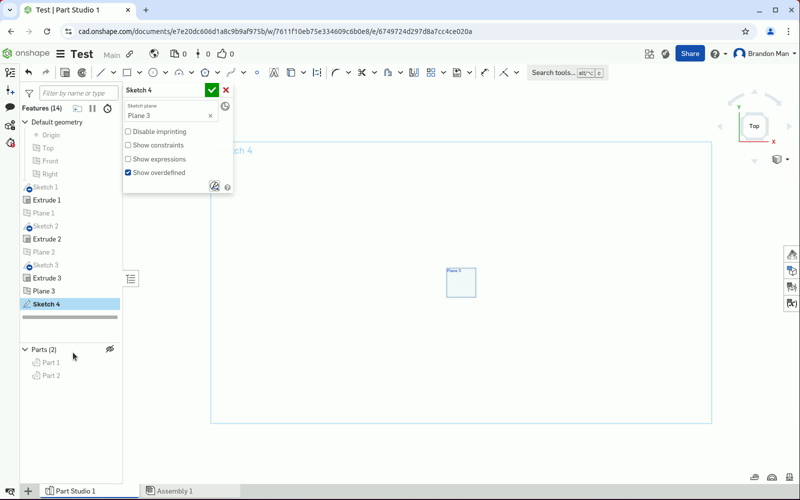
key_down(shift)
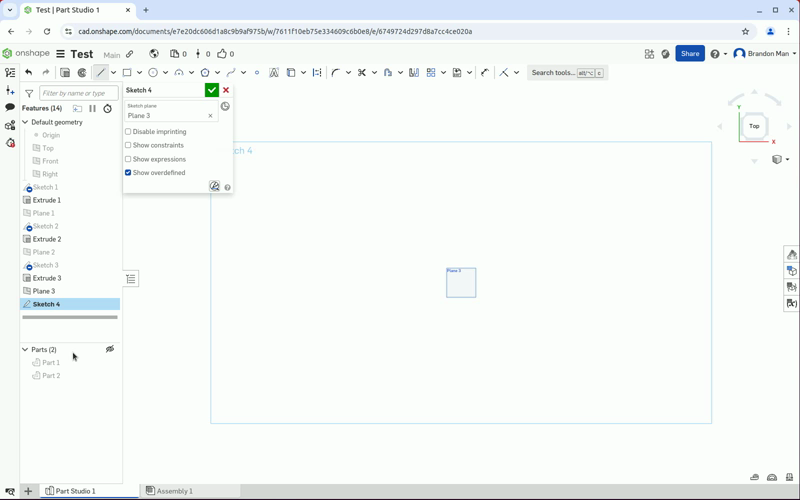
mouse_move(526, 301)
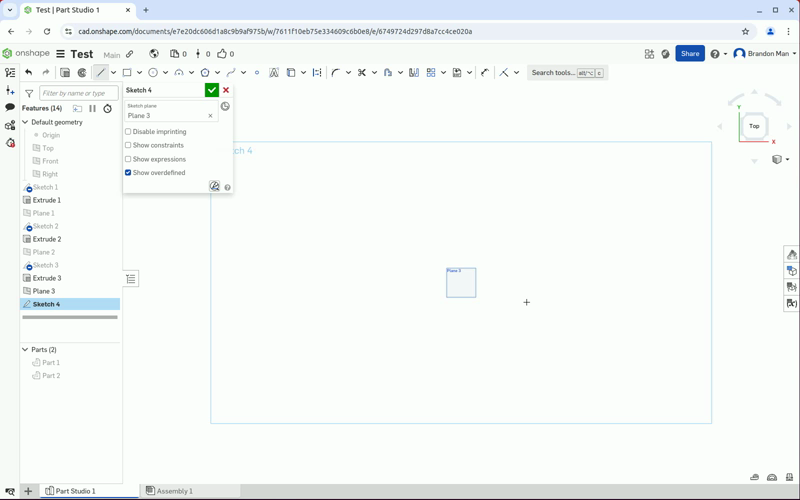
click(526, 301)
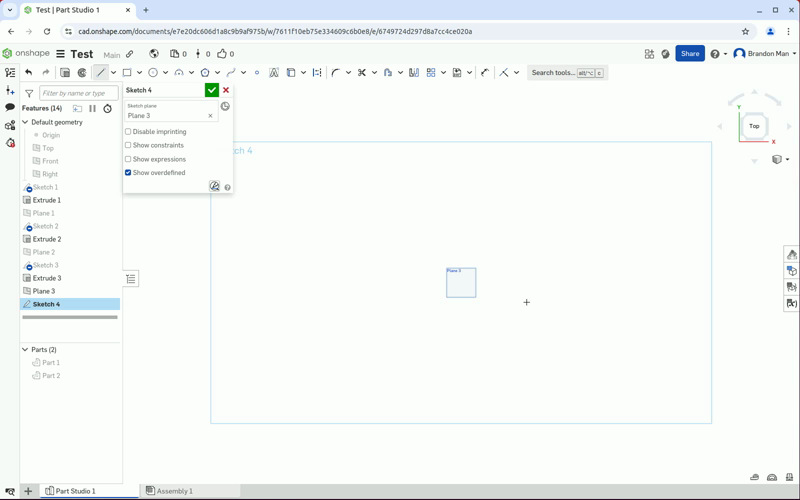
key_up(shift)
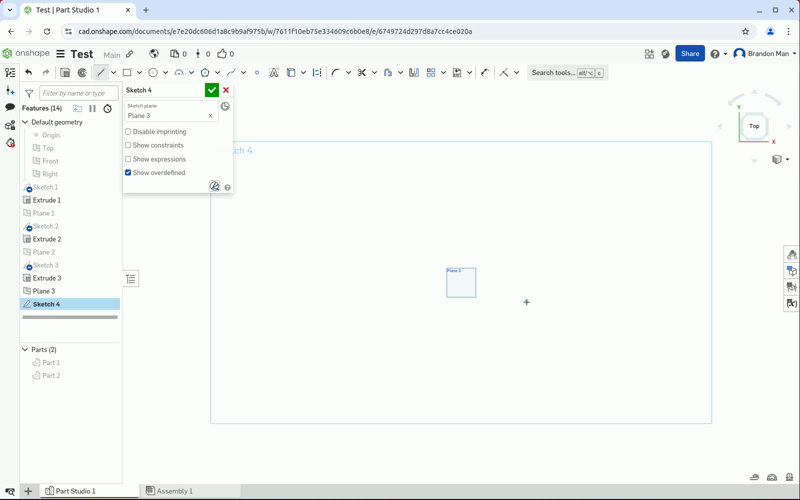
key_down(shift)
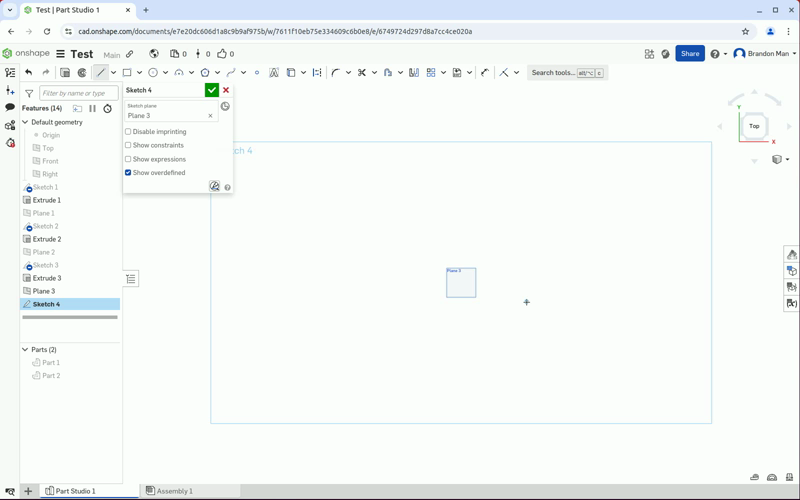
mouse_move(556, 301)
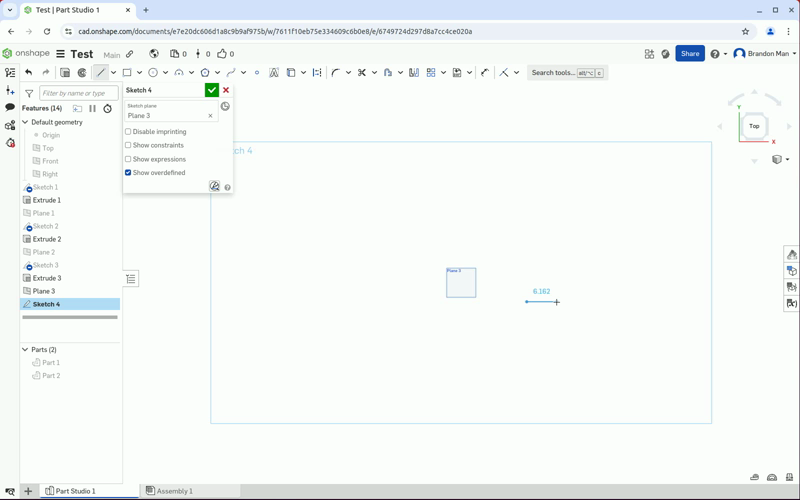
mouse_move(546, 301)
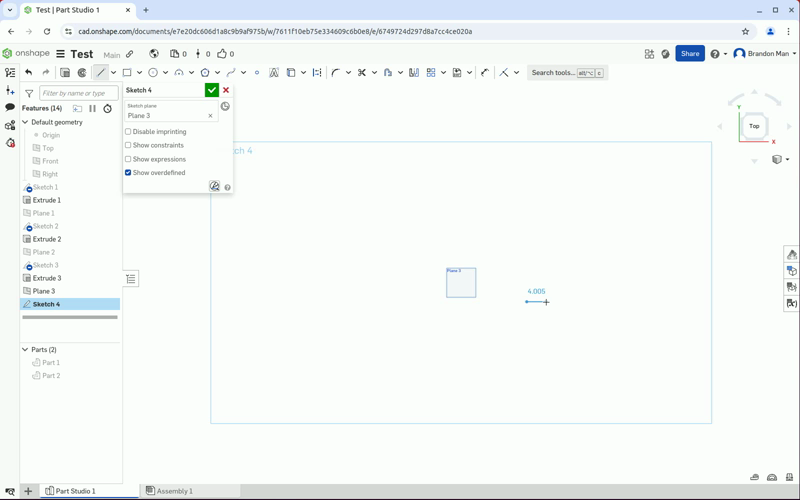
click(546, 301)
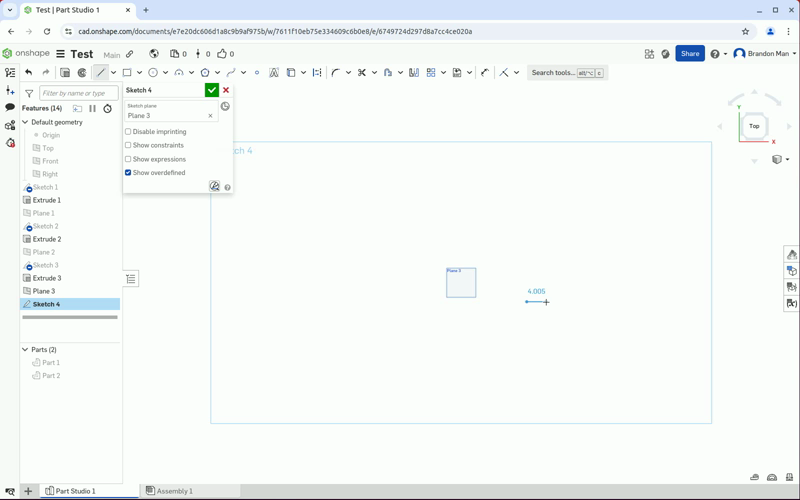
key_up(shift)
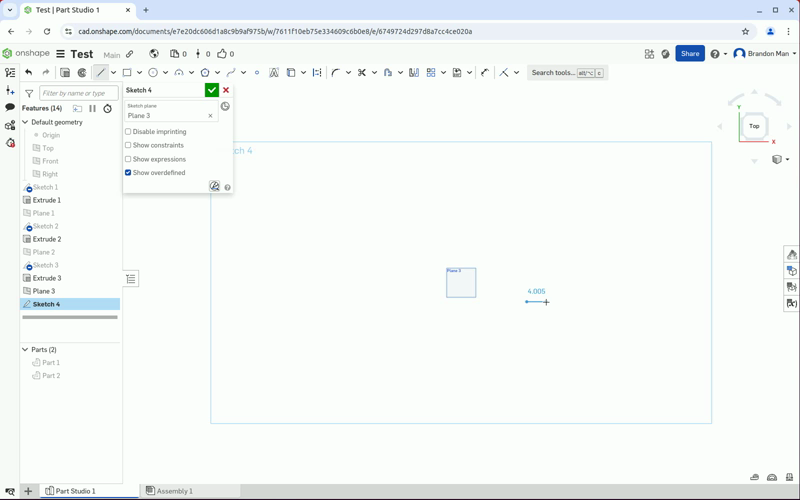
key_down(shift)
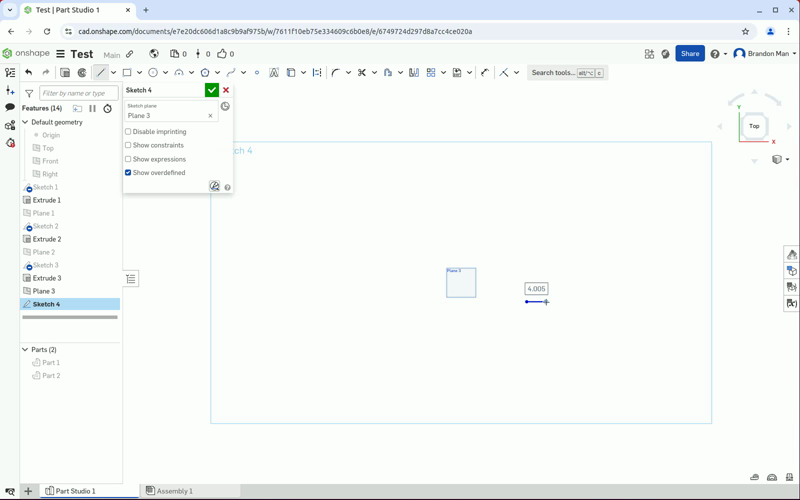
mouse_move(576, 301)
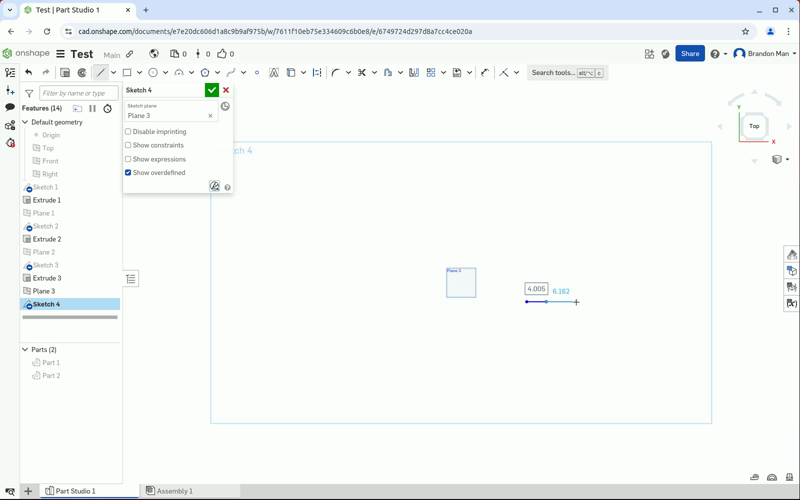
mouse_move(546, 291)
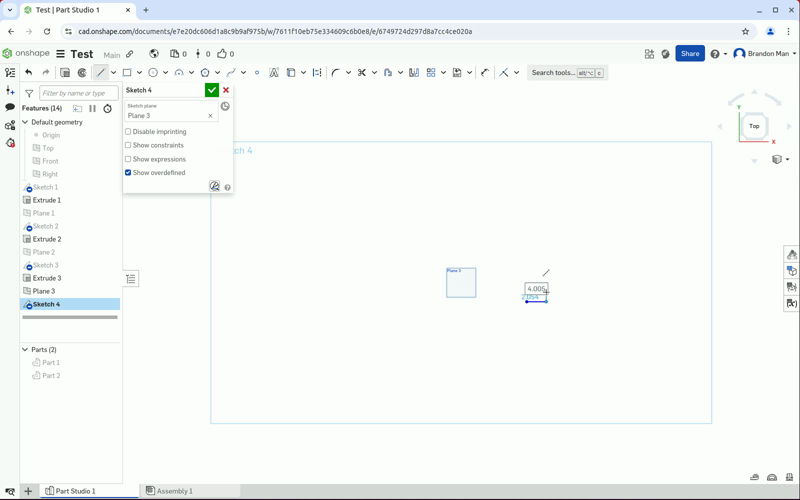
click(546, 291)
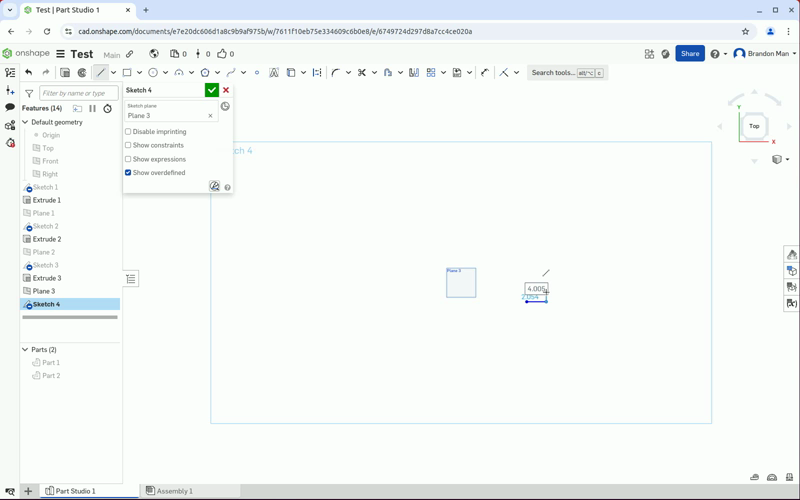
key_up(shift)
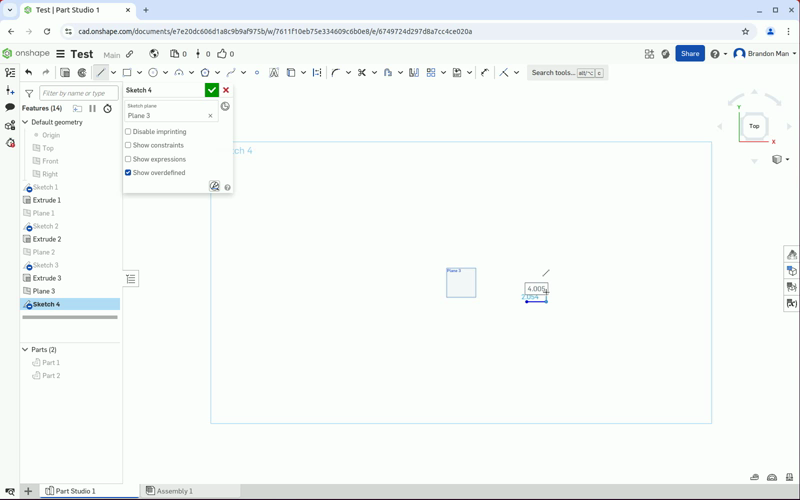
mouse_move(576, 291)
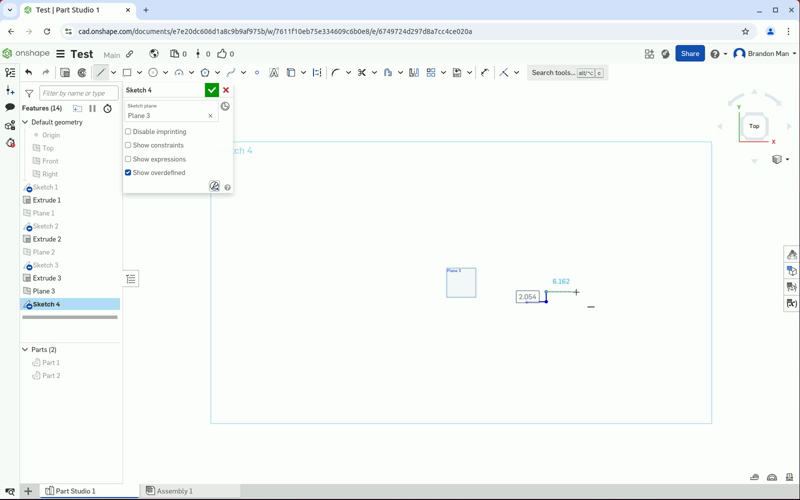
key_down(shift)
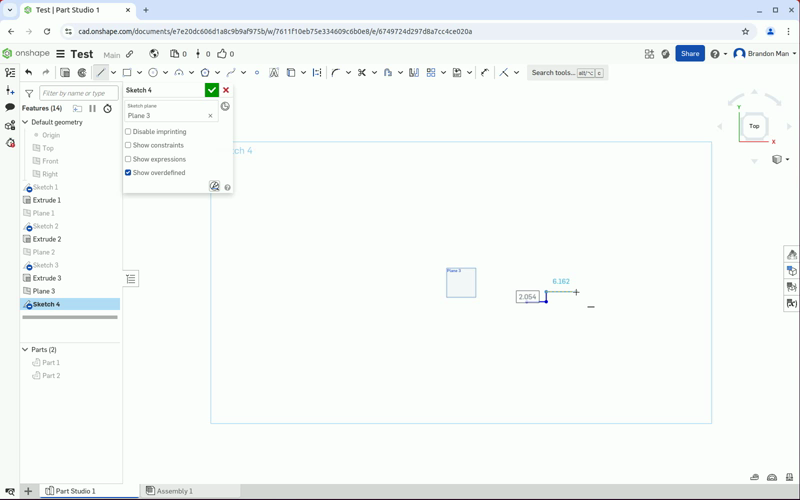
mouse_move(526, 301)
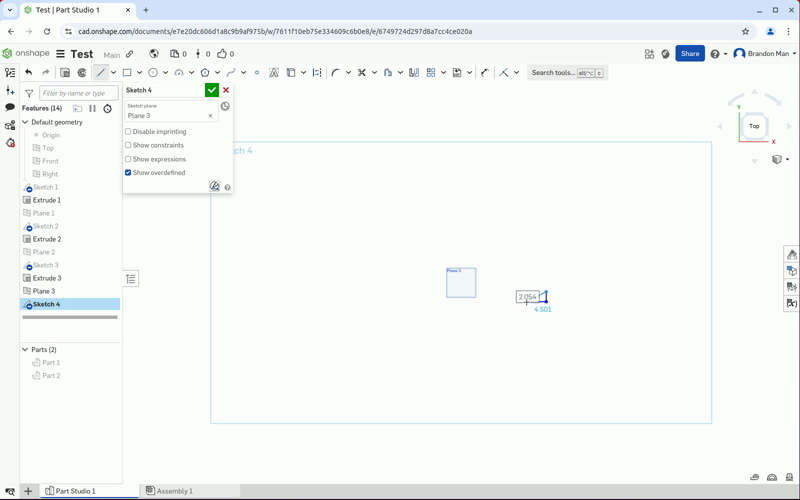
key_up(shift)
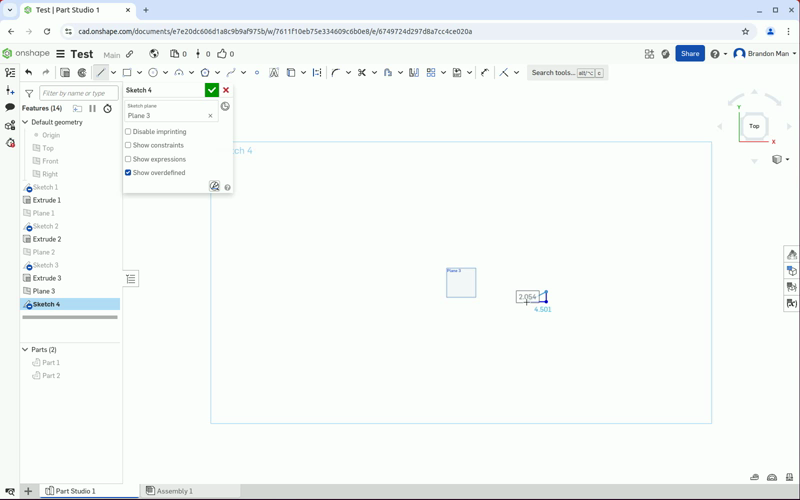
click(526, 301)
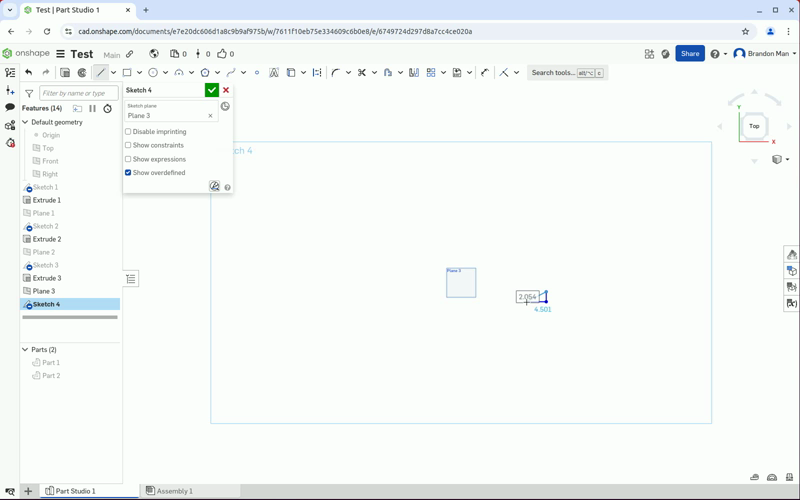
key(esc)
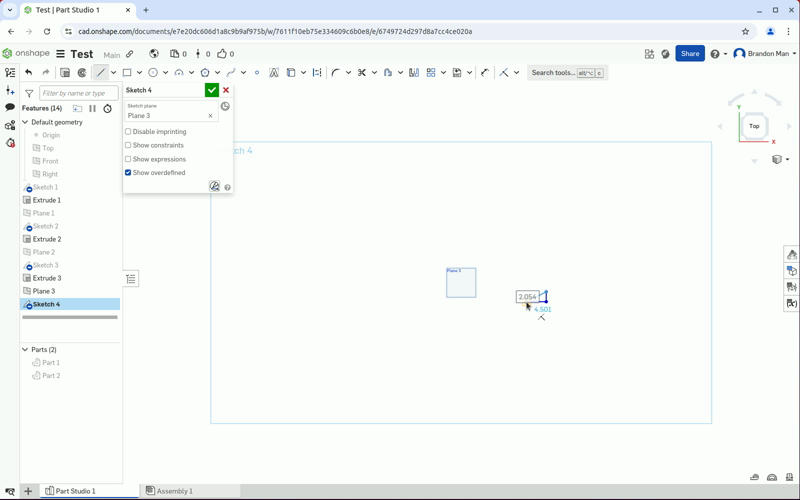
mouse_move(538, 297)
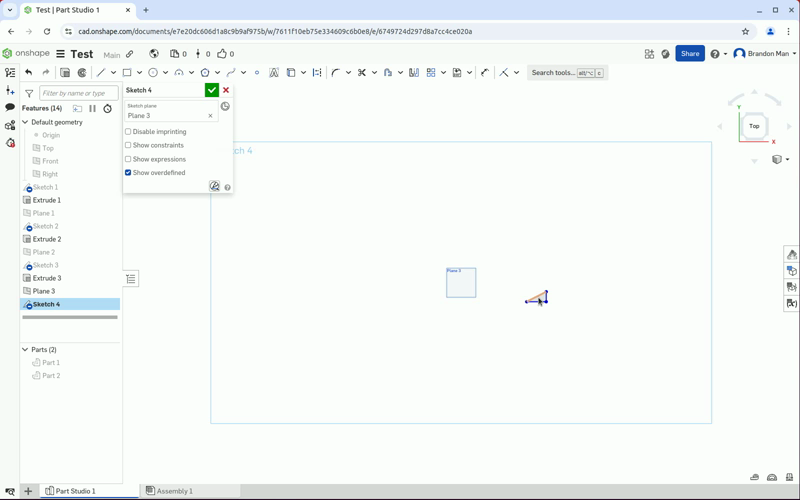
scroll(6)
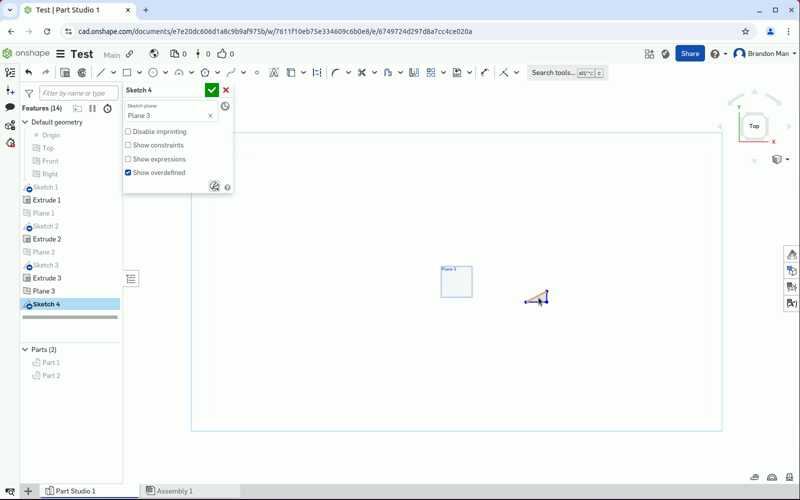
scroll(6)
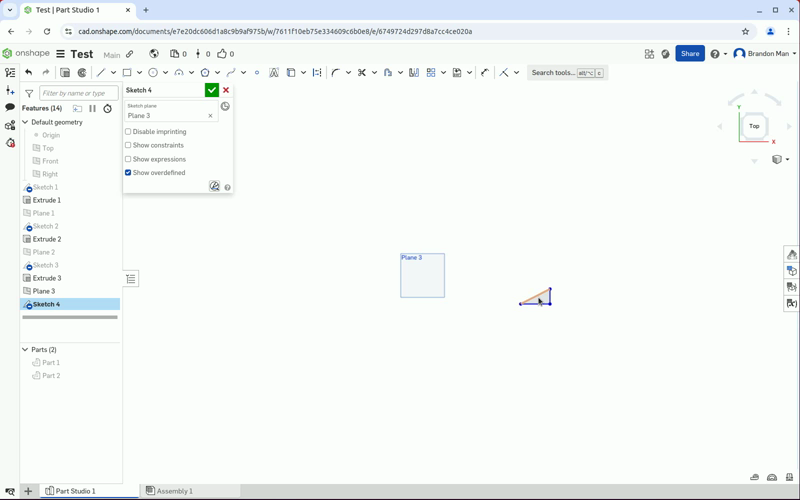
scroll(6)
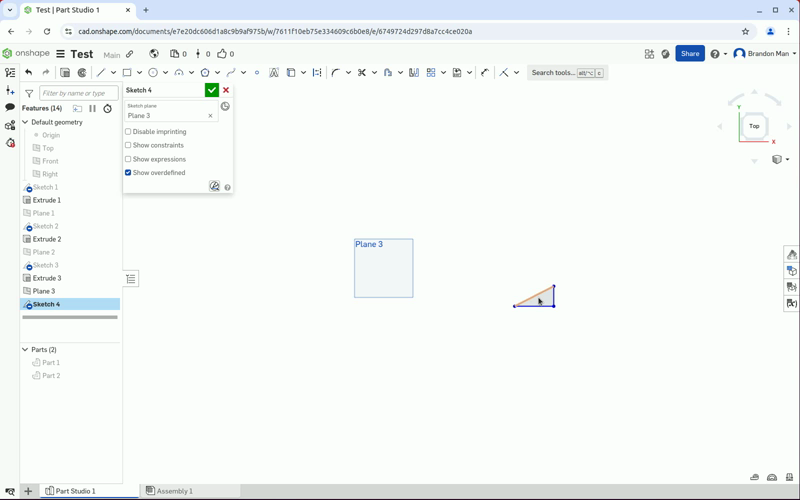
scroll(6)
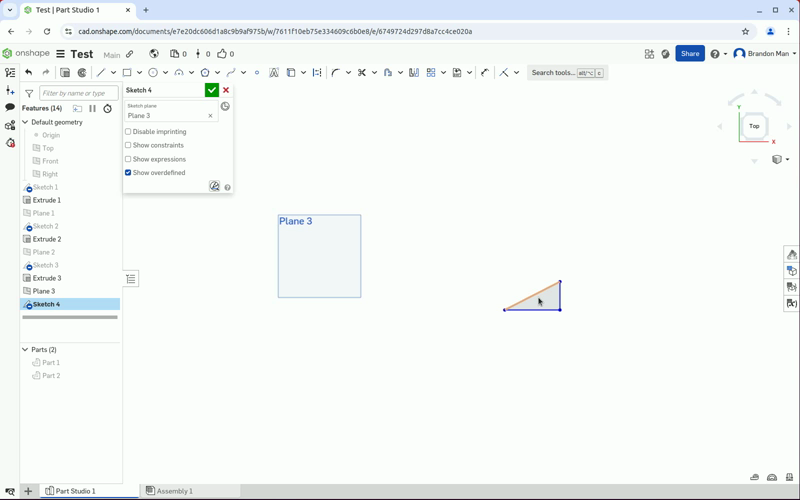
scroll(6)
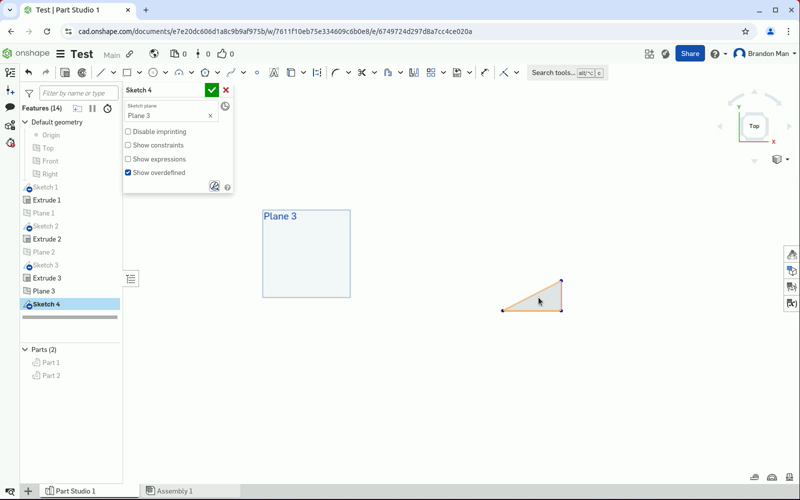
scroll(6)
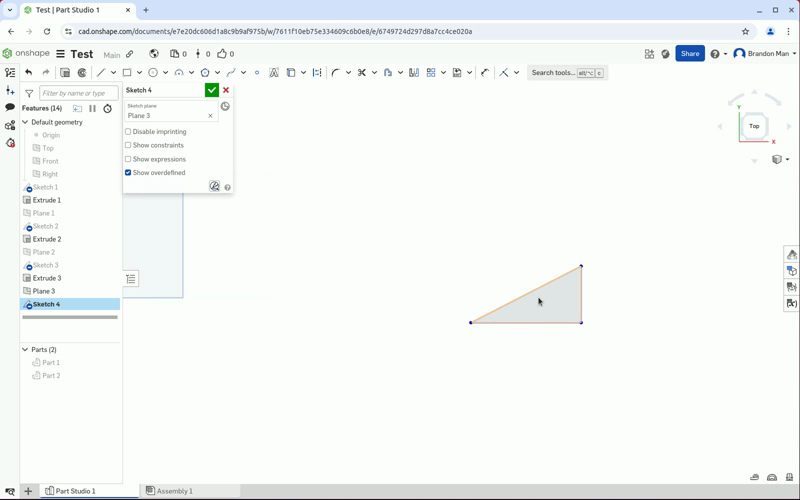
scroll(6)
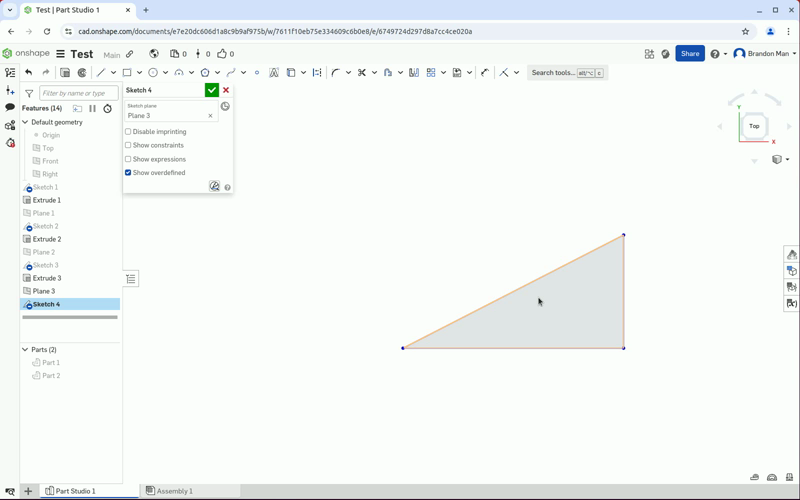
click(538, 297)
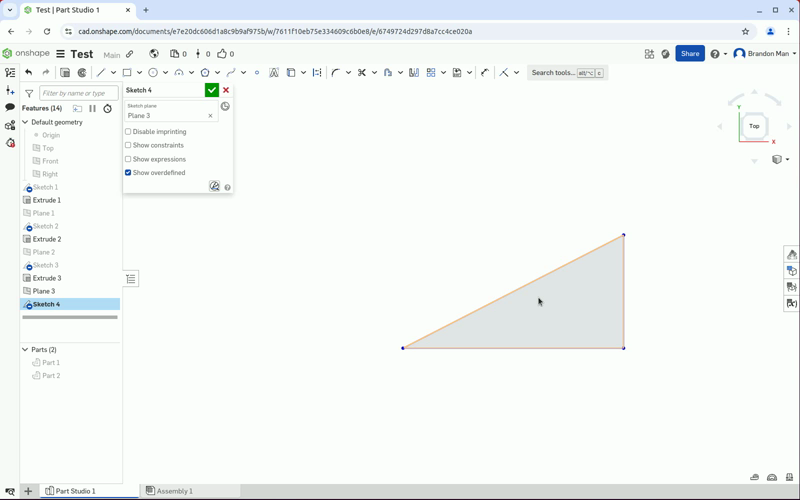
scroll(-6)
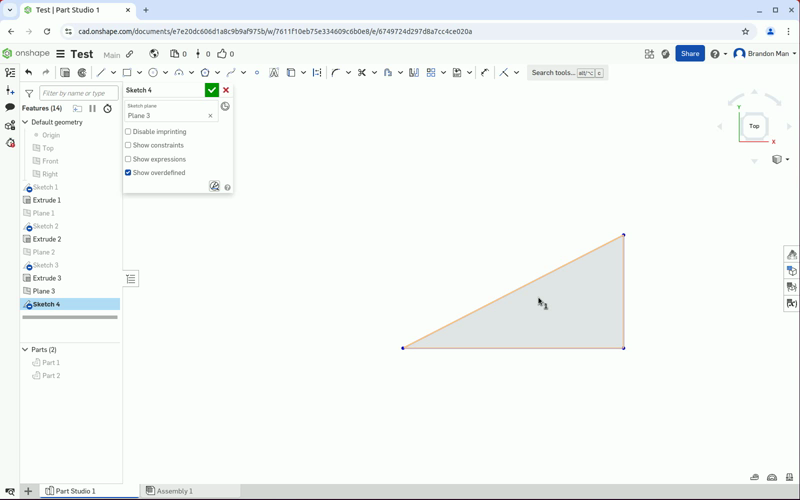
scroll(-6)
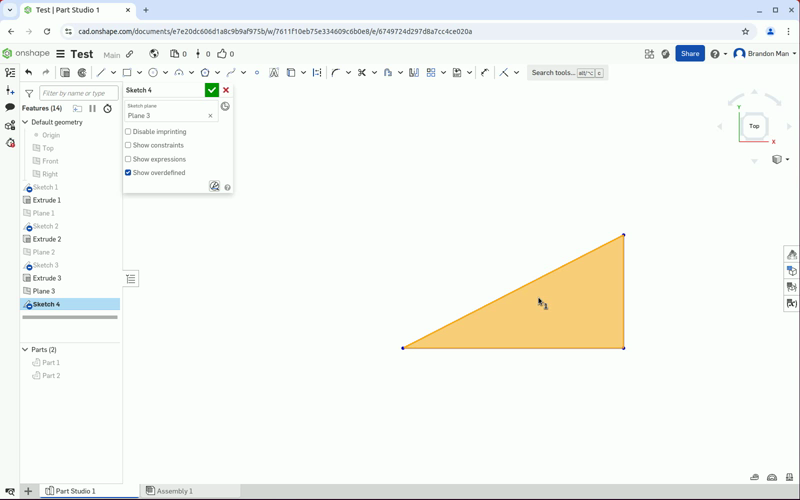
scroll(-6)
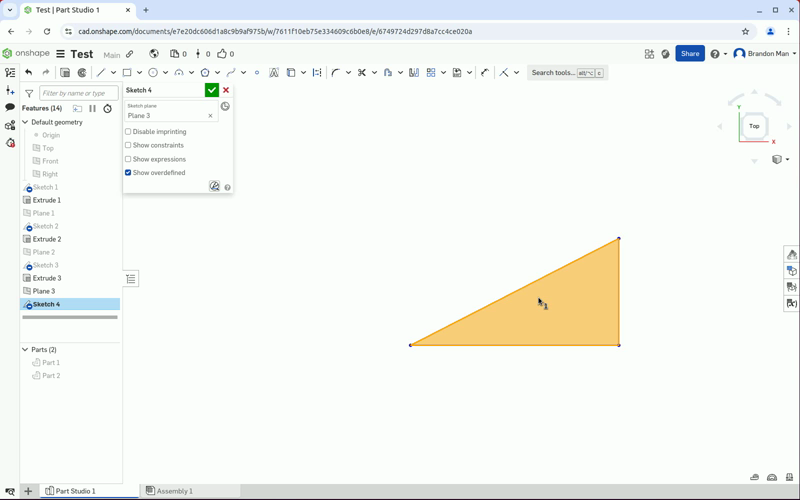
scroll(-6)
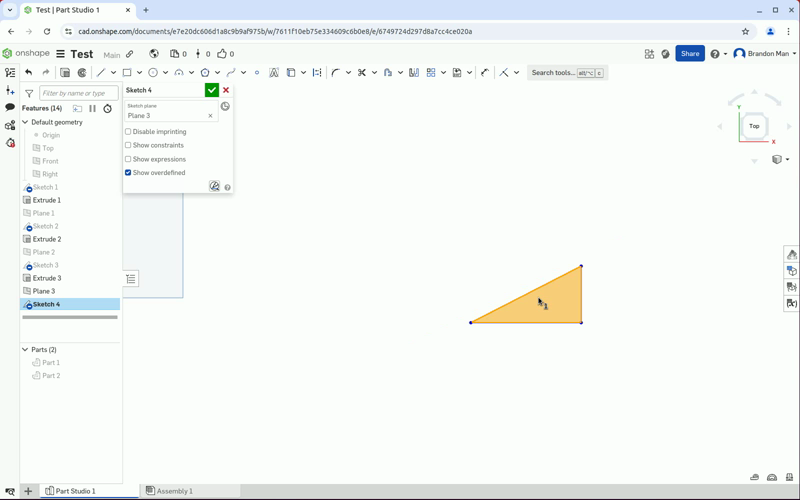
scroll(-6)
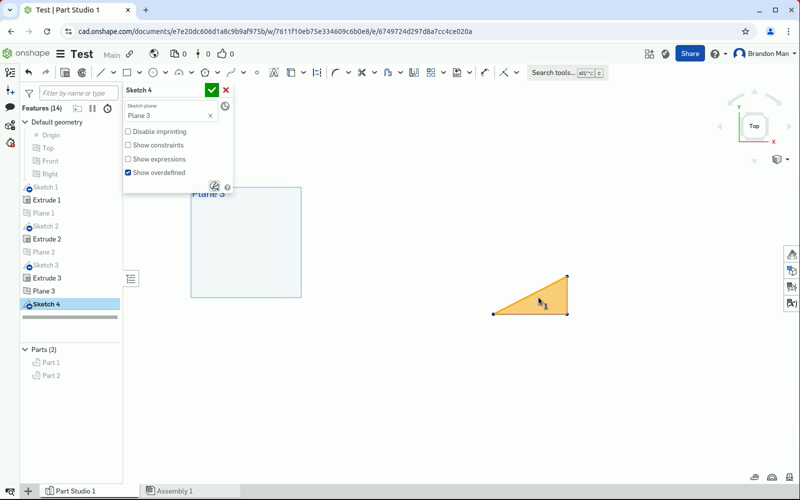
scroll(-6)
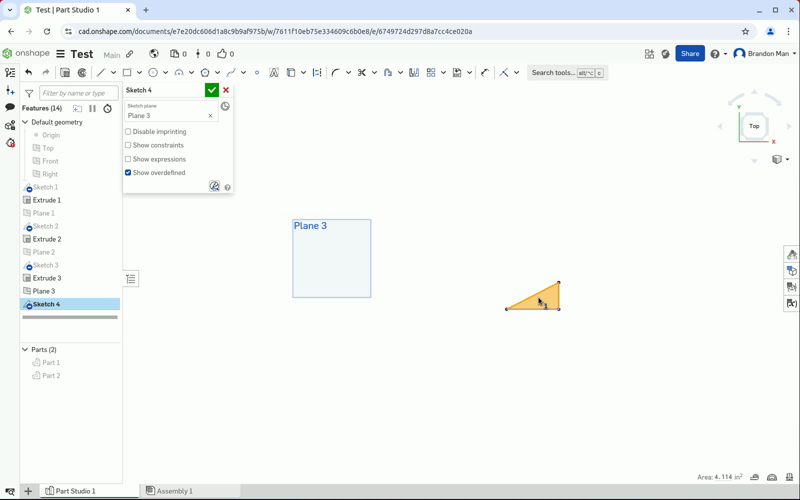
scroll(-6)
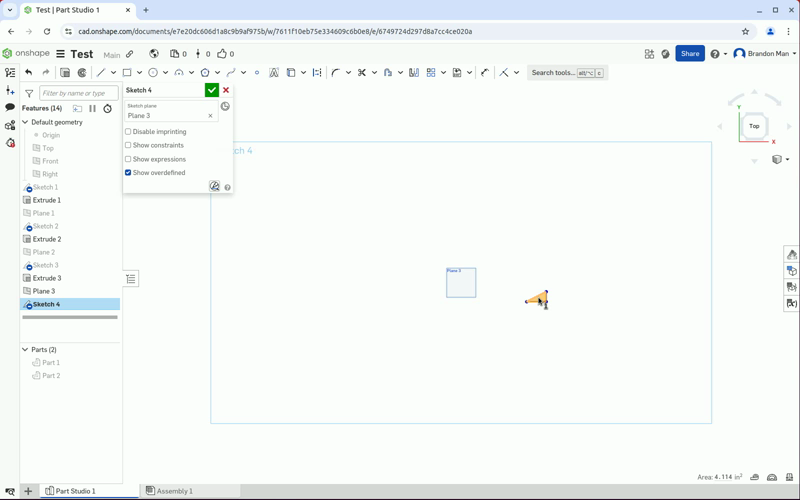
mouse_move(73, 352)
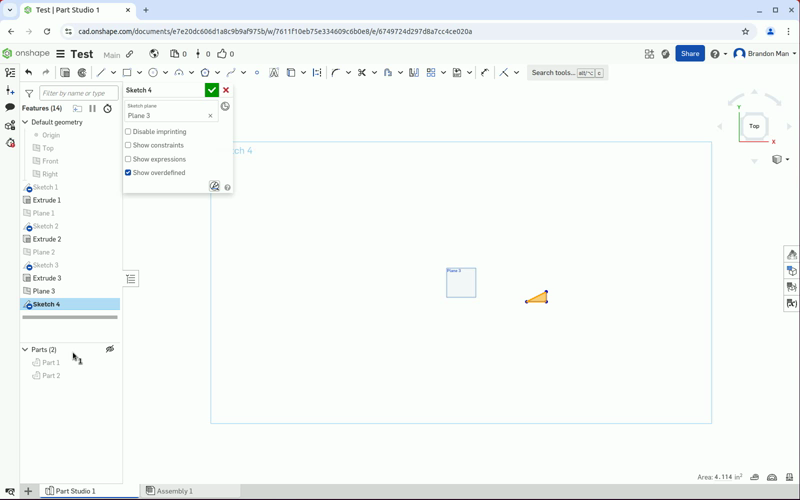
key(shift+y)
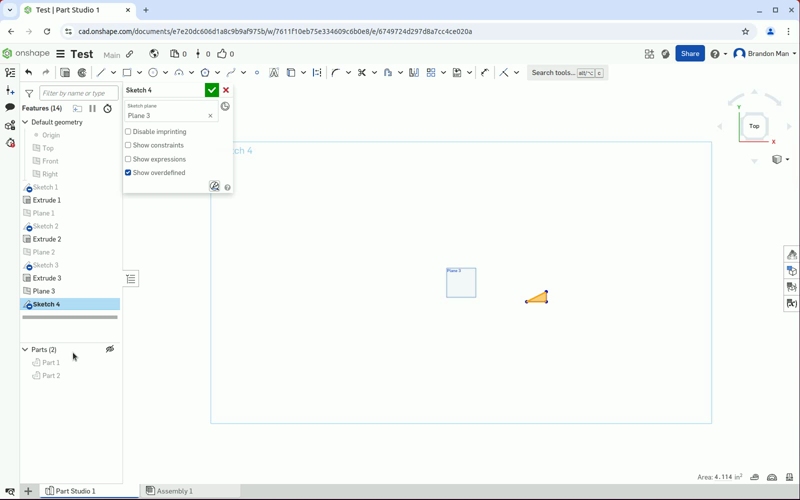
key(shift+e)
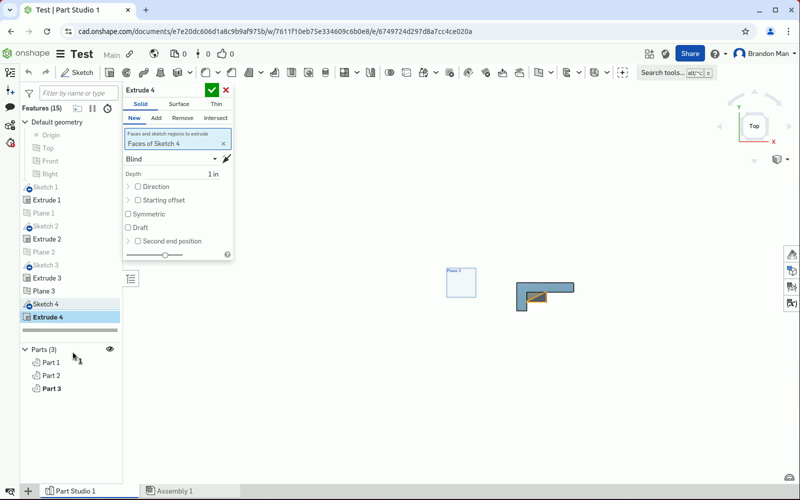
mouse_move(143, 106)
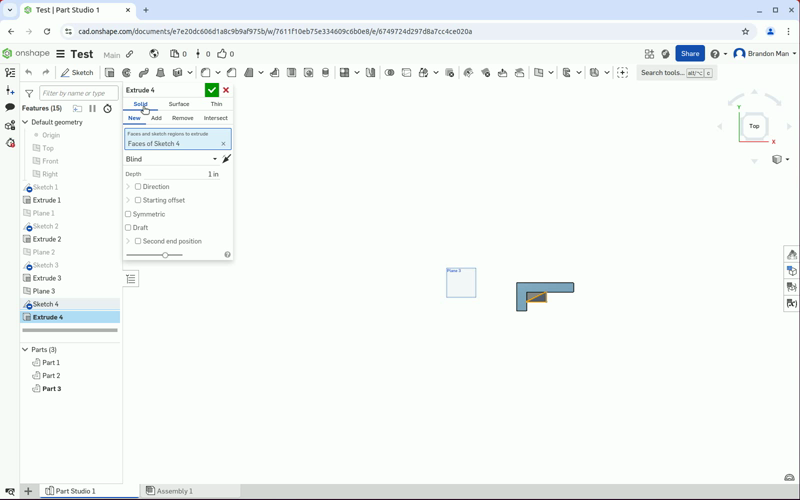
click(143, 106)
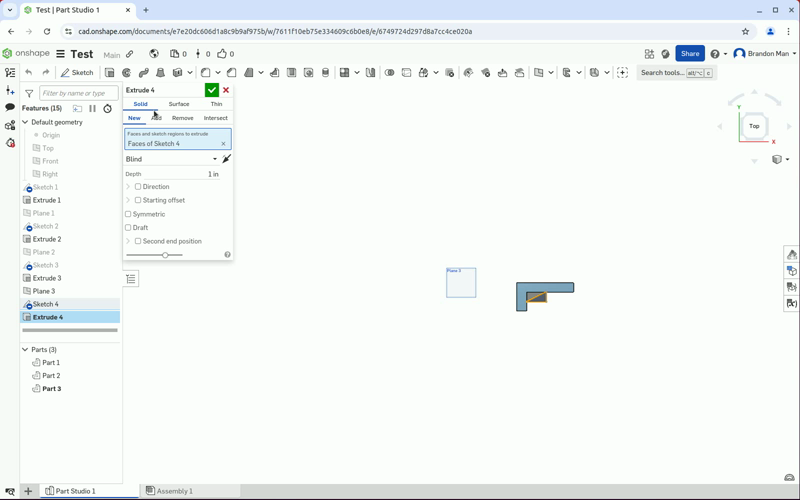
mouse_move(186, 120)
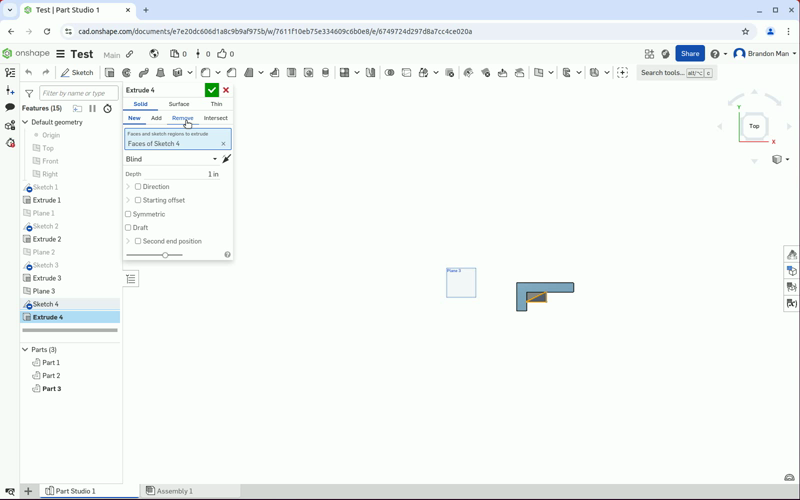
click(186, 120)
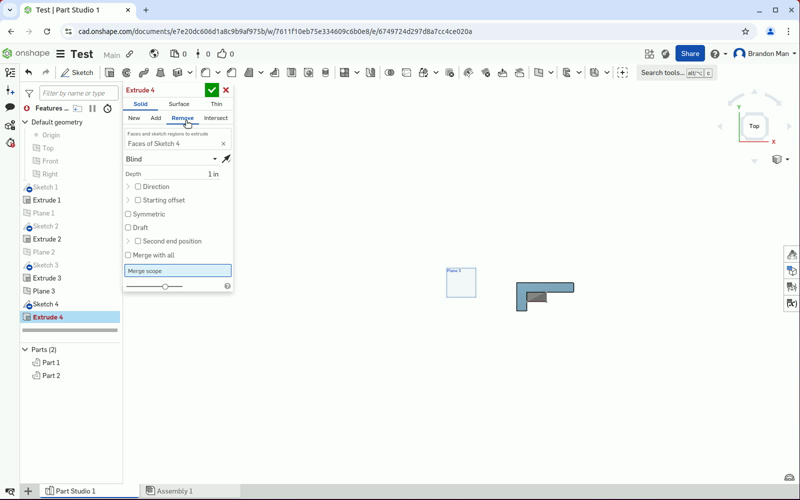
key(tab, 4)
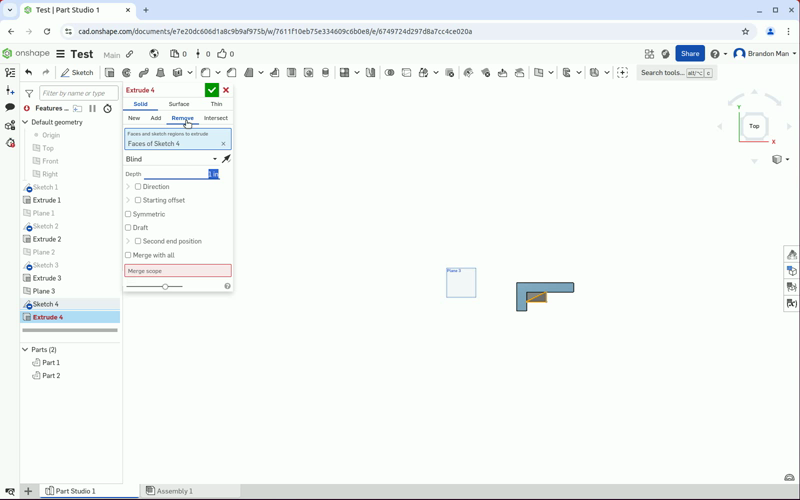
text(1.926)
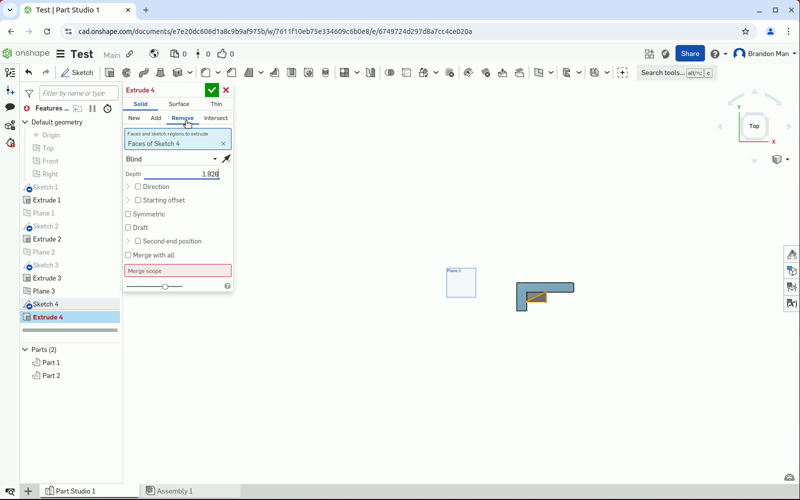
key(tab, 6)
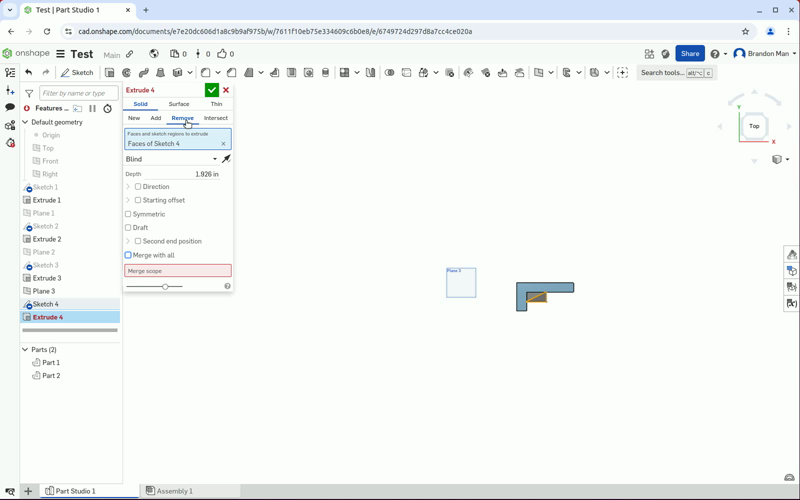
key(space)
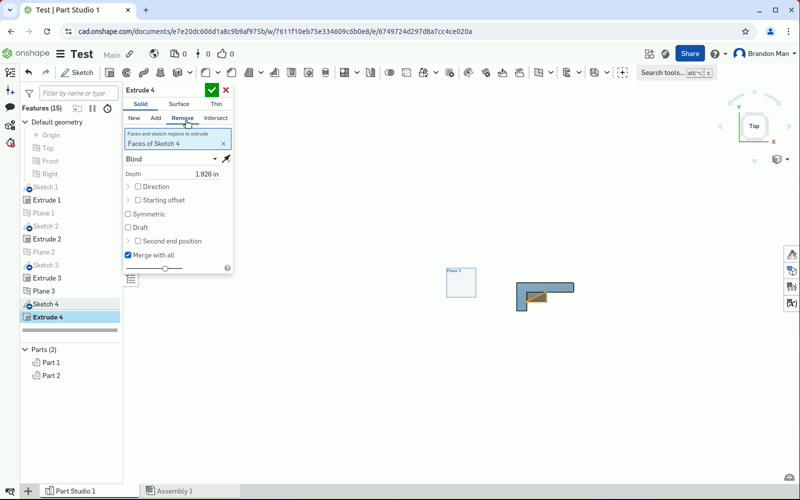
key(enter)
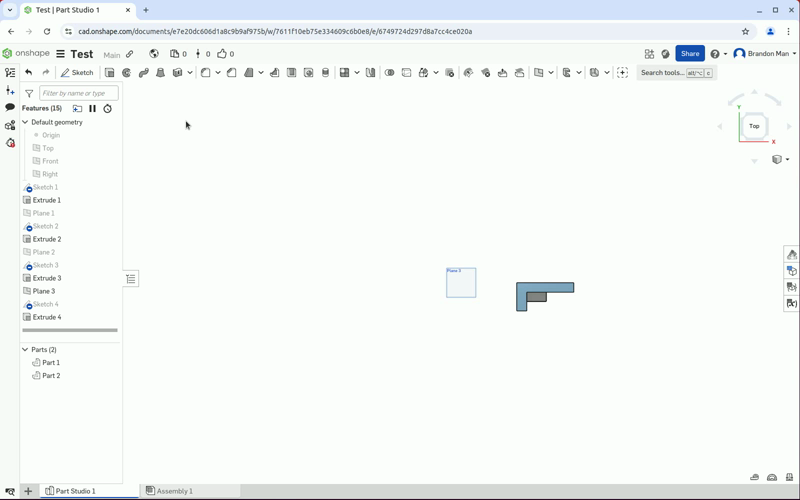
key(shift+h)
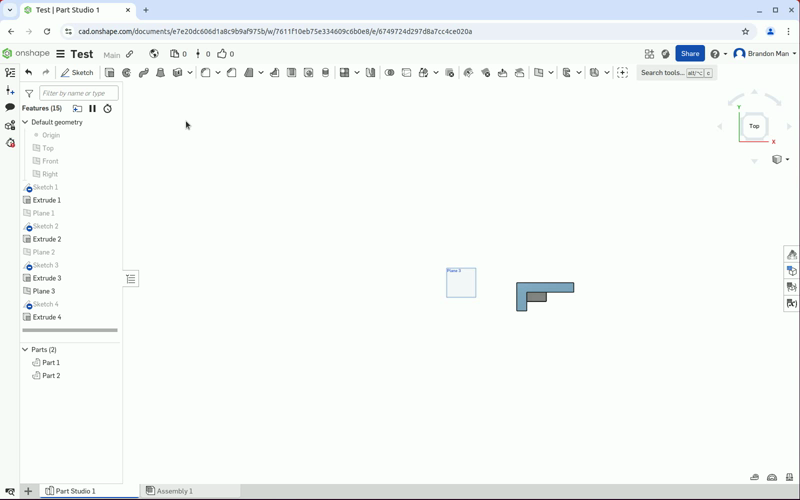
key(shift+h)
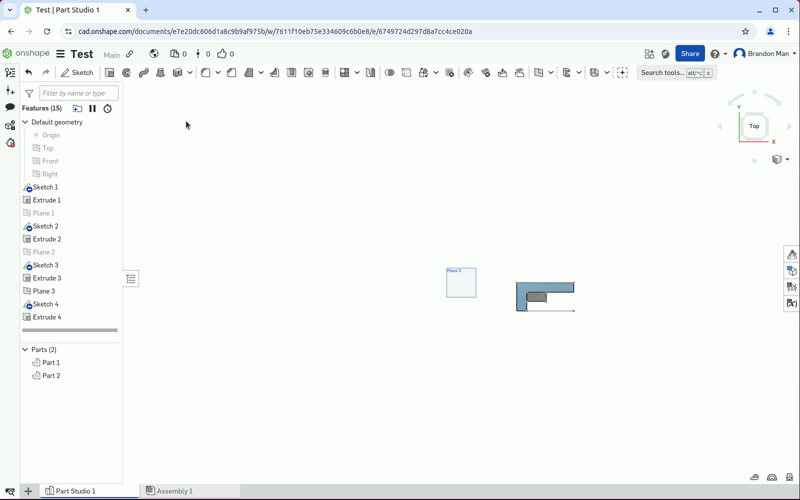
key(shift+7)
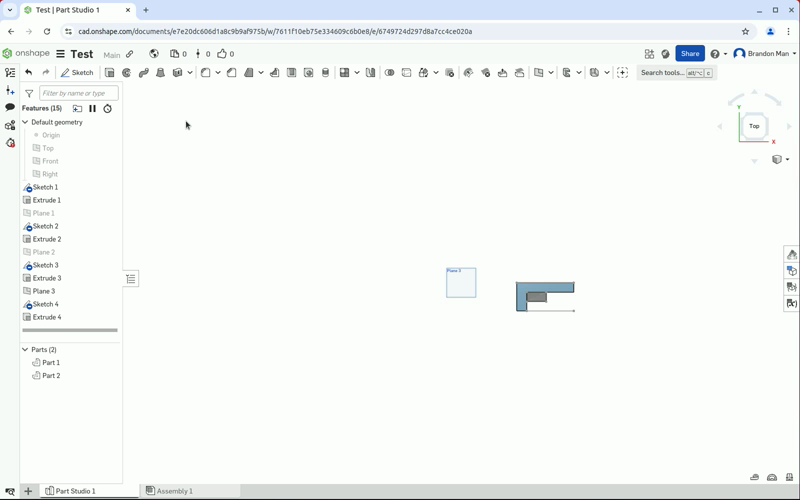
key(up, 3)
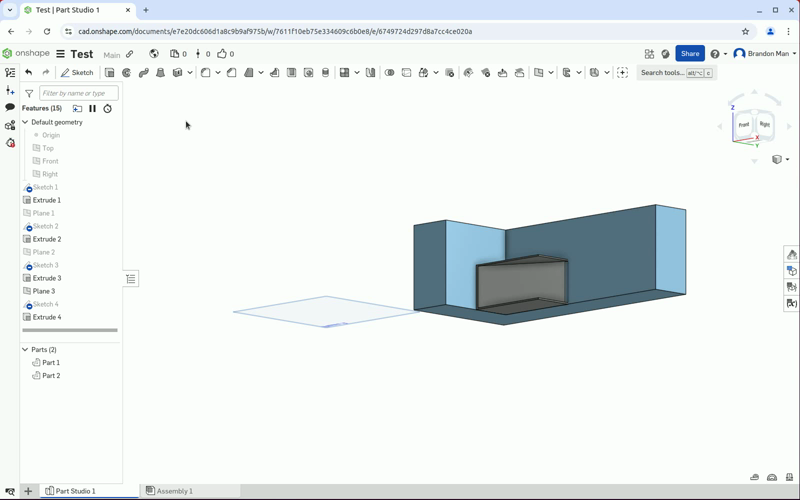
key(left, 3)
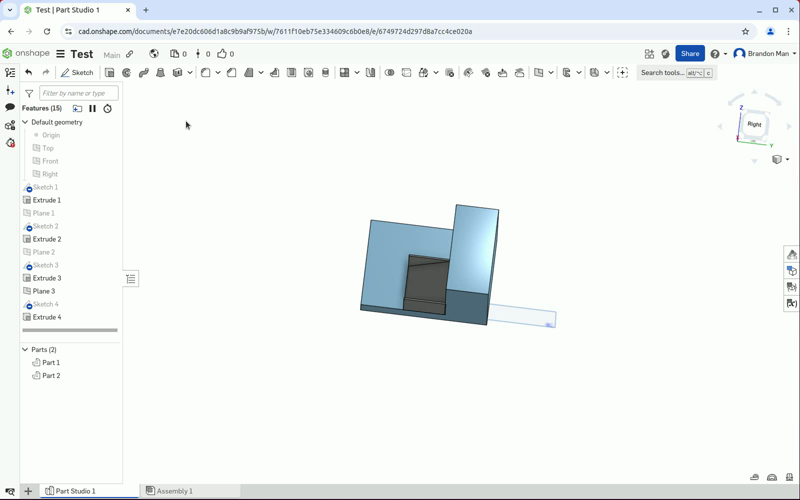
key(right, 3)
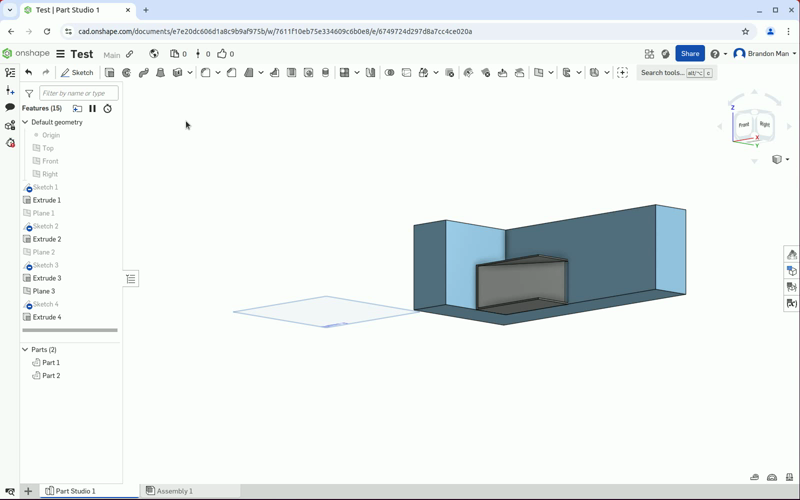
key(down, 3)
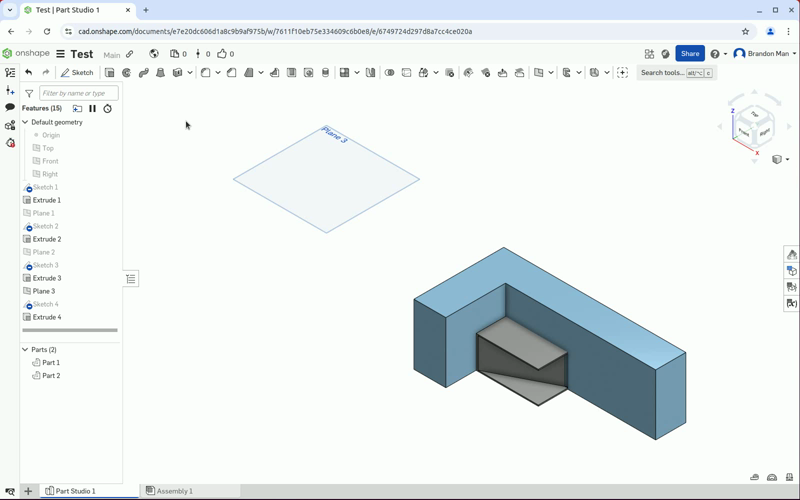
mouse_move(73, 189)
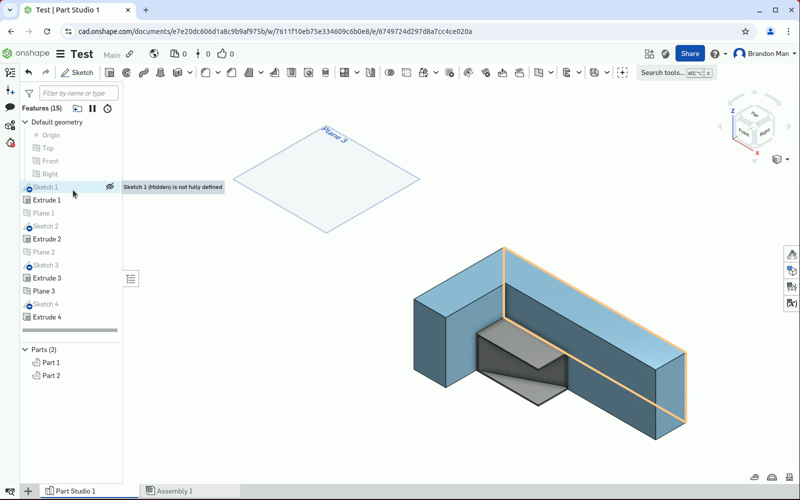
click(73, 189)